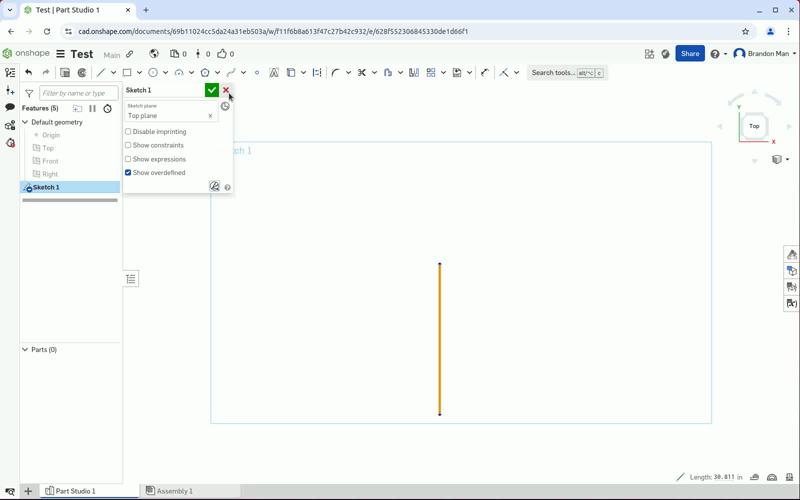
key(shift+h)
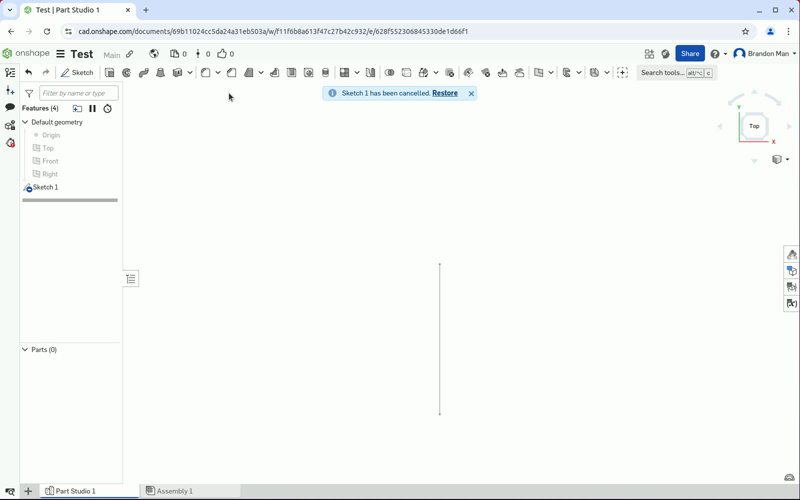
mouse_move(73, 352)
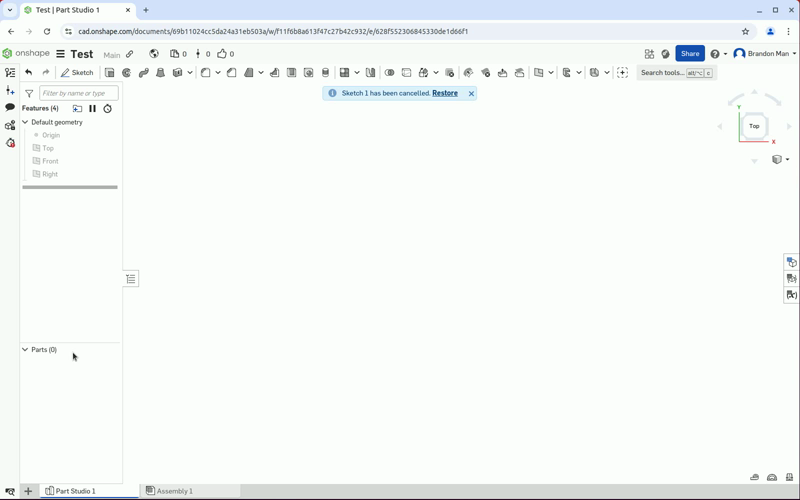
key(y)
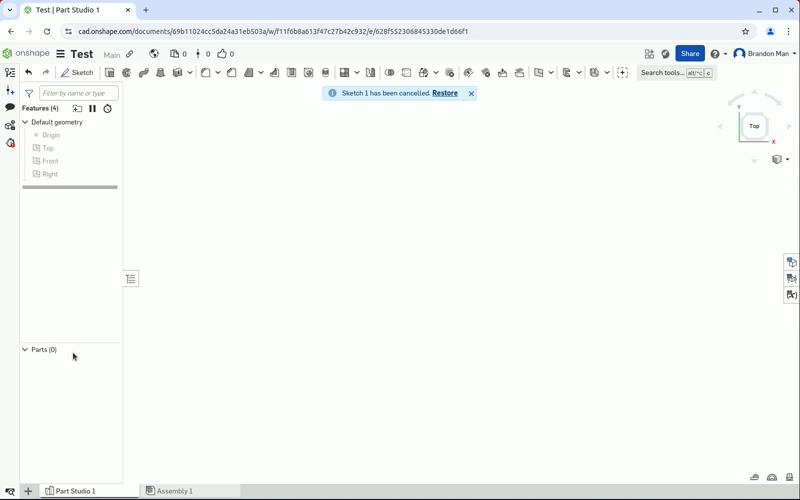
key(shift+p)
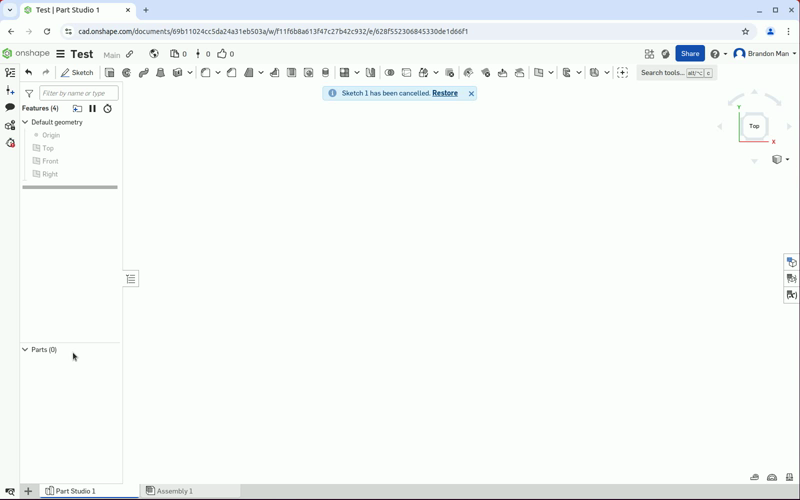
key(space)
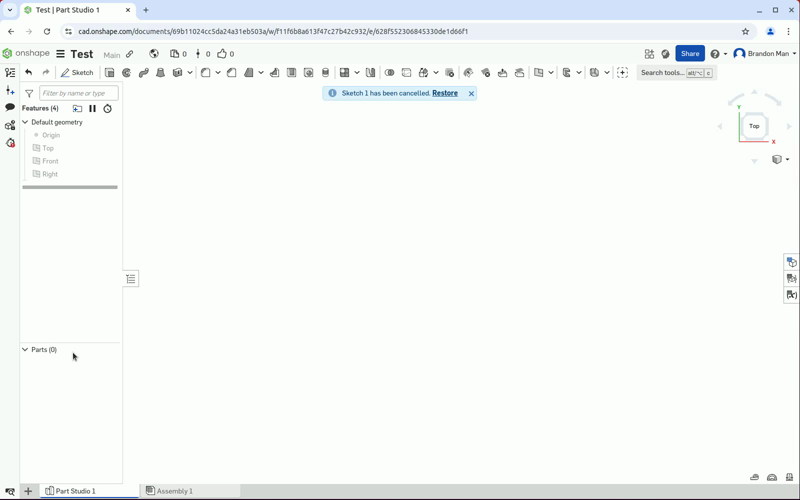
key_down(shift)
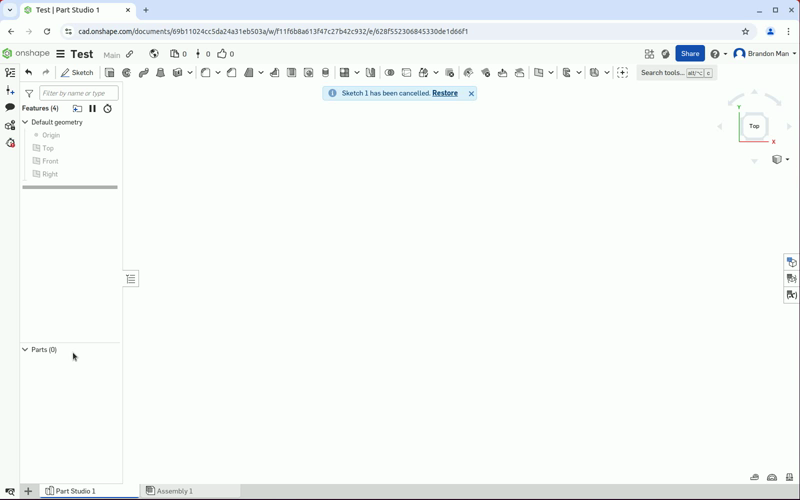
key(up)
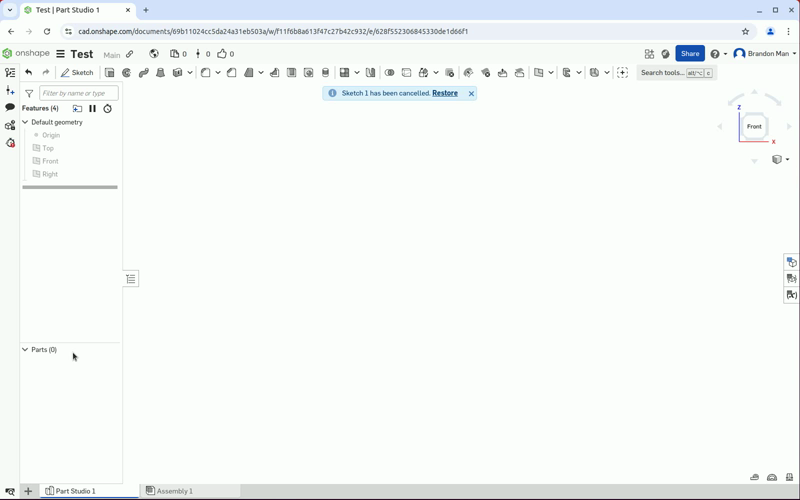
key_up(shift)
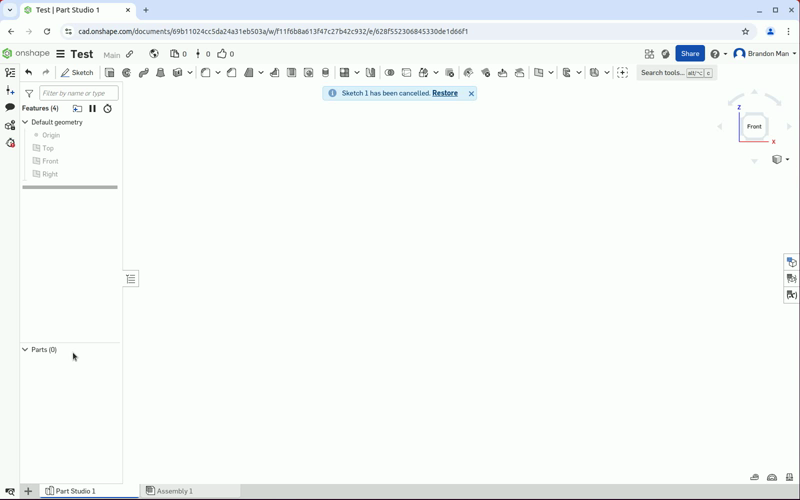
mouse_move(73, 352)
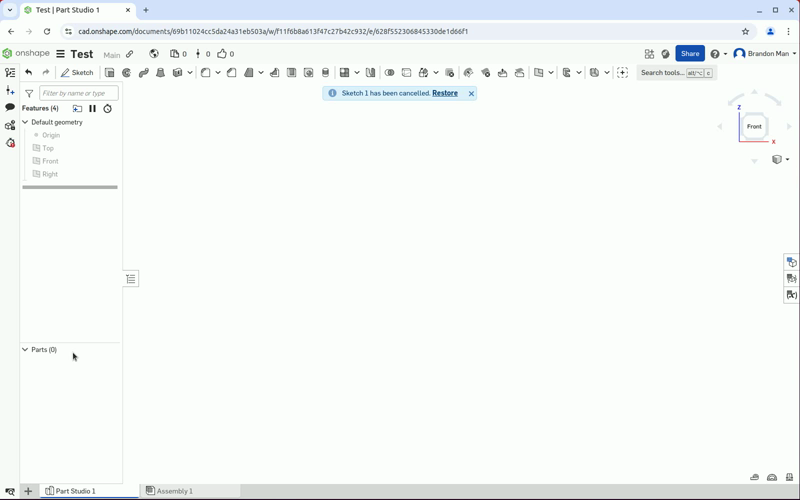
key(shift+y)
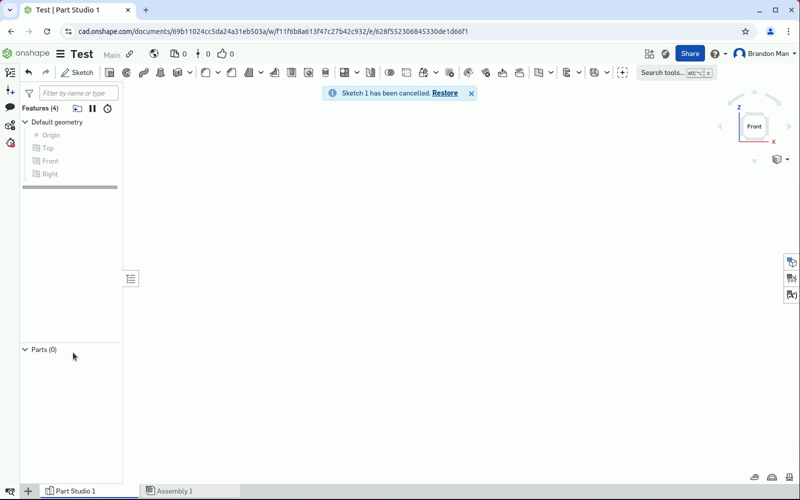
key(shift+s)
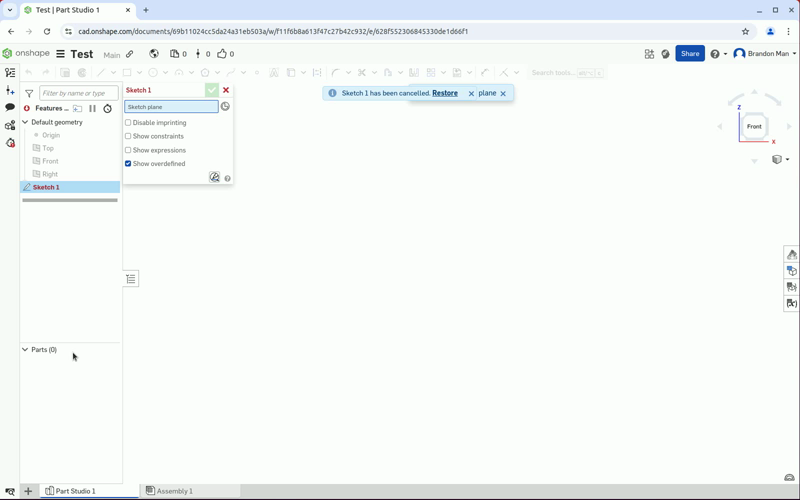
mouse_move(73, 163)
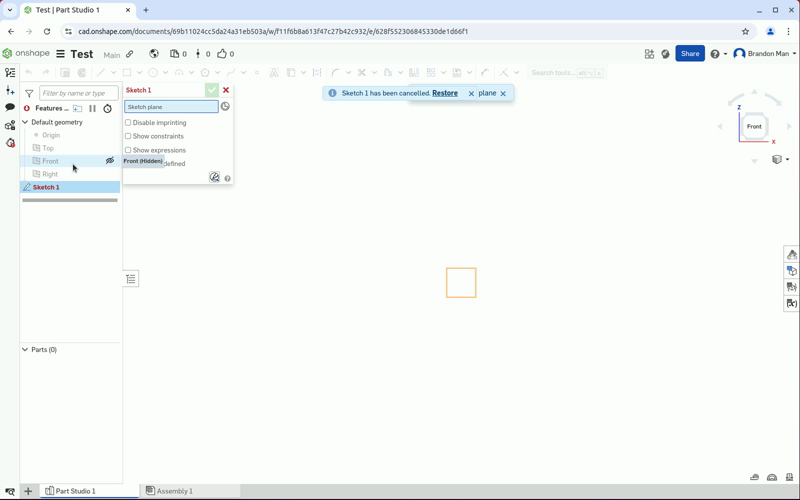
click(73, 163)
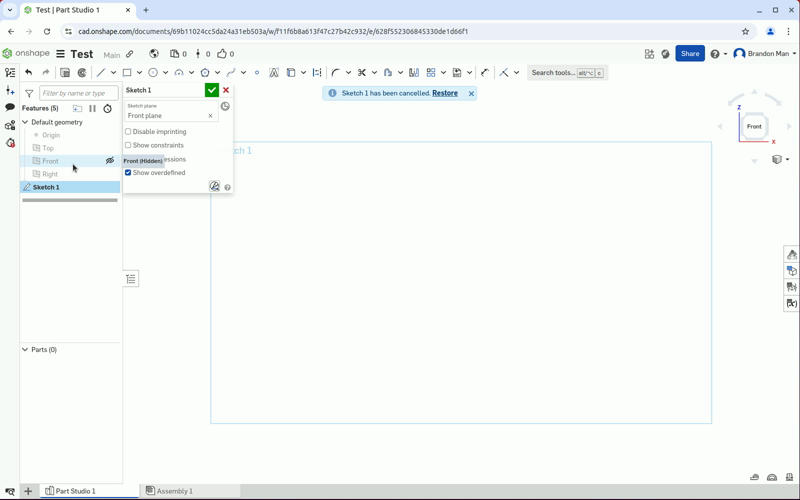
mouse_move(73, 352)
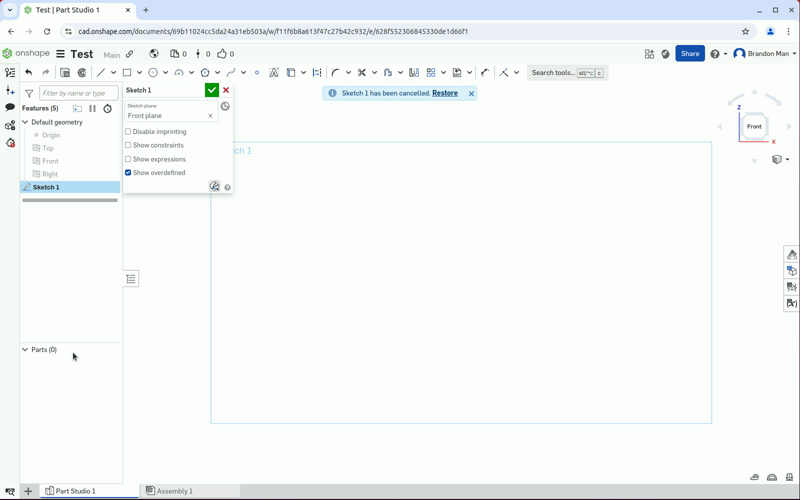
key(y)
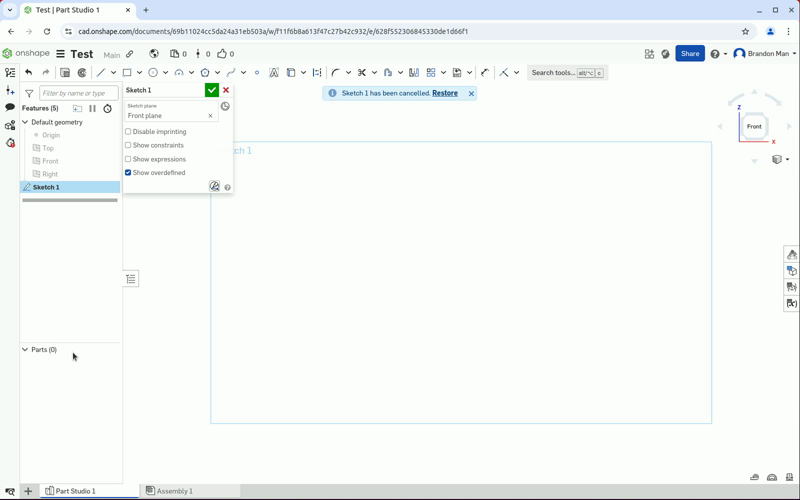
key(c)
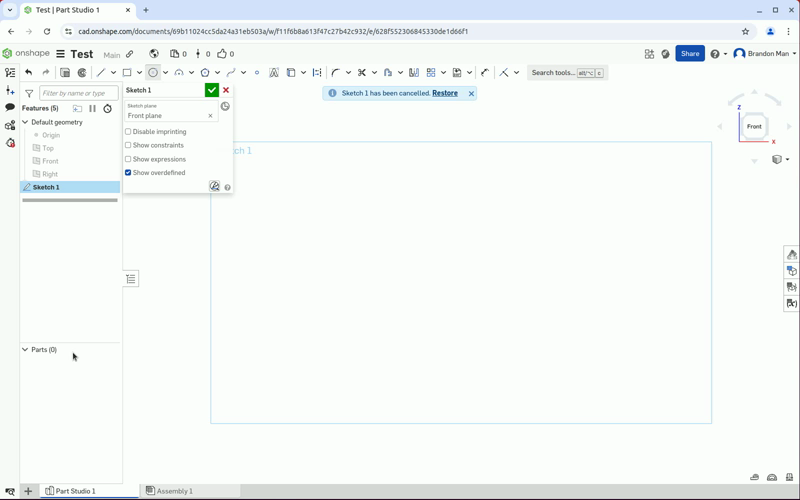
key_down(shift)
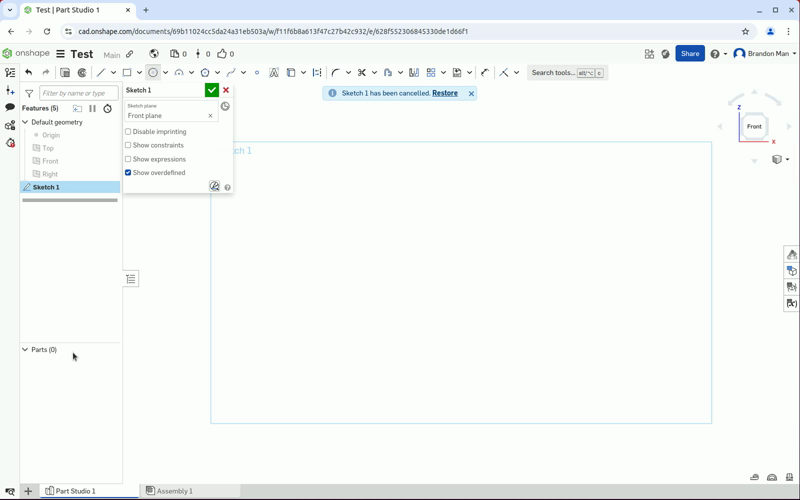
mouse_move(460, 282)
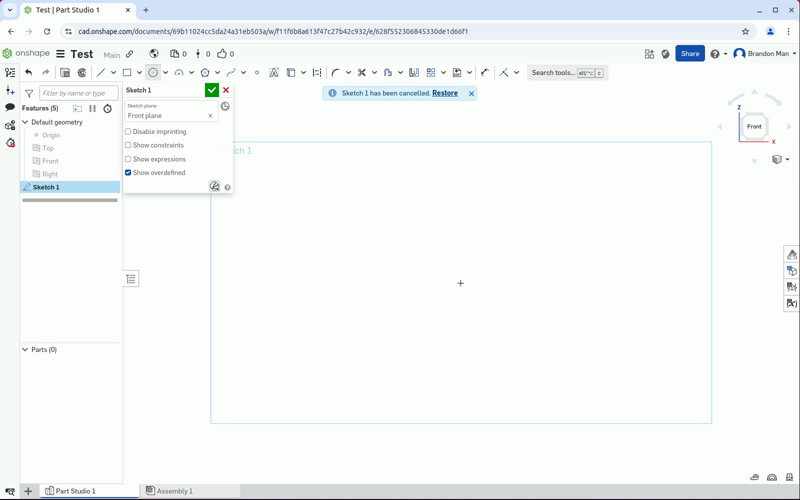
click(460, 282)
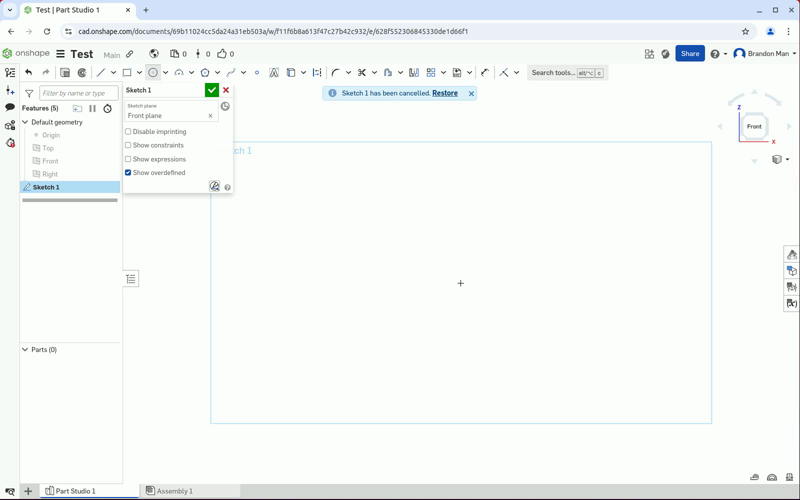
key_up(shift)
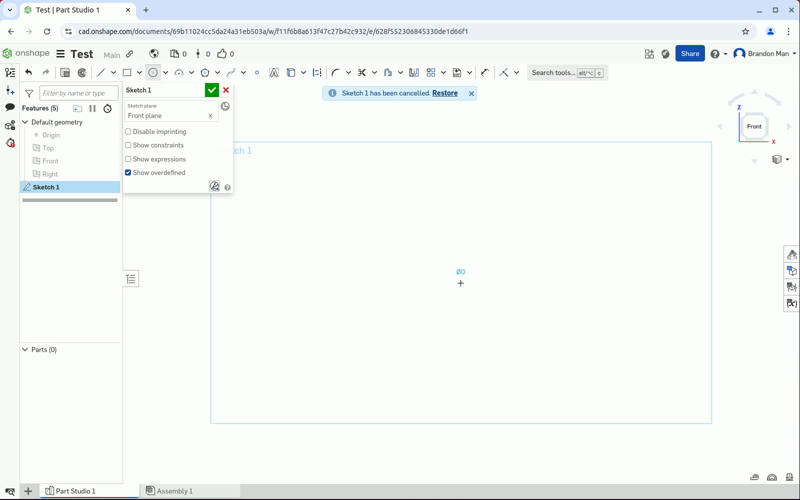
mouse_move(476, 282)
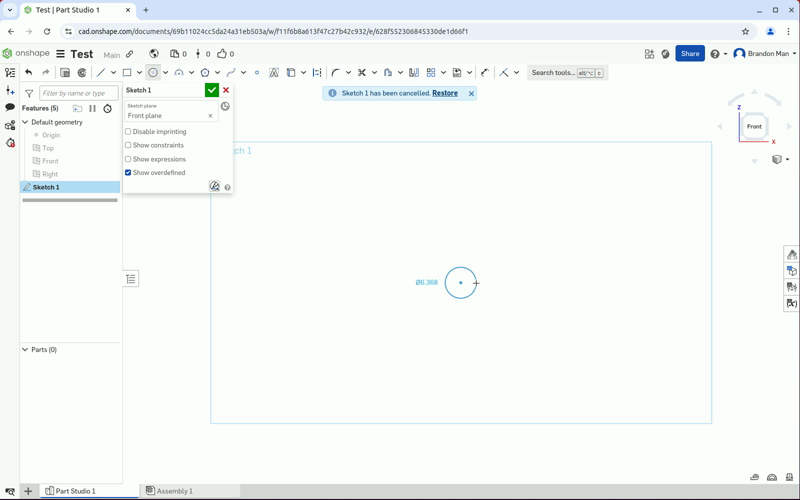
click(476, 282)
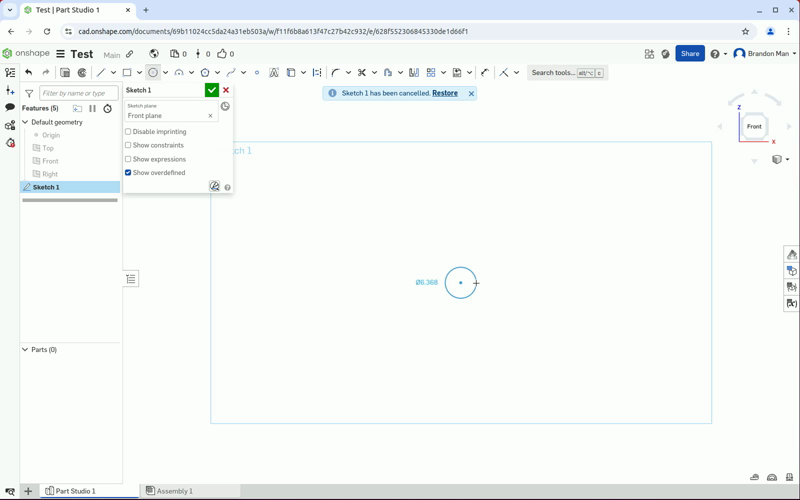
key(esc)
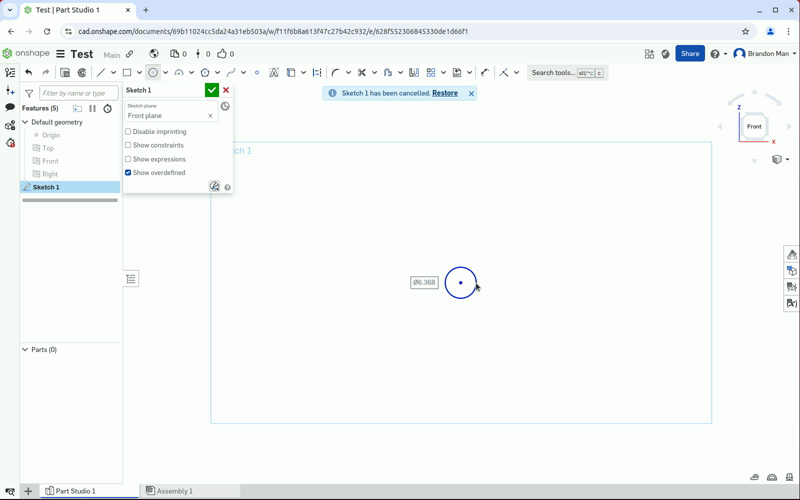
key(c)
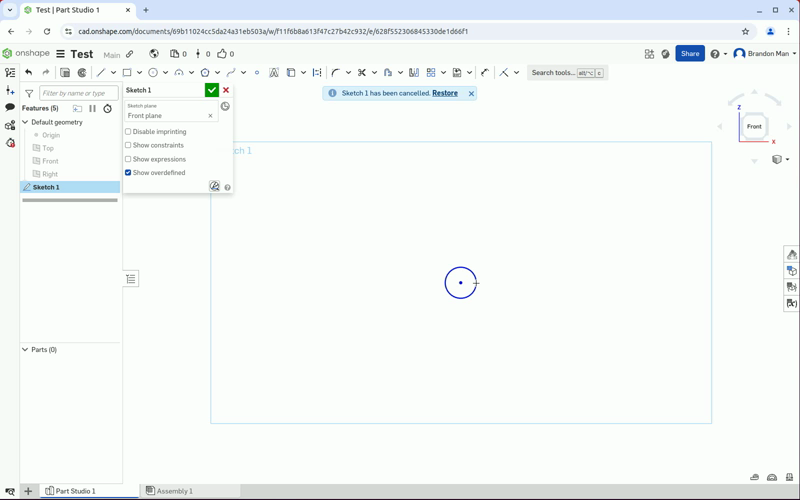
key_down(shift)
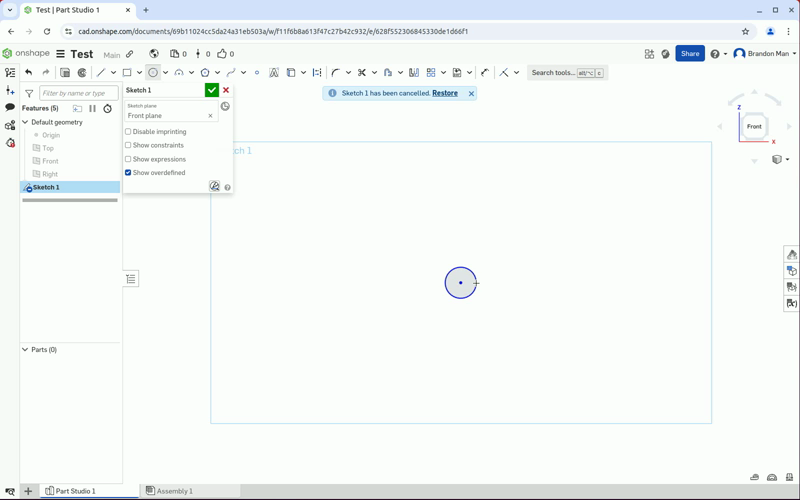
mouse_move(460, 282)
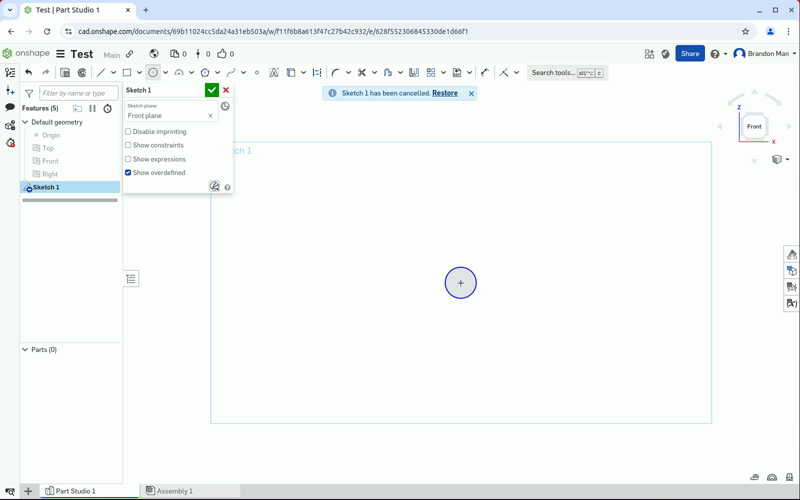
click(460, 282)
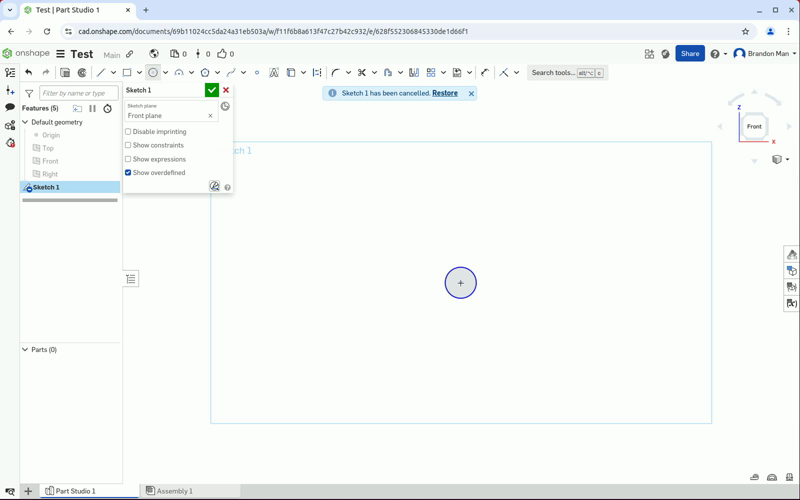
key_up(shift)
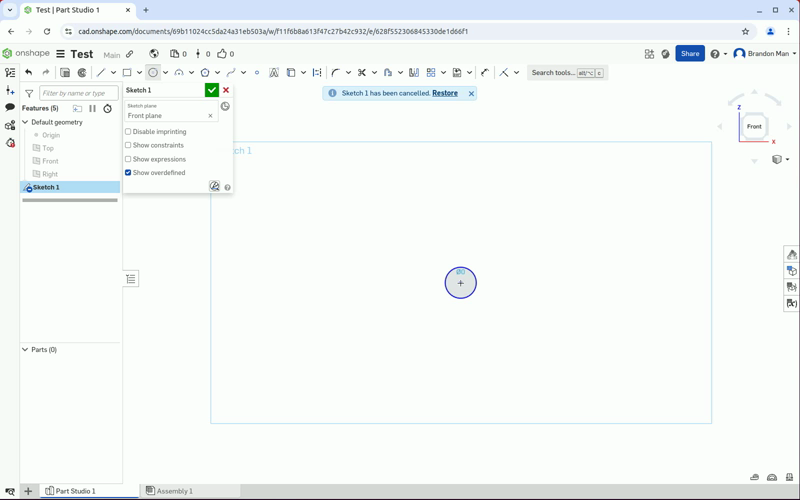
mouse_move(467, 282)
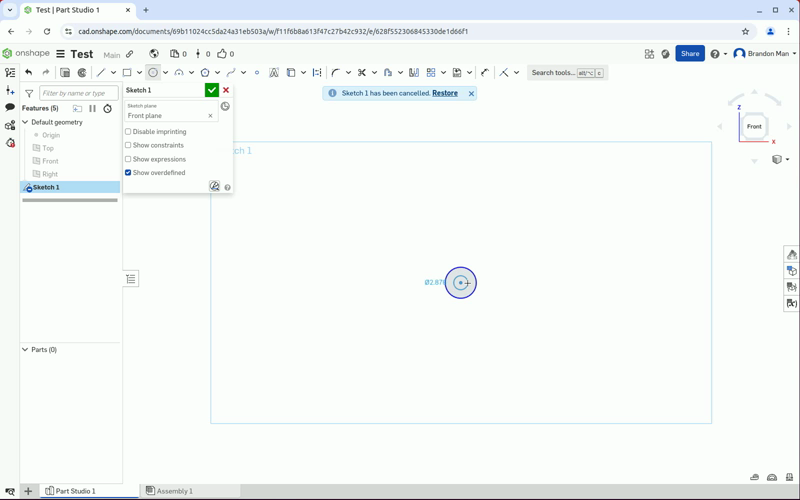
click(467, 282)
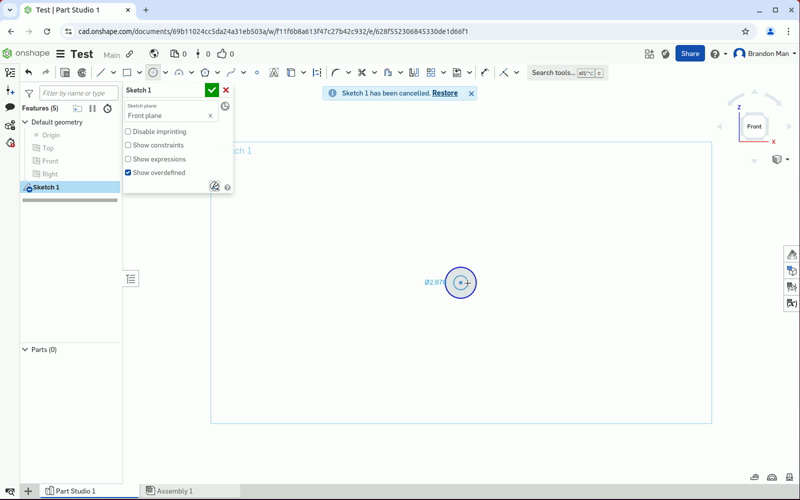
key(esc)
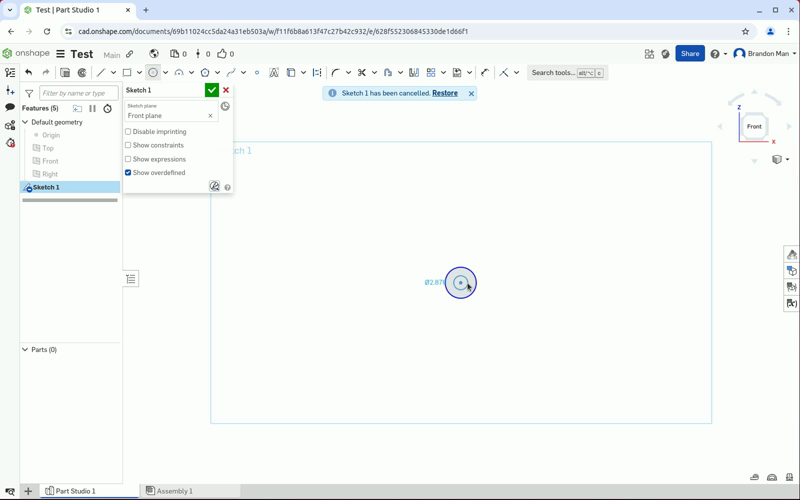
mouse_move(468, 273)
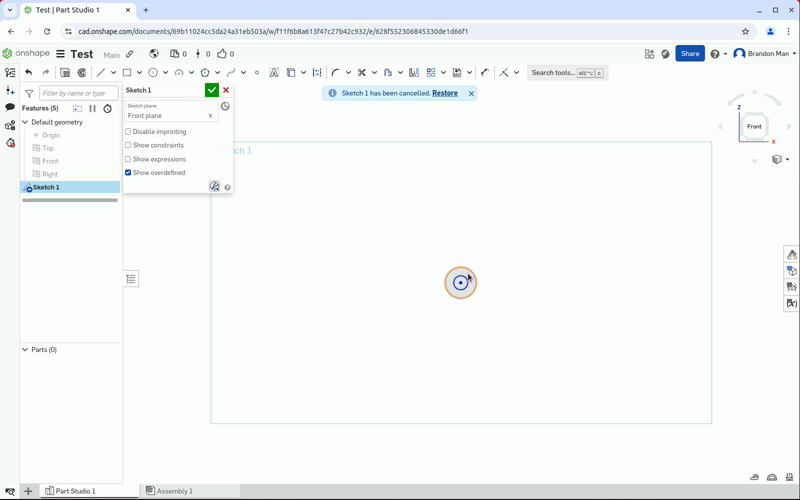
scroll(6)
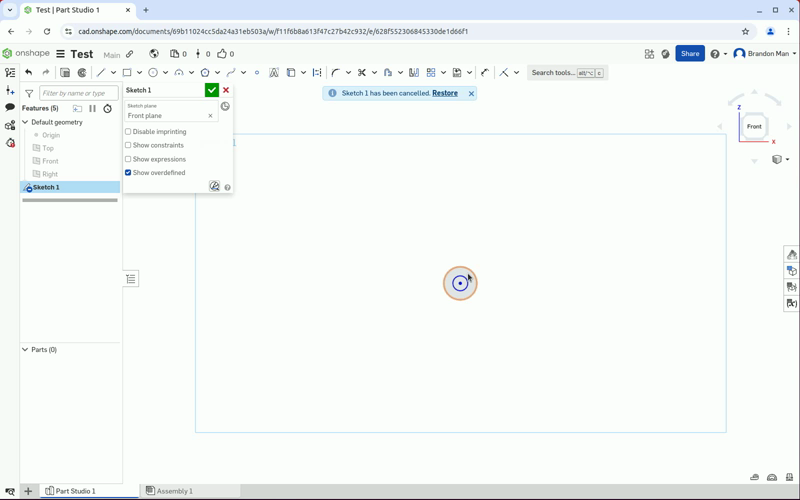
scroll(6)
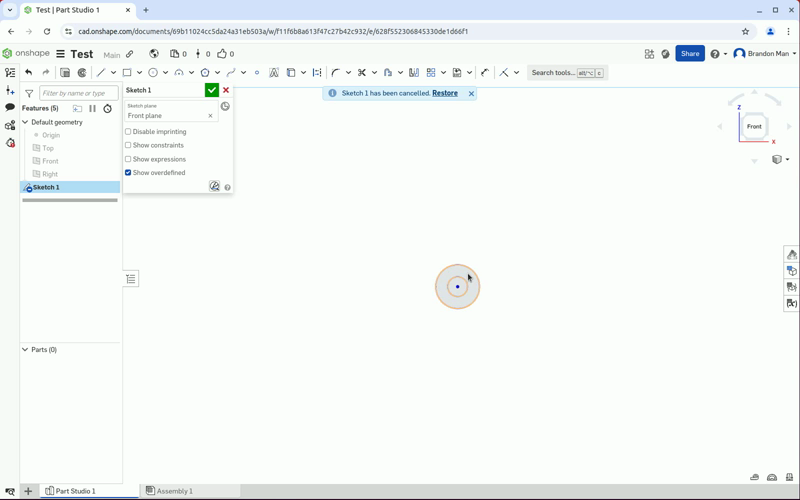
scroll(6)
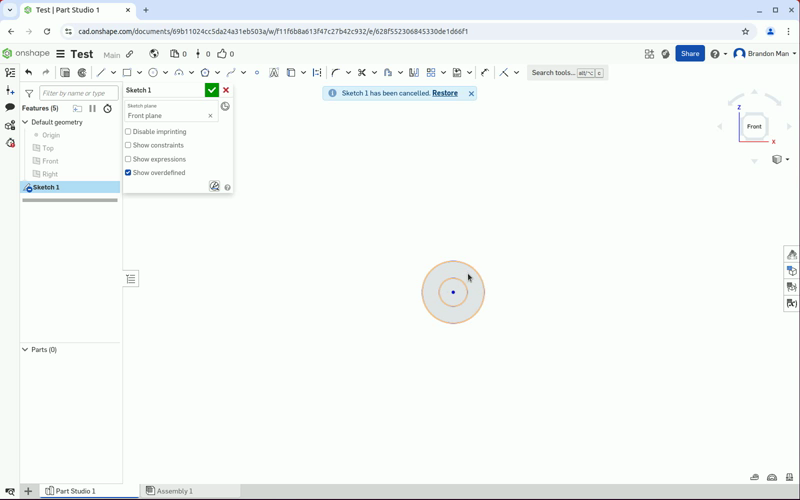
scroll(6)
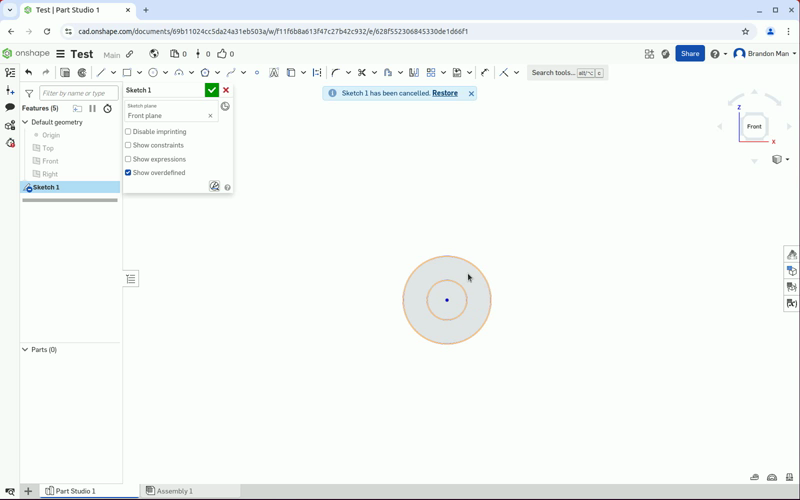
scroll(6)
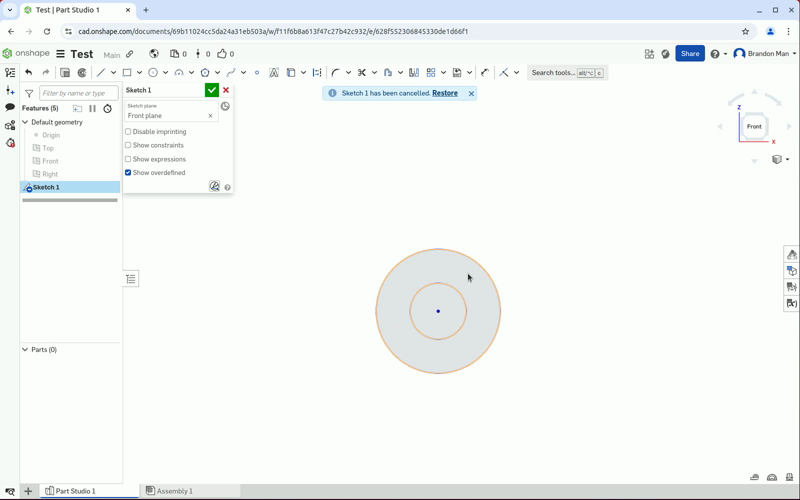
scroll(6)
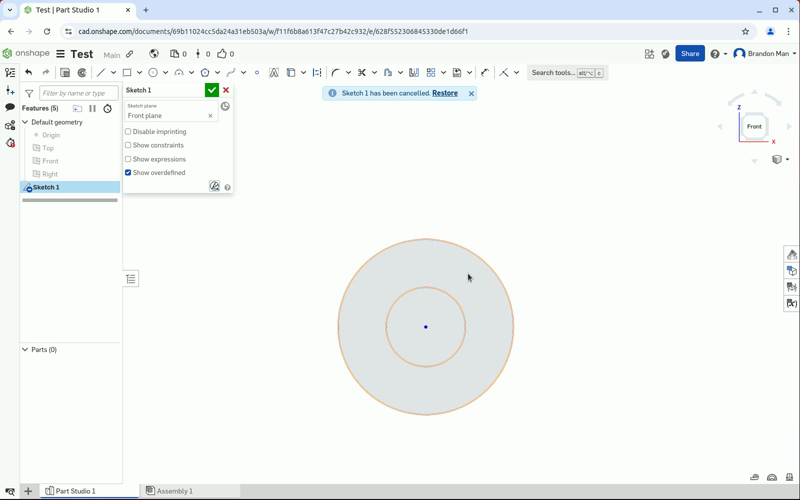
scroll(6)
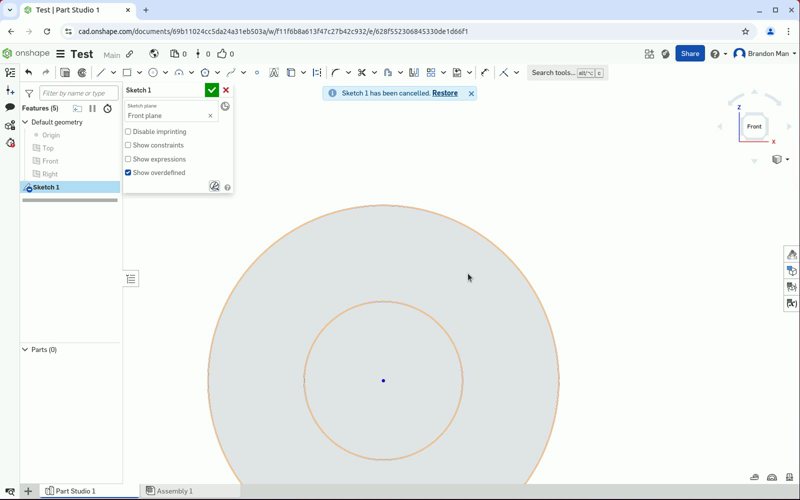
click(468, 273)
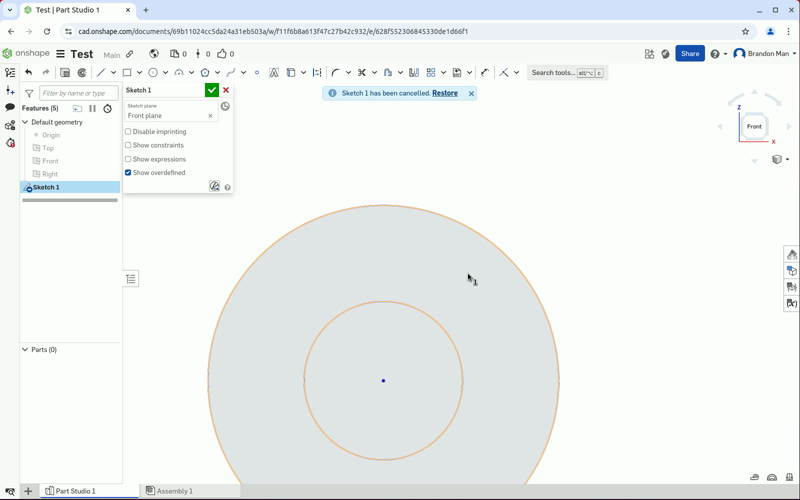
scroll(-6)
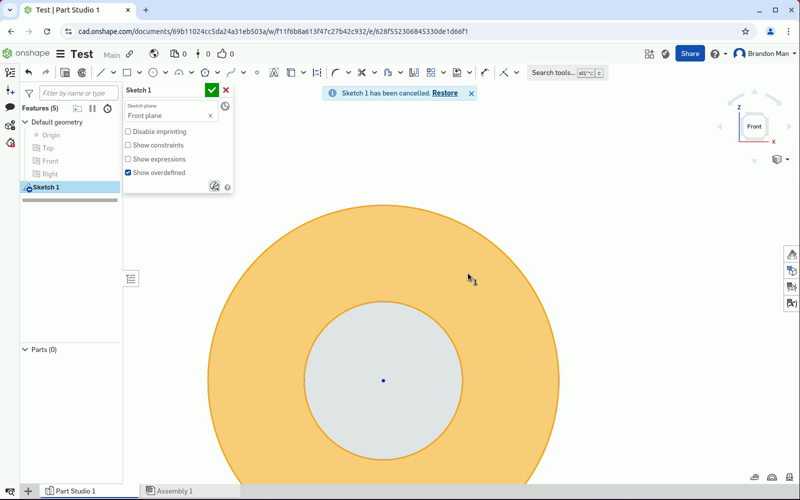
scroll(-6)
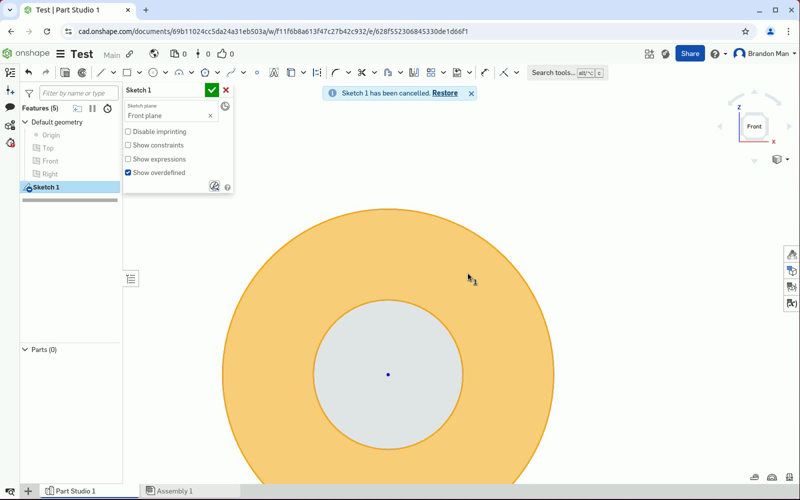
scroll(-6)
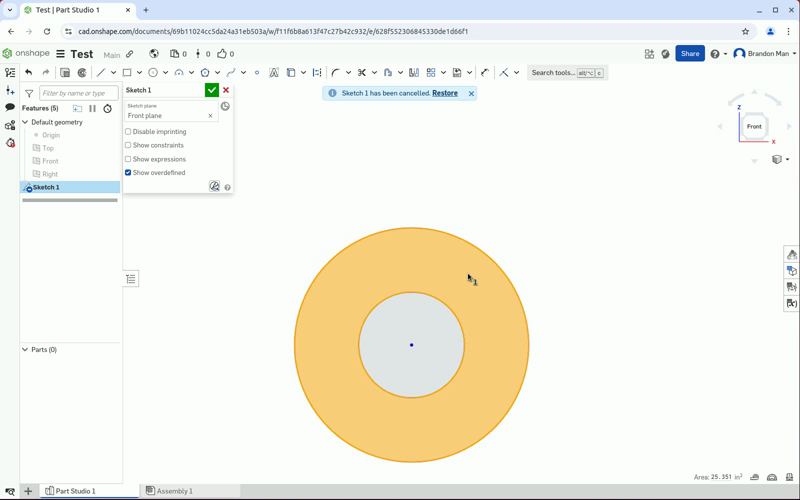
scroll(-6)
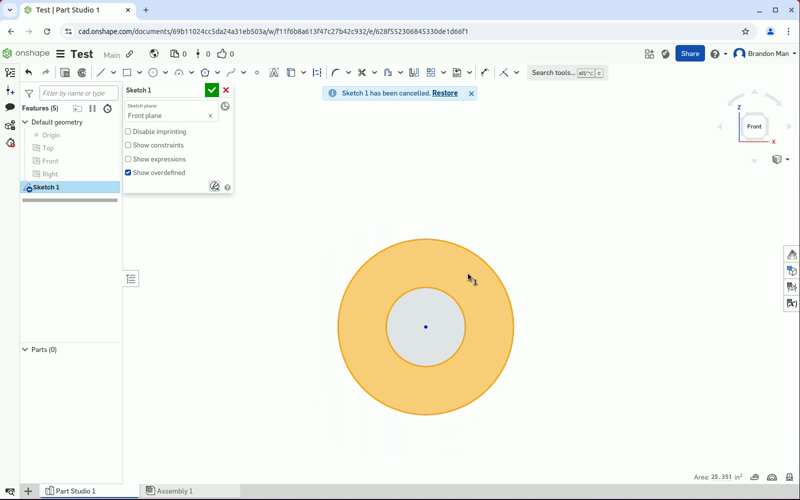
scroll(-6)
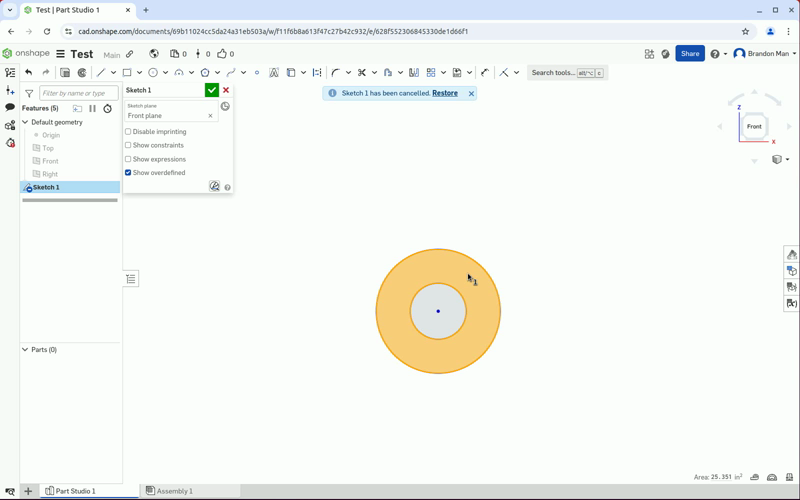
scroll(-6)
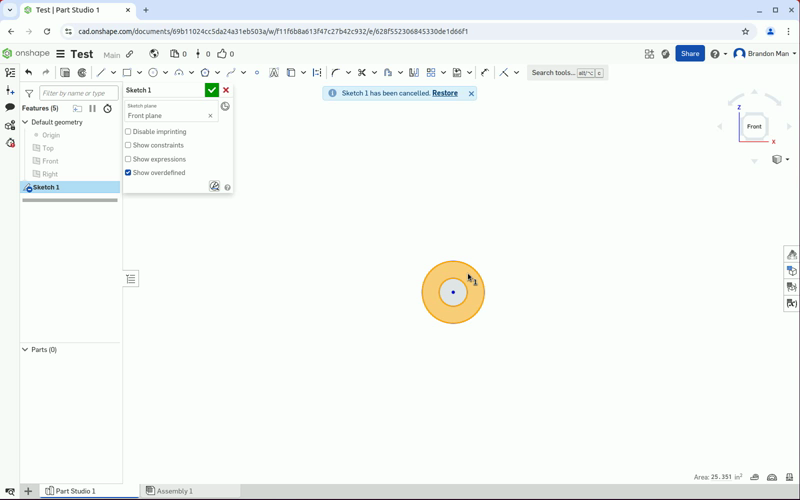
scroll(-6)
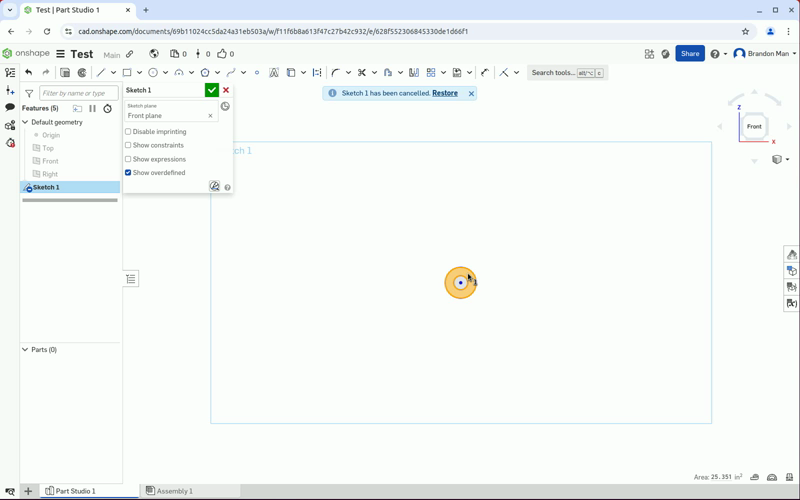
mouse_move(73, 352)
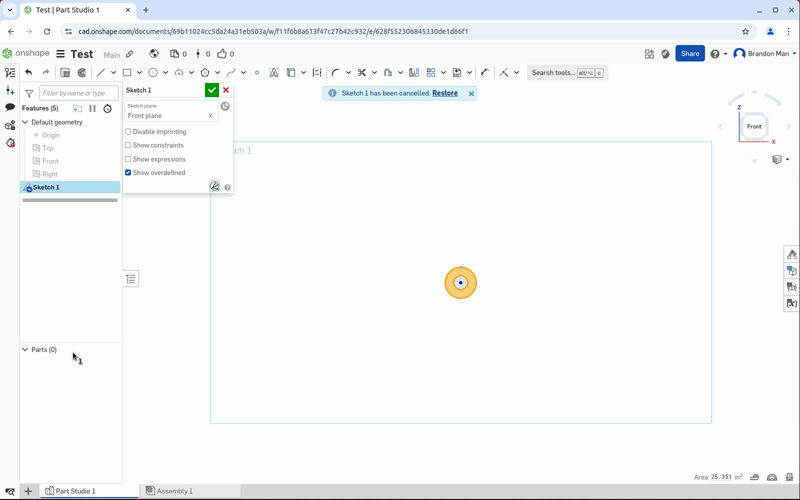
key(shift+y)
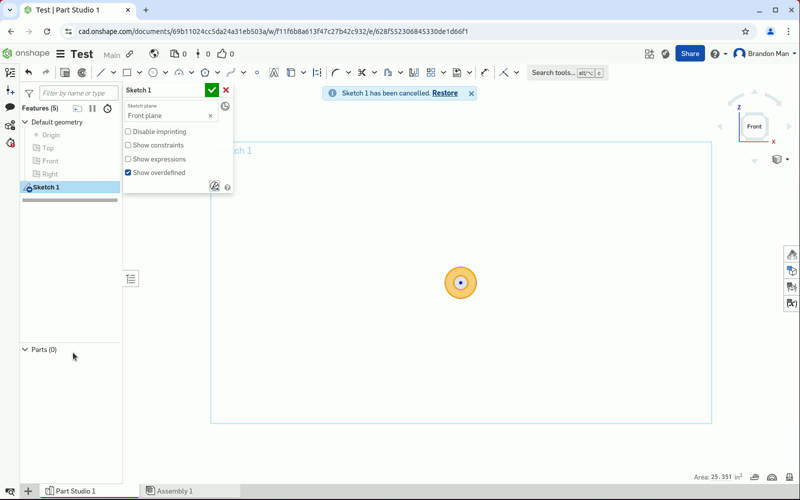
key(shift+e)
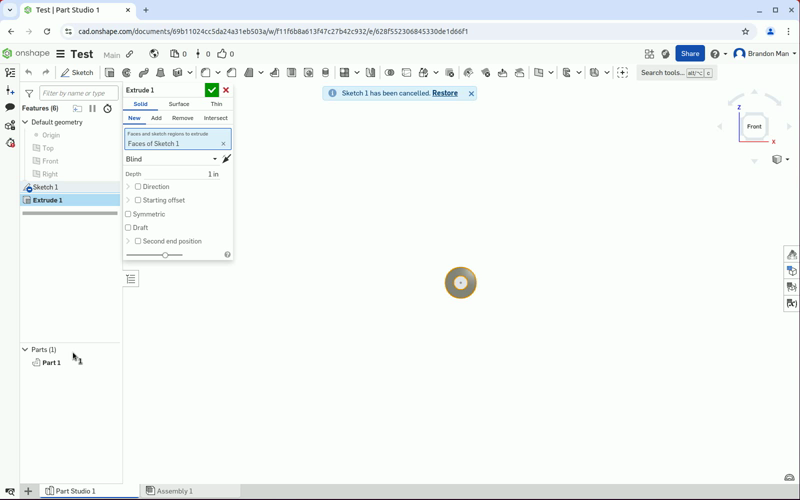
mouse_move(143, 106)
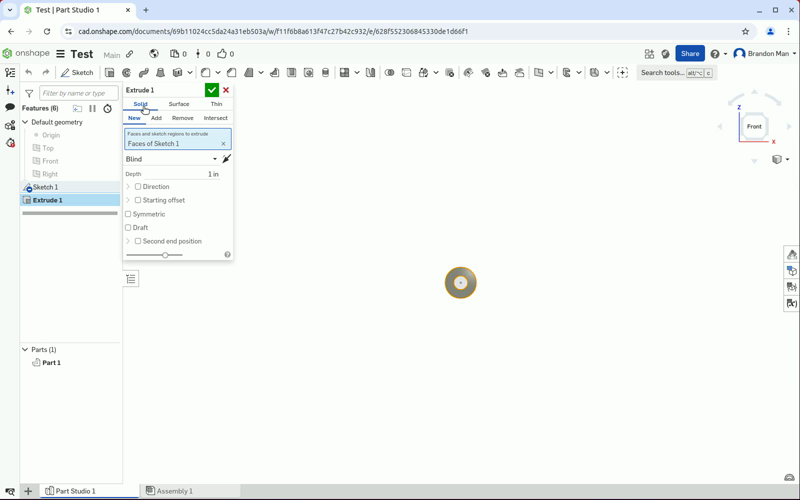
click(143, 106)
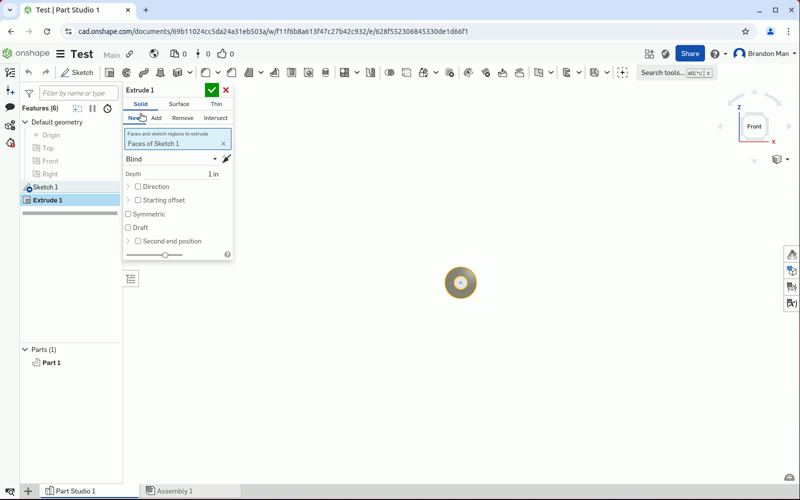
mouse_move(137, 120)
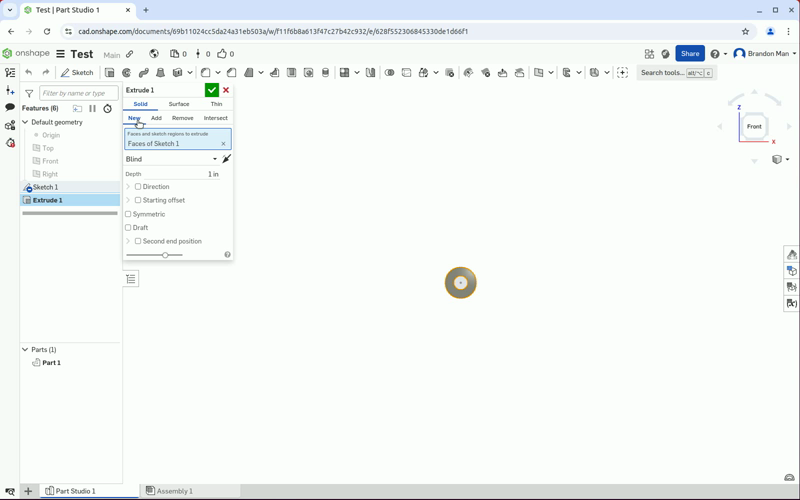
click(137, 120)
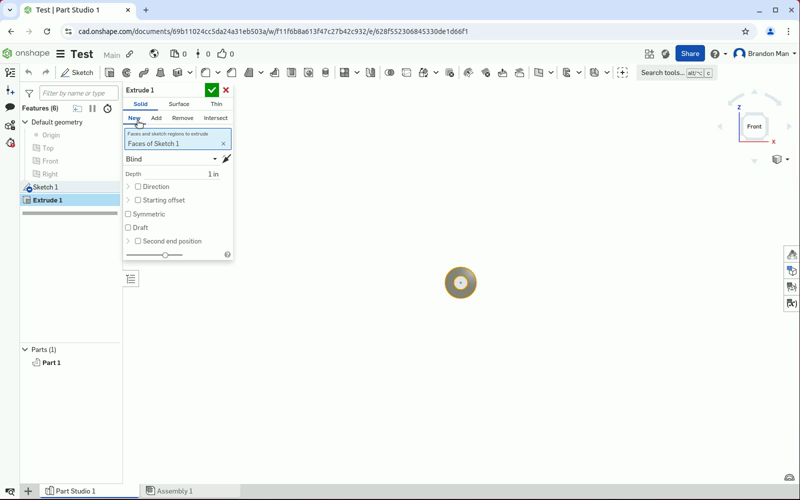
key(tab, 4)
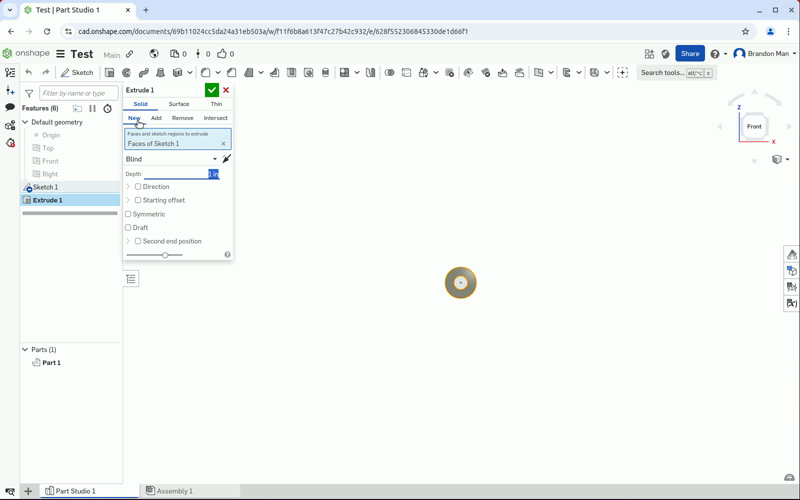
text(6.018)
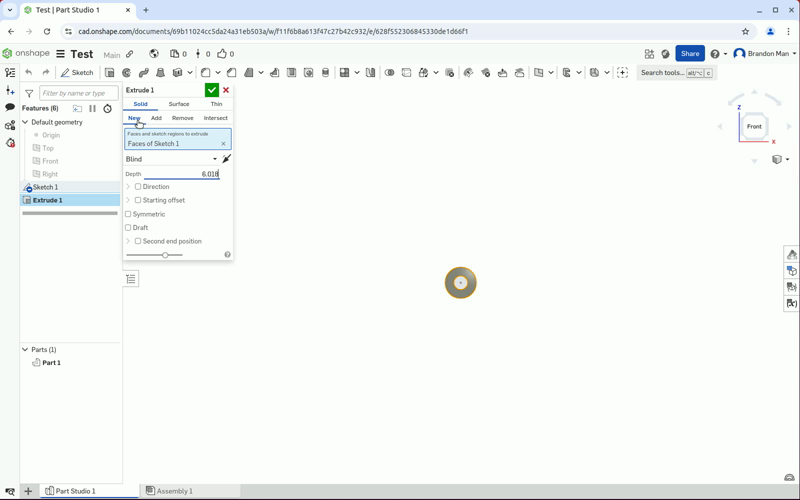
key(enter)
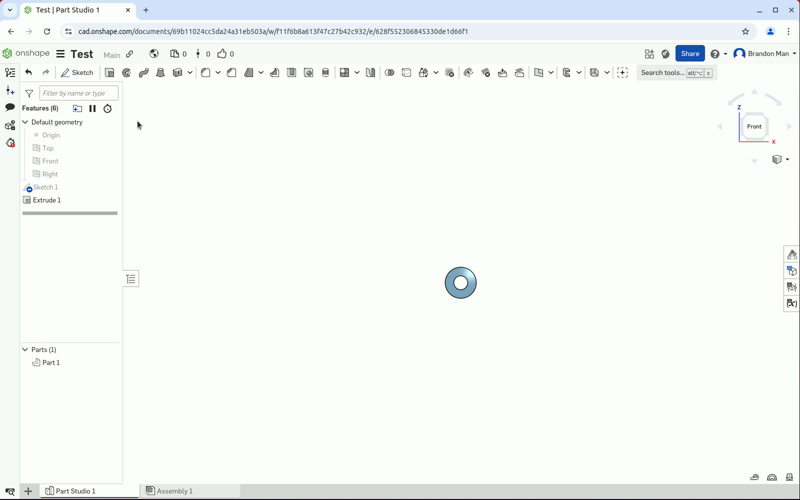
key(shift+h)
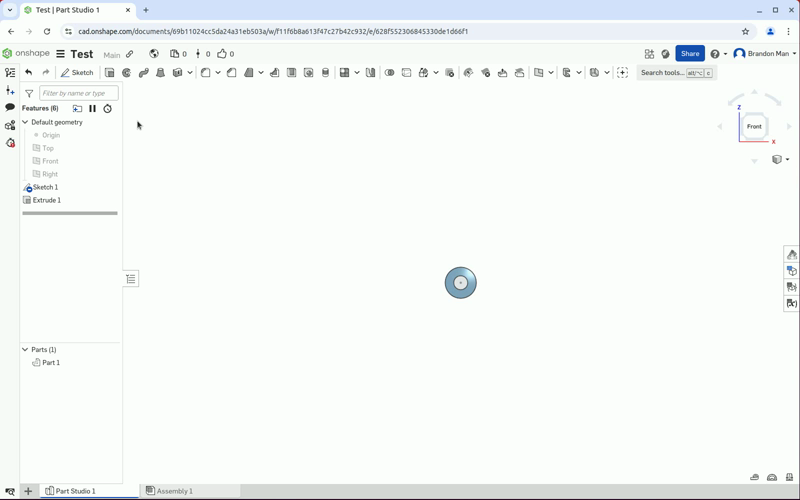
key(shift+h)
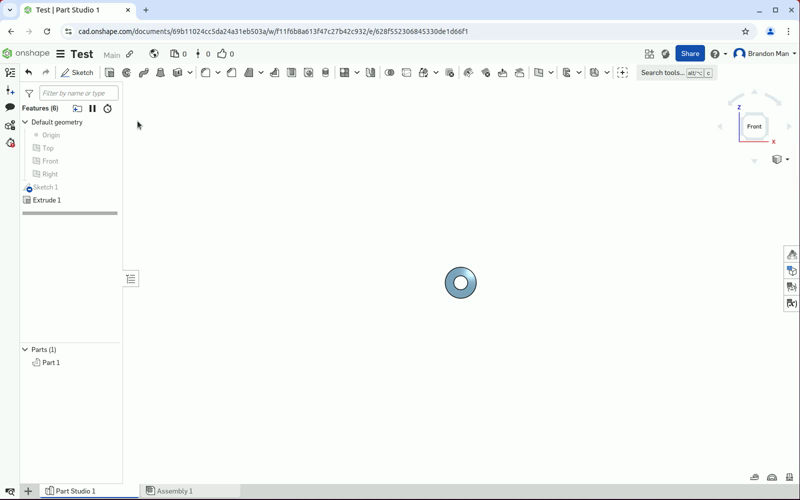
mouse_move(73, 189)
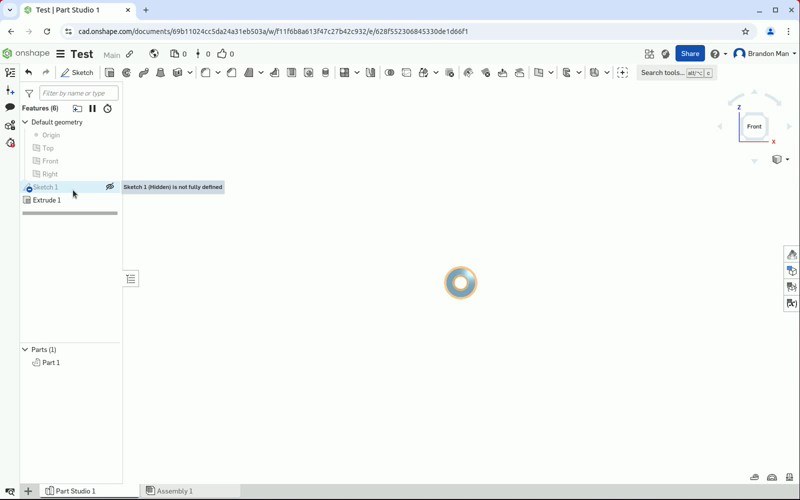
click(73, 189)
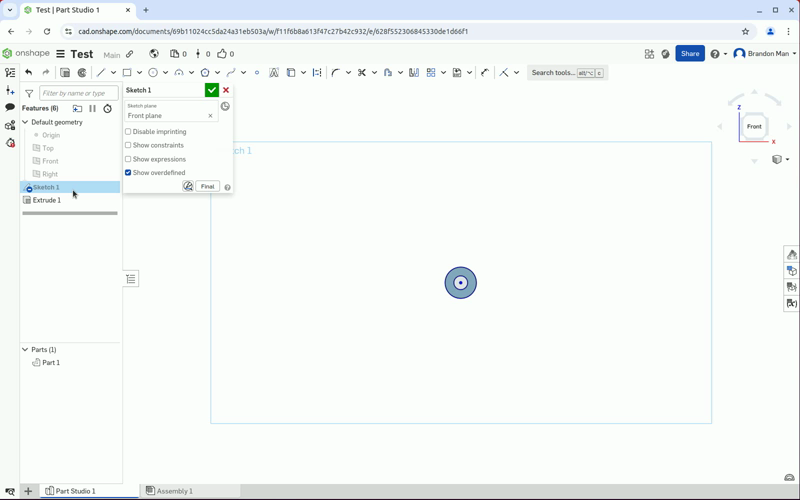
mouse_move(229, 92)
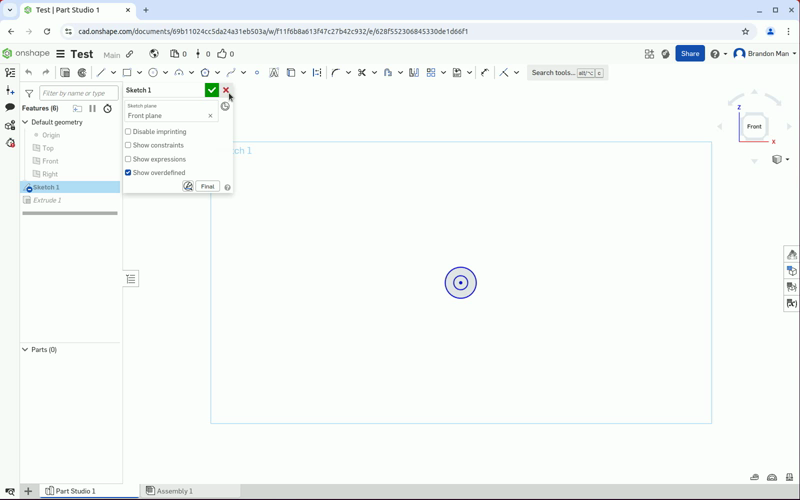
click(229, 92)
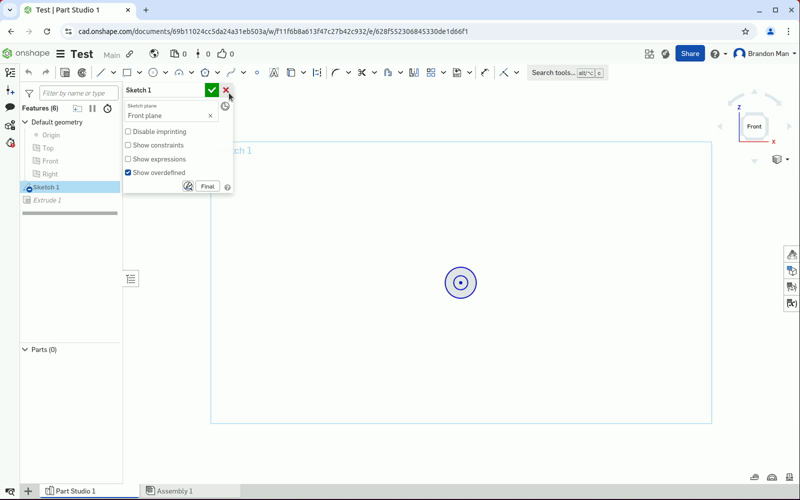
key(shift+s)
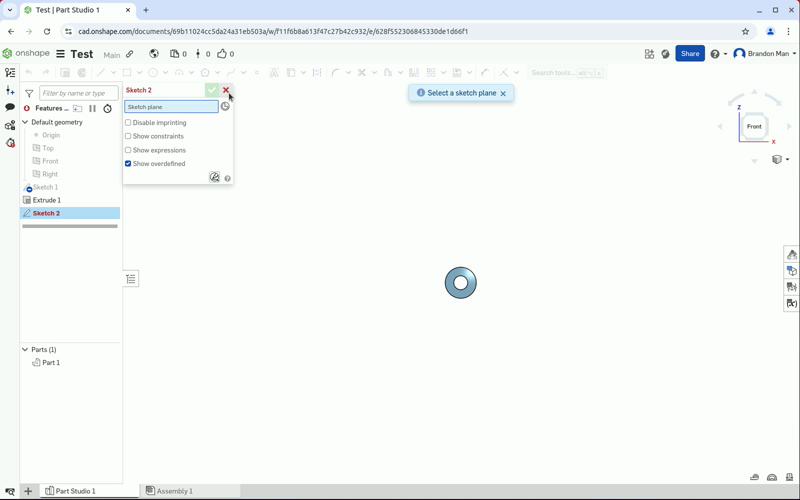
mouse_move(73, 163)
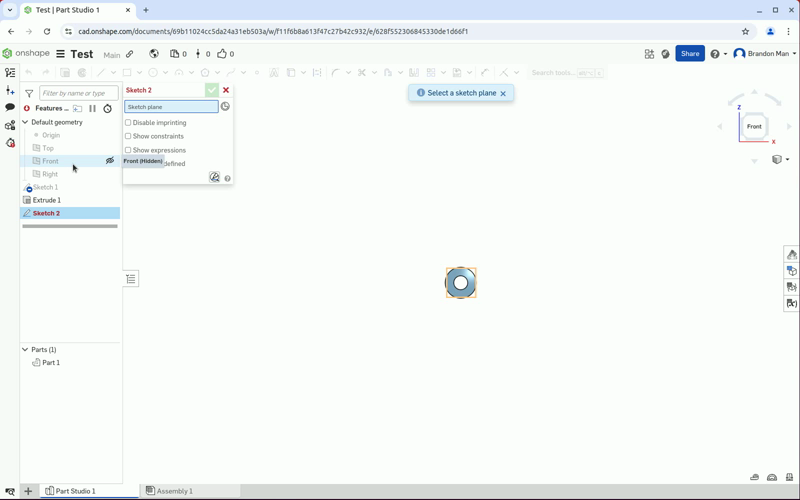
click(73, 163)
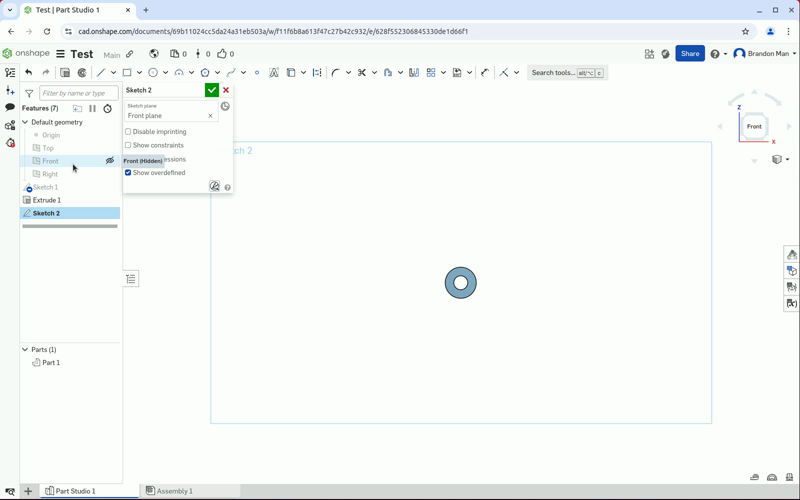
mouse_move(73, 352)
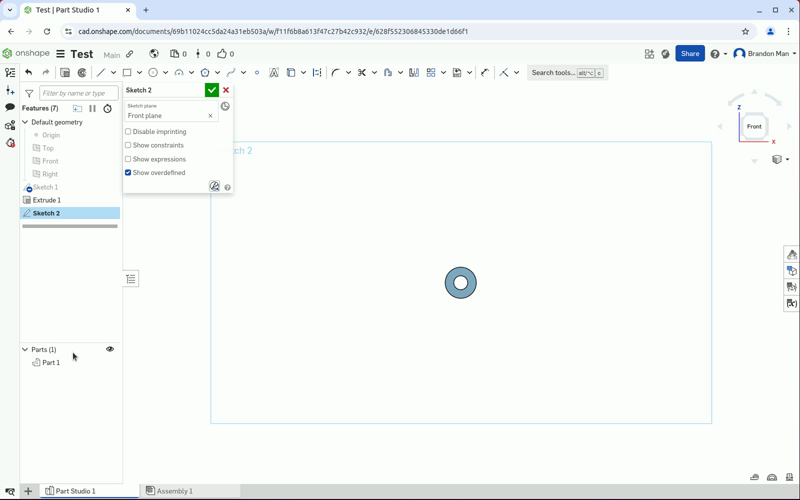
key(y)
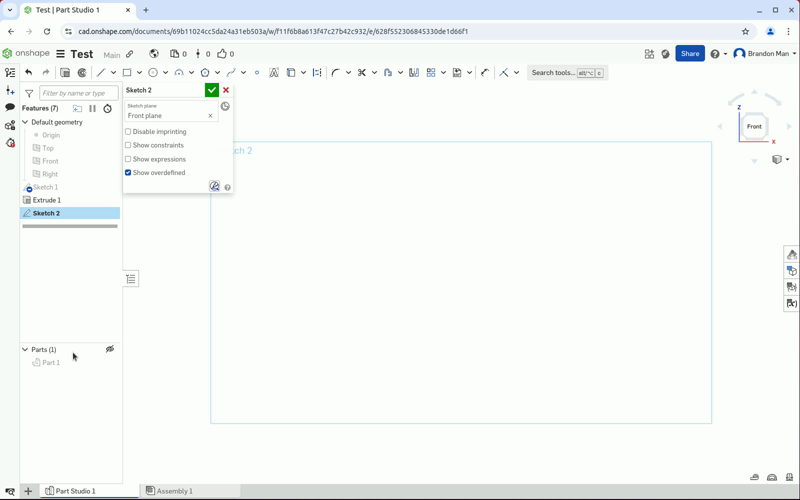
key(l)
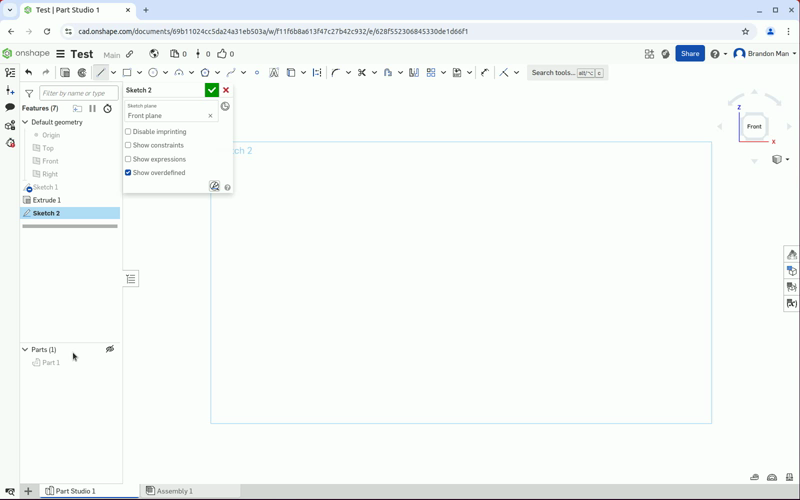
key_down(shift)
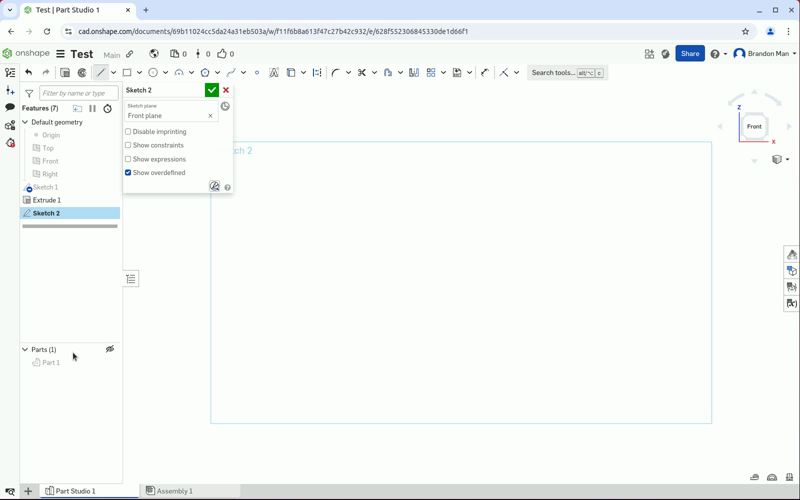
mouse_move(472, 292)
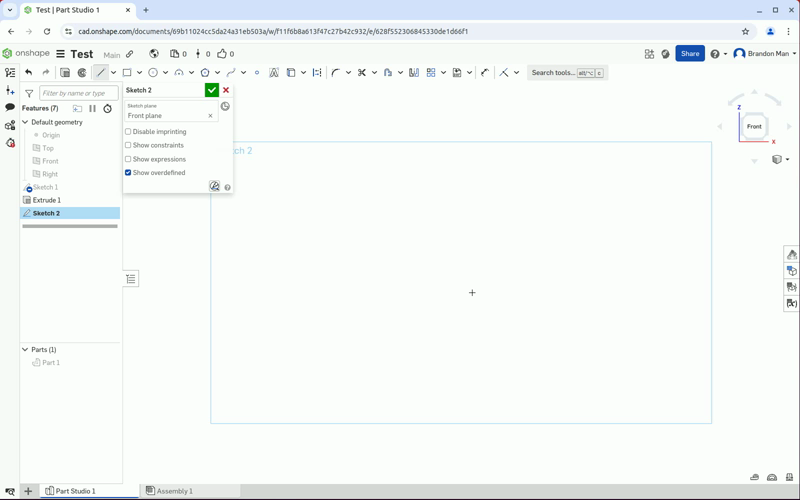
click(472, 292)
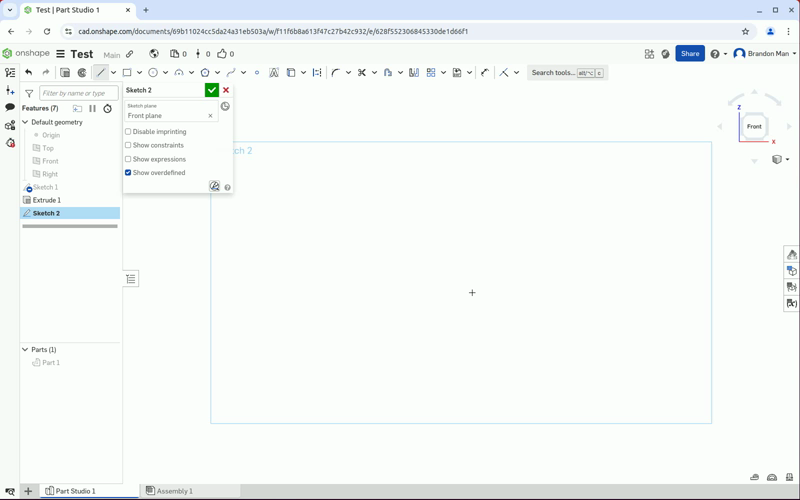
key_up(shift)
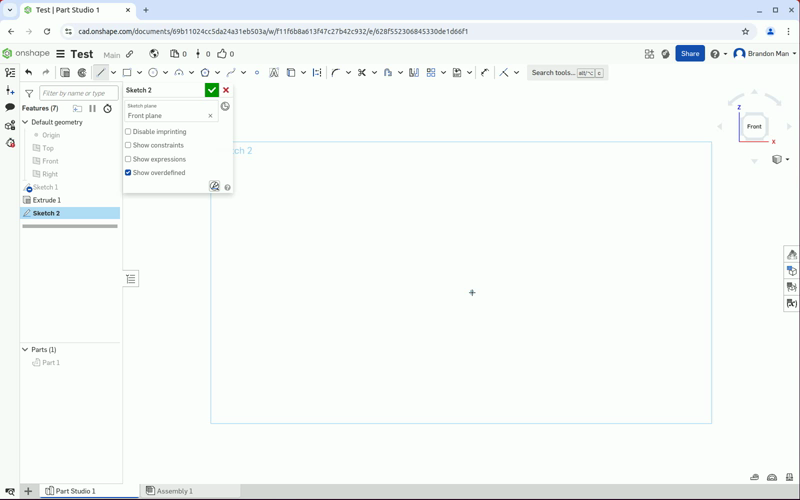
key_down(shift)
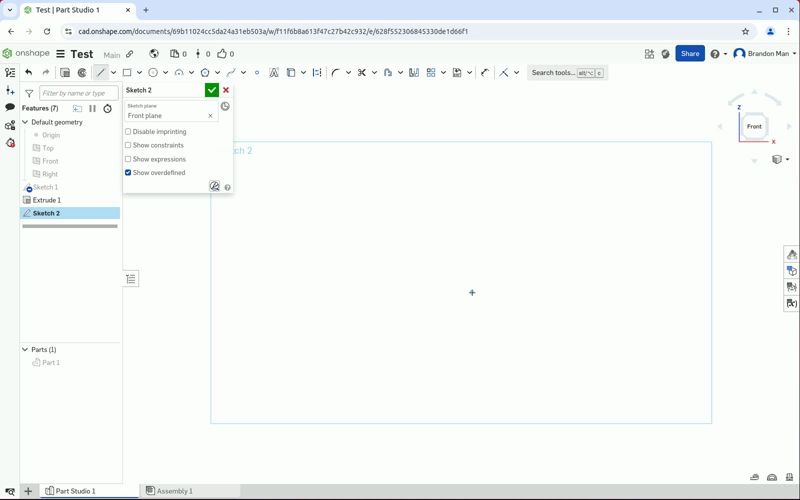
mouse_move(554, 292)
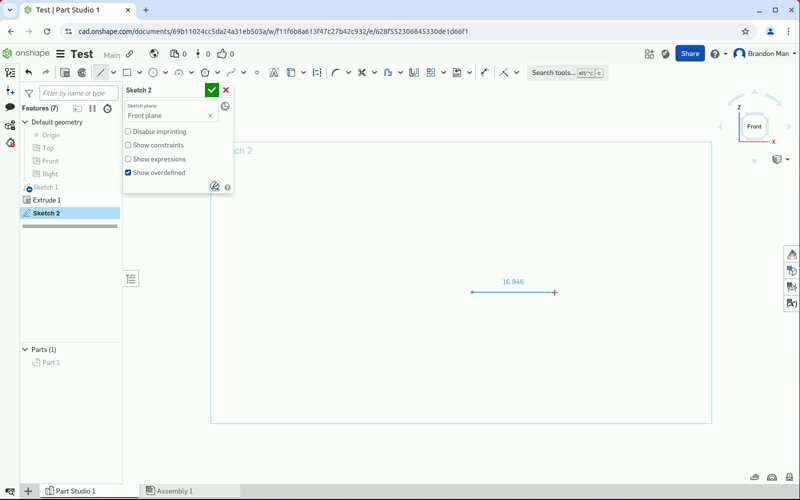
click(554, 292)
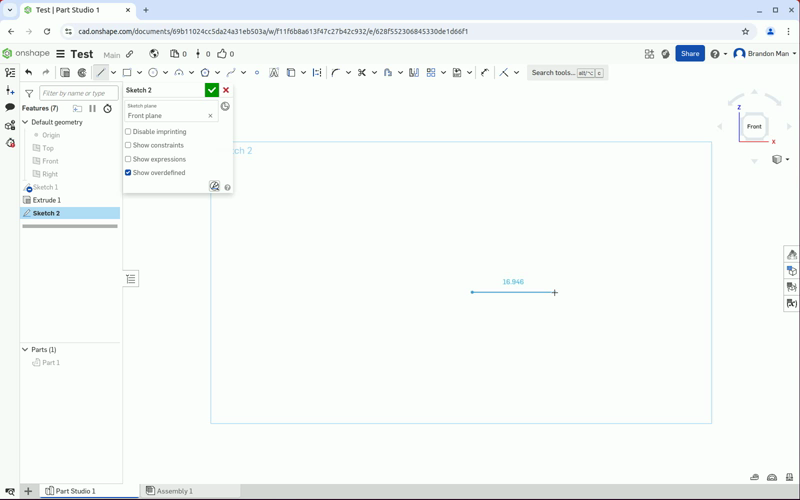
key_up(shift)
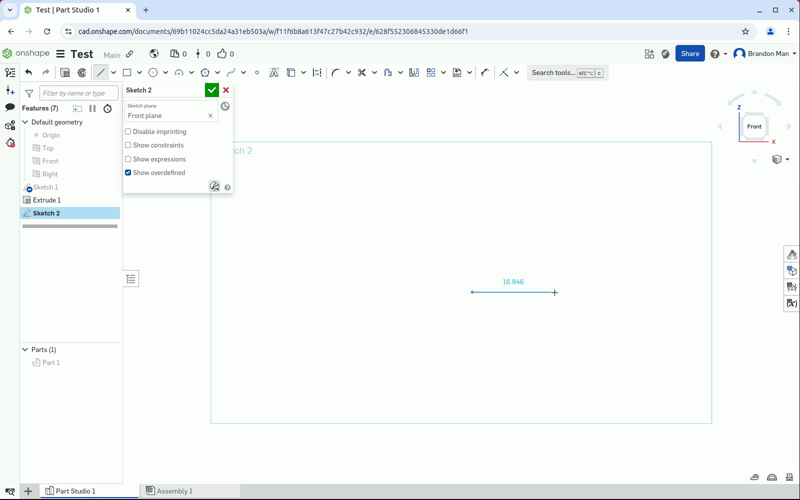
key(esc)
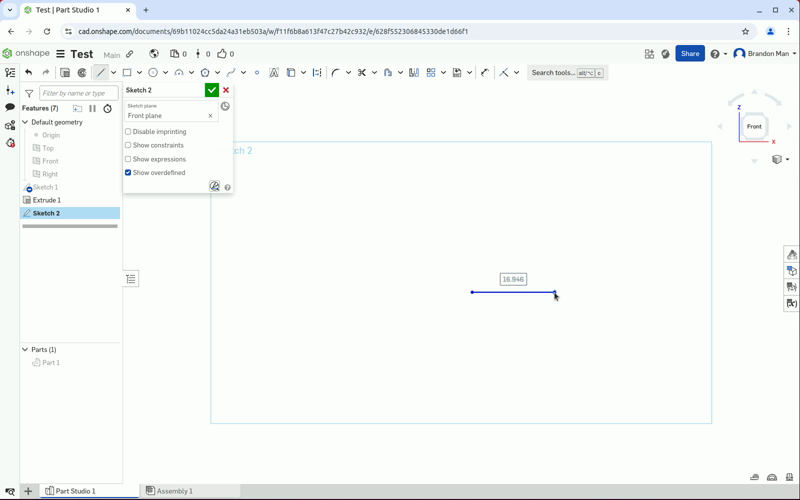
key(a)
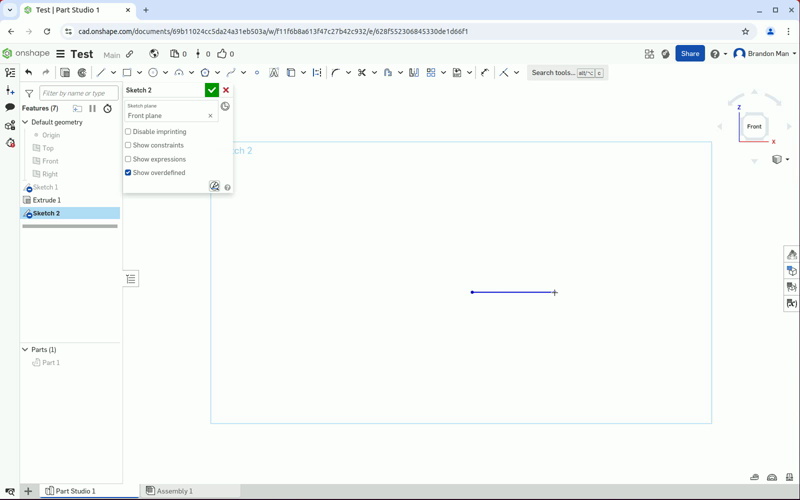
mouse_move(554, 292)
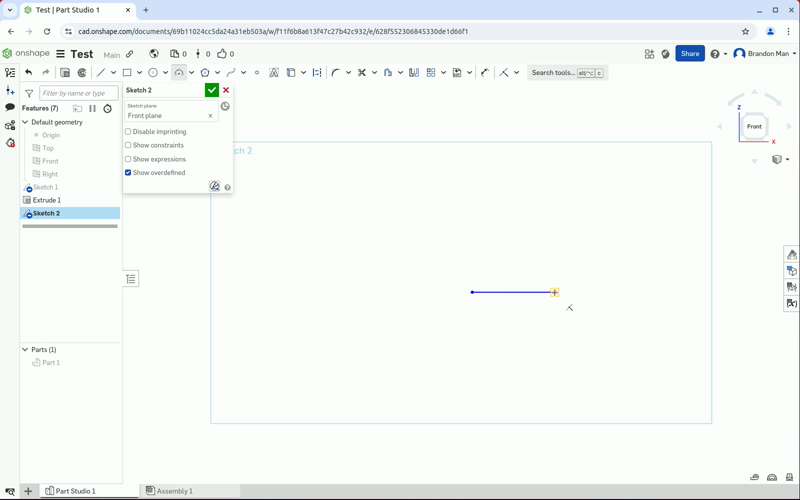
click(554, 292)
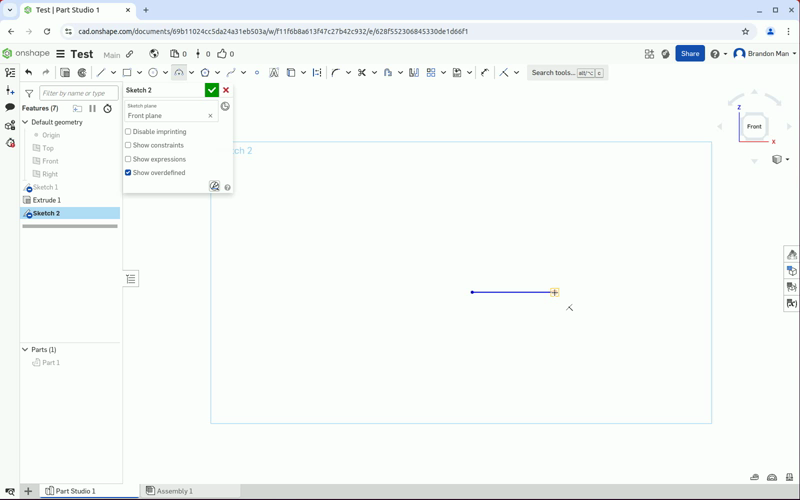
key_down(shift)
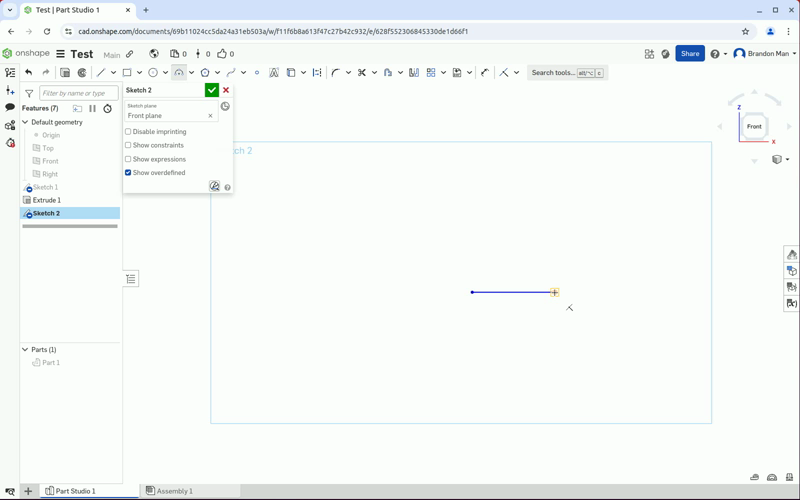
mouse_move(554, 273)
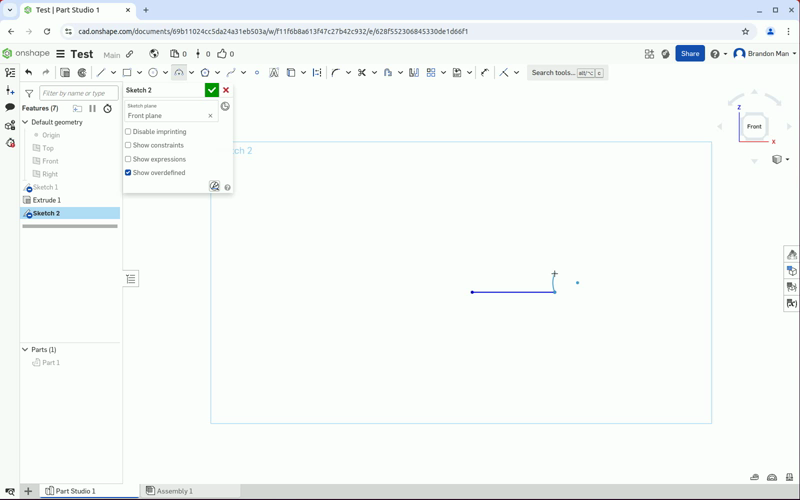
click(554, 273)
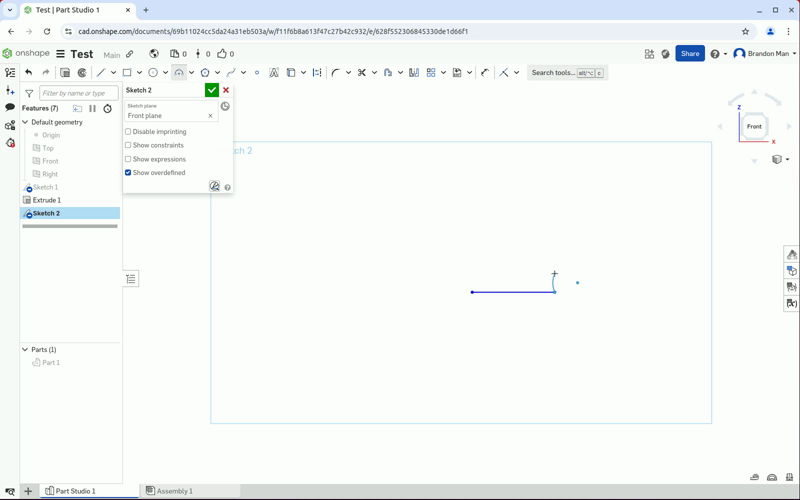
mouse_move(549, 282)
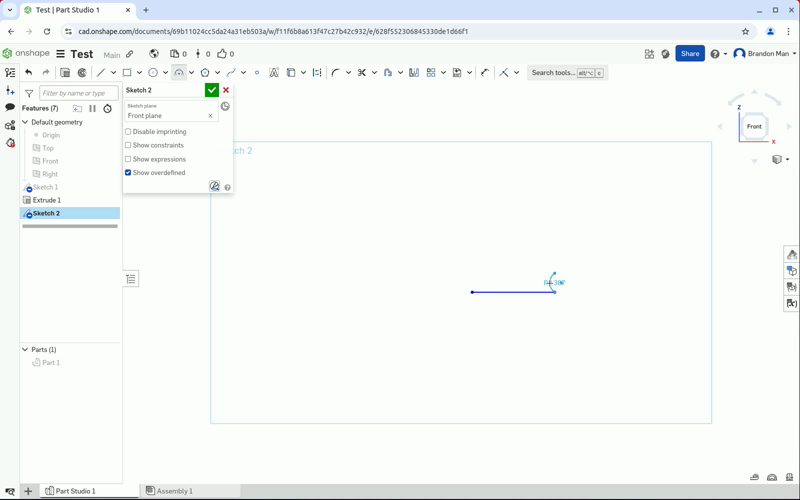
click(549, 282)
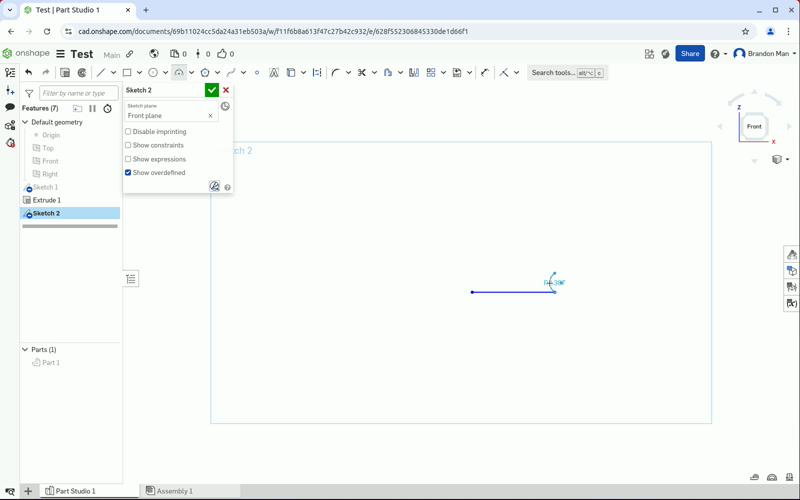
key_up(shift)
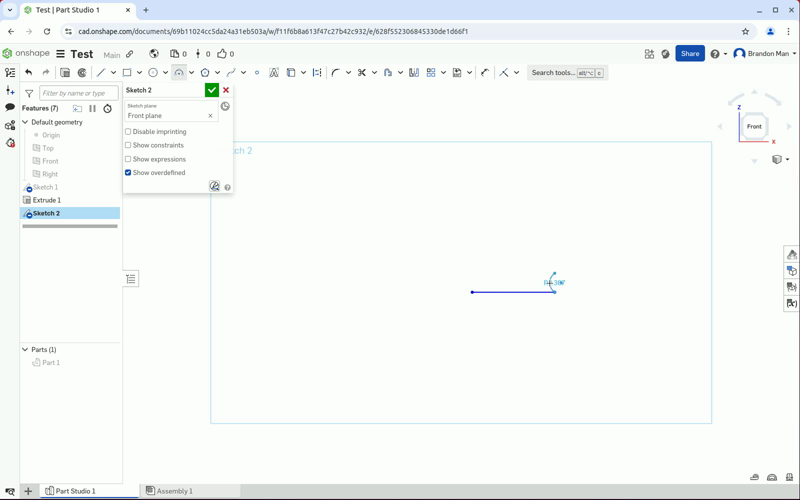
key(esc)
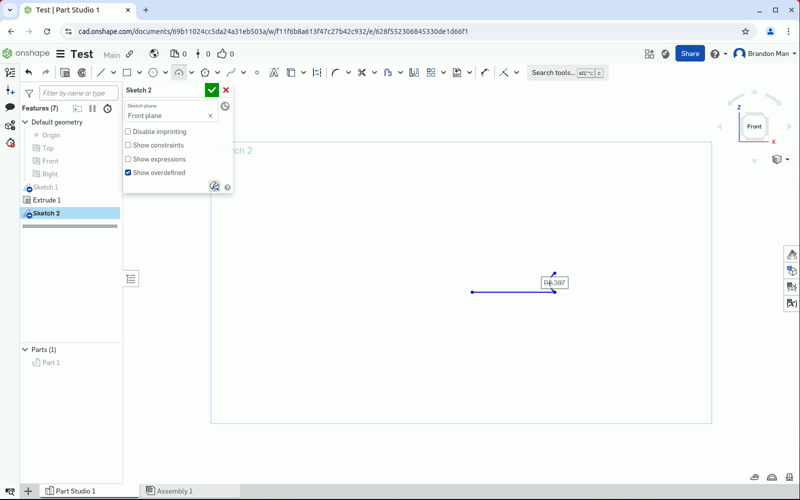
key(l)
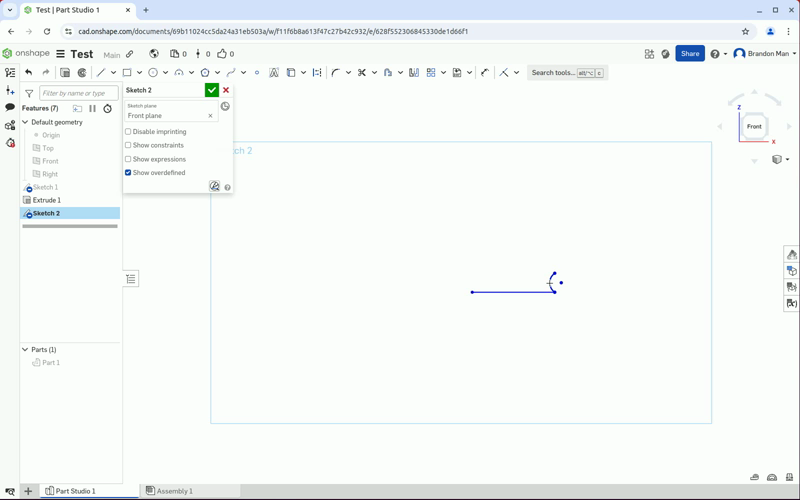
mouse_move(554, 273)
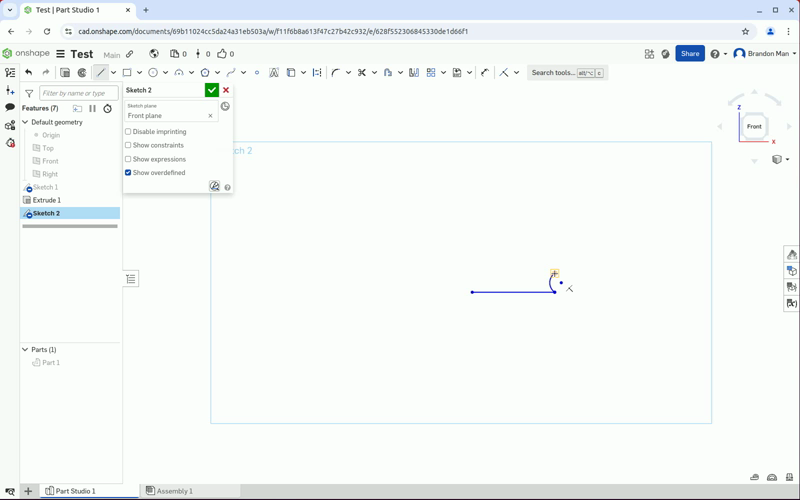
click(554, 273)
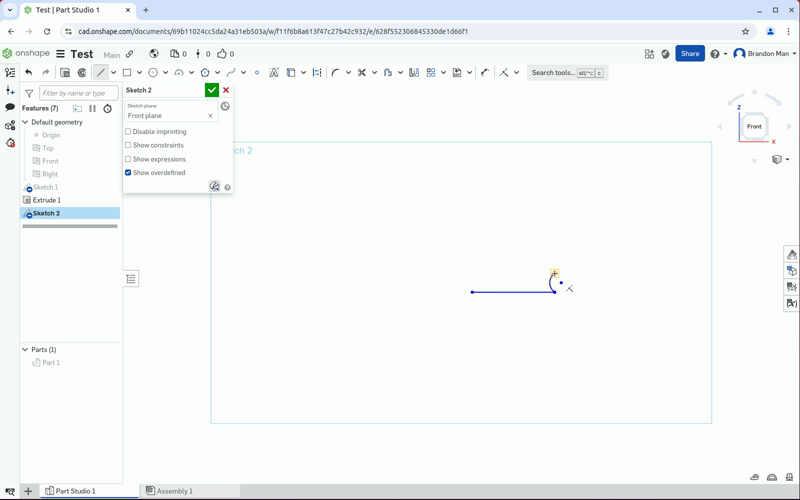
key_down(shift)
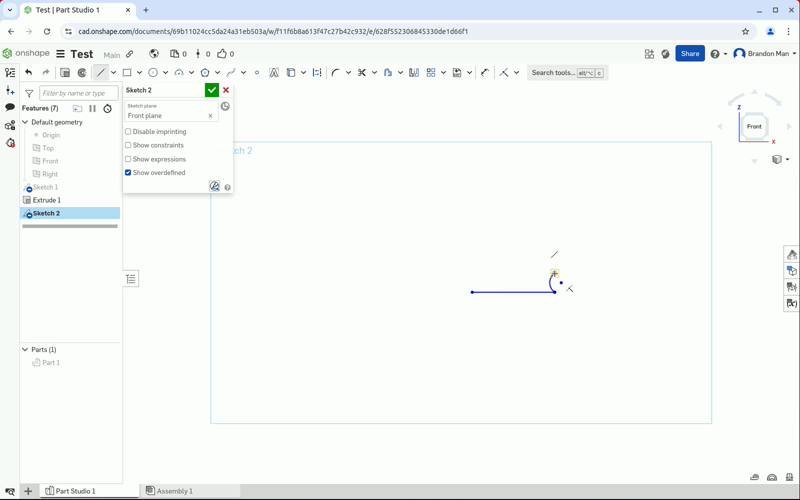
mouse_move(472, 273)
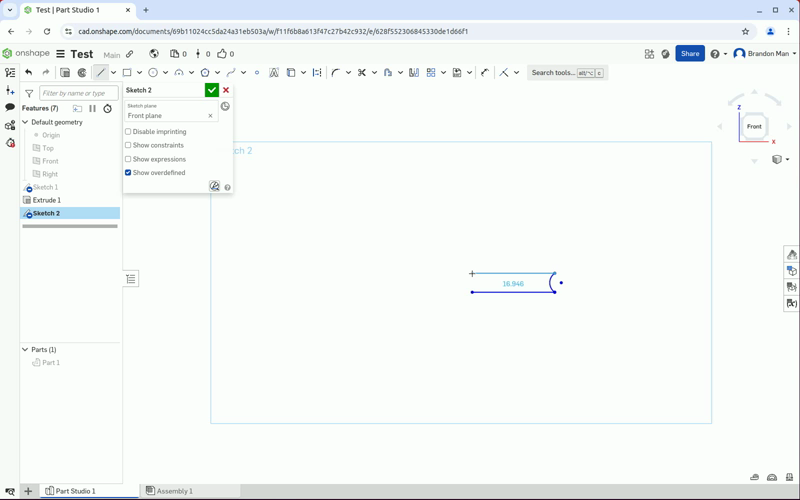
click(472, 273)
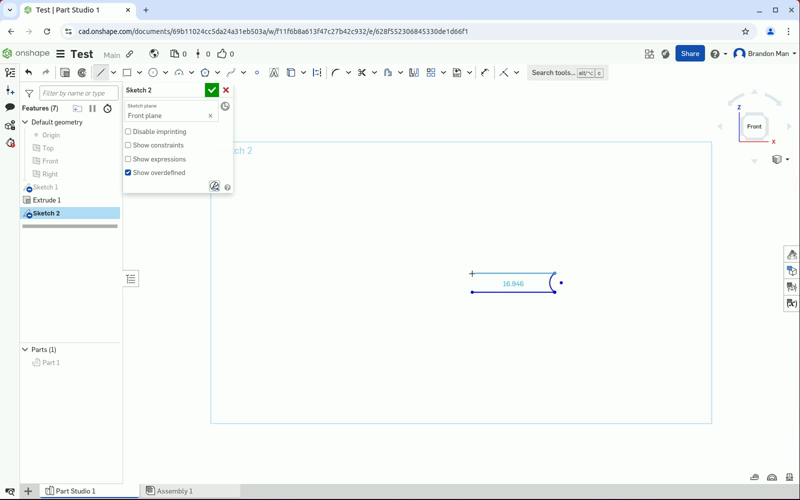
key_up(shift)
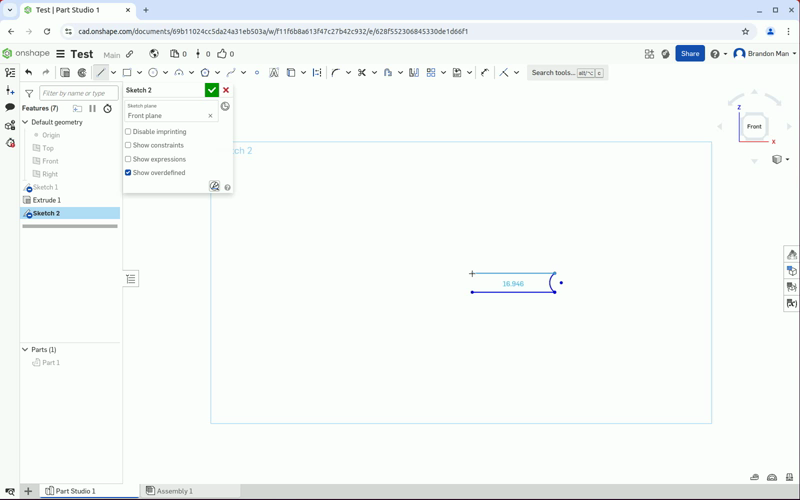
key(esc)
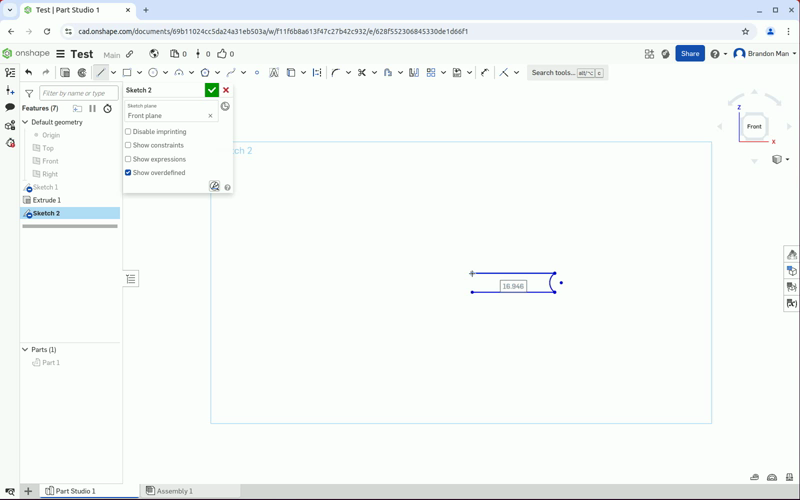
key(a)
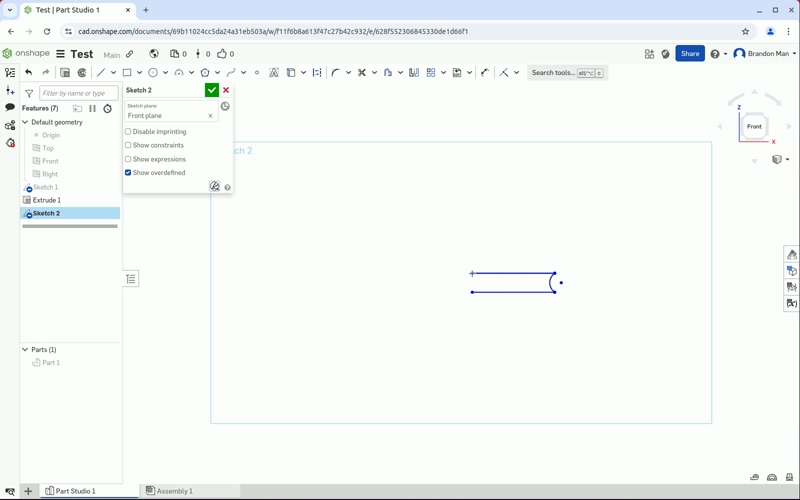
mouse_move(472, 273)
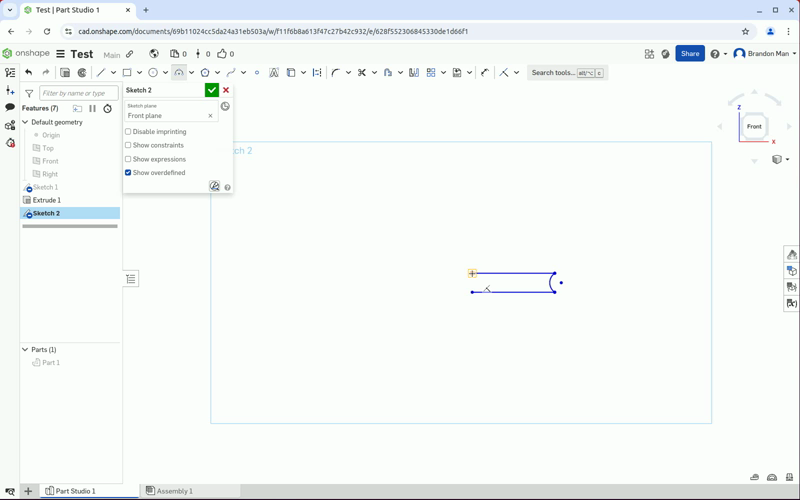
click(472, 273)
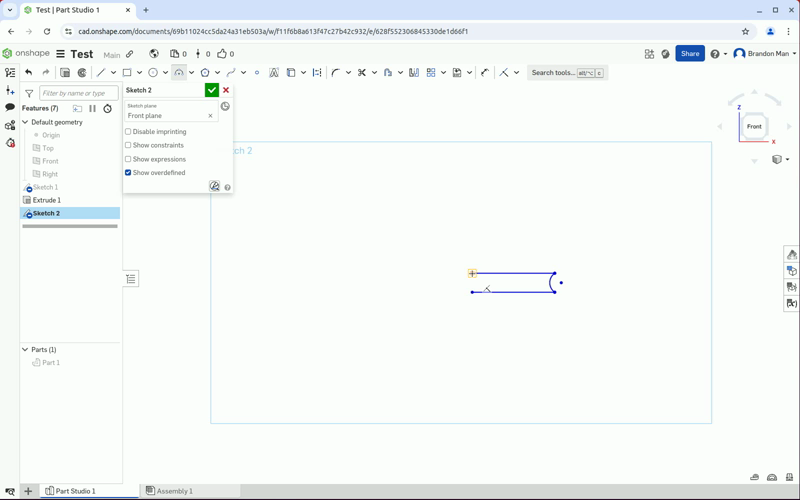
mouse_move(472, 292)
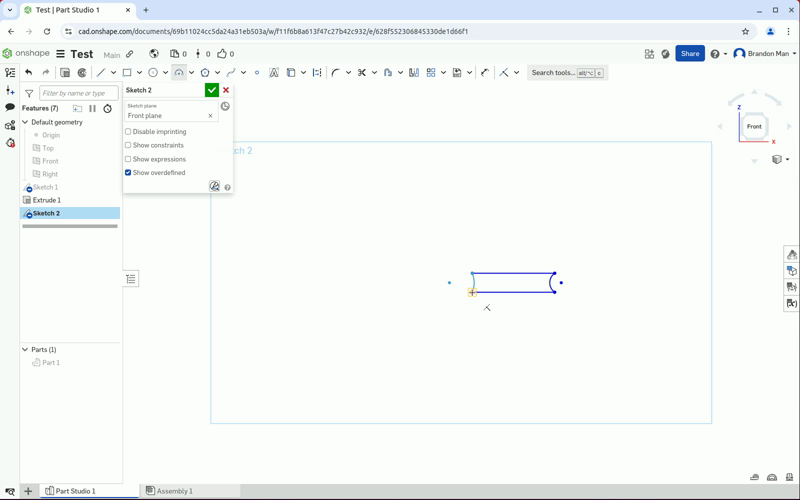
click(472, 292)
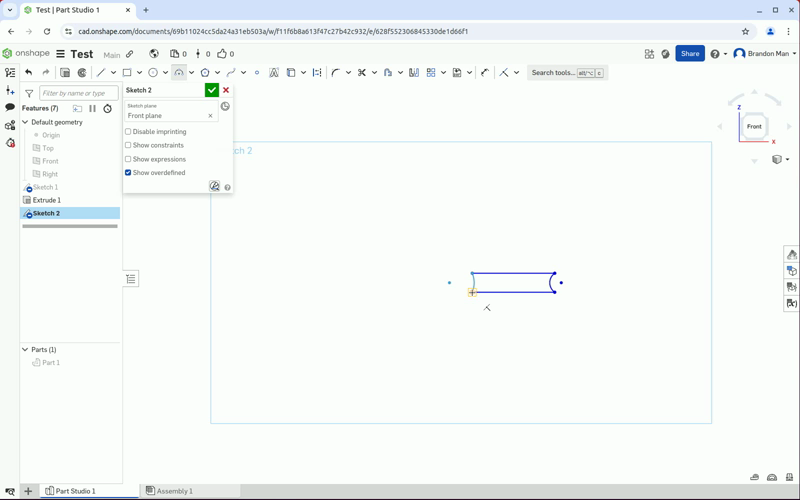
key_down(shift)
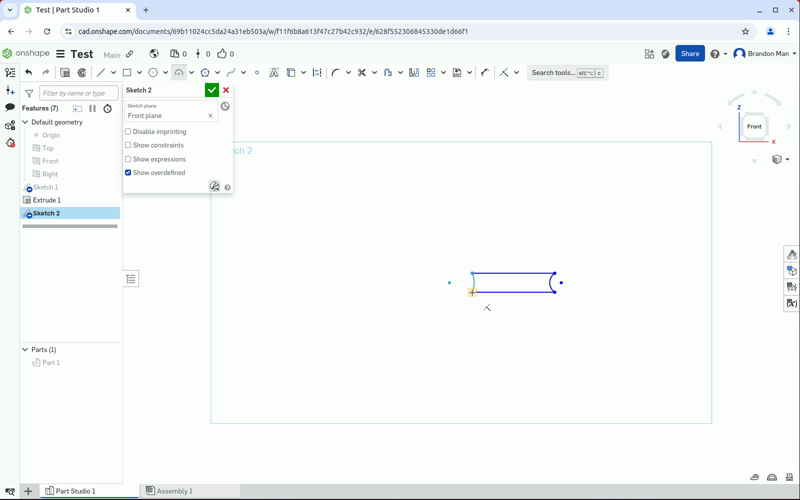
mouse_move(476, 282)
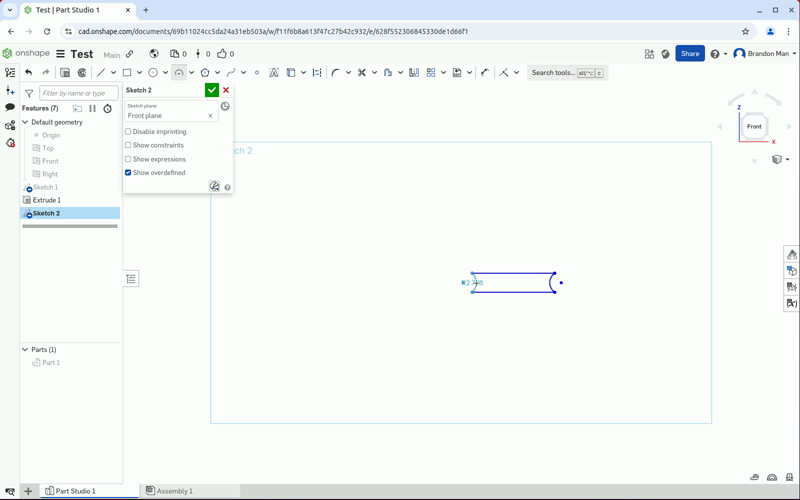
click(476, 282)
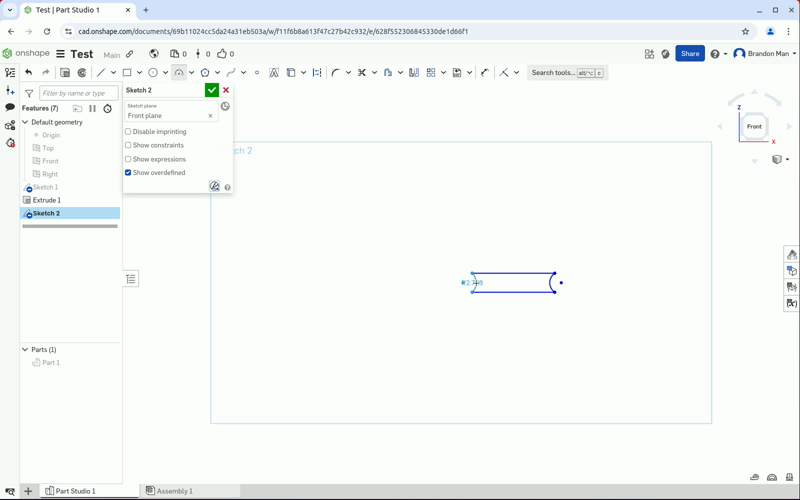
key_up(shift)
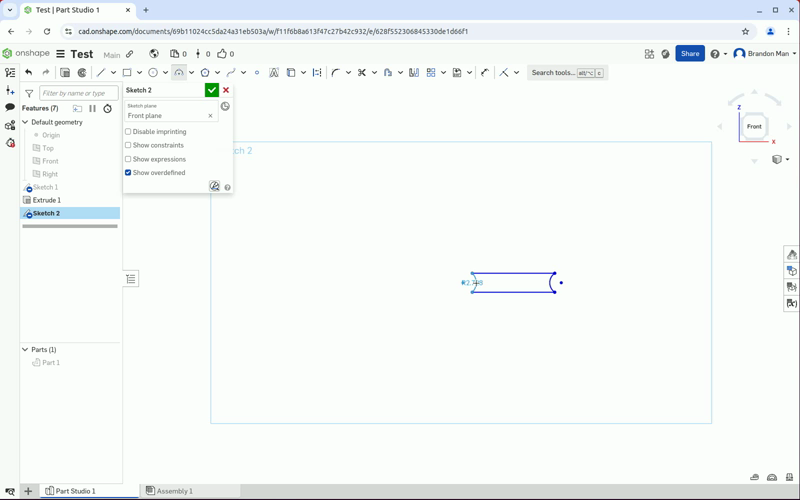
key(esc)
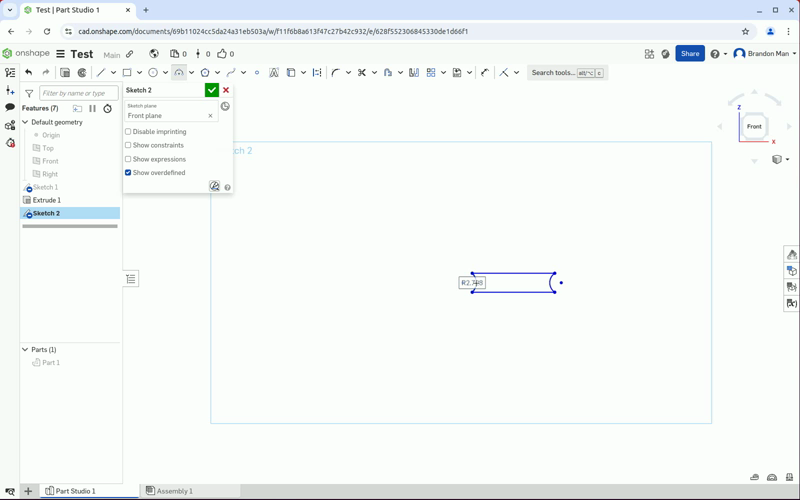
mouse_move(500, 278)
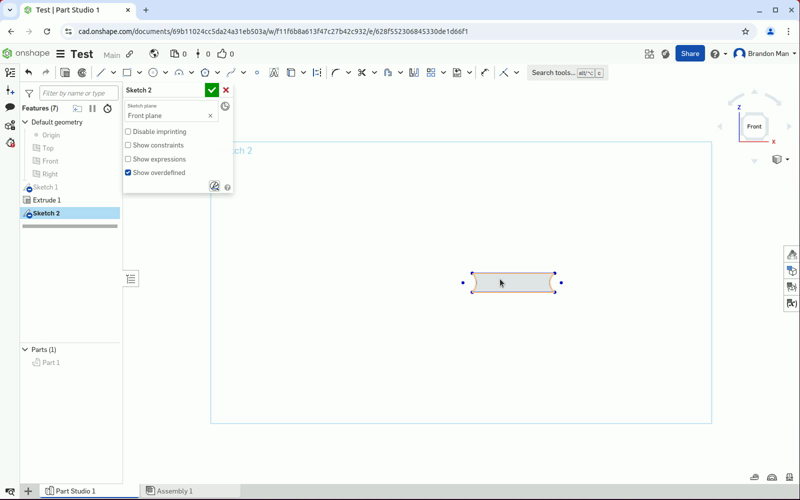
scroll(6)
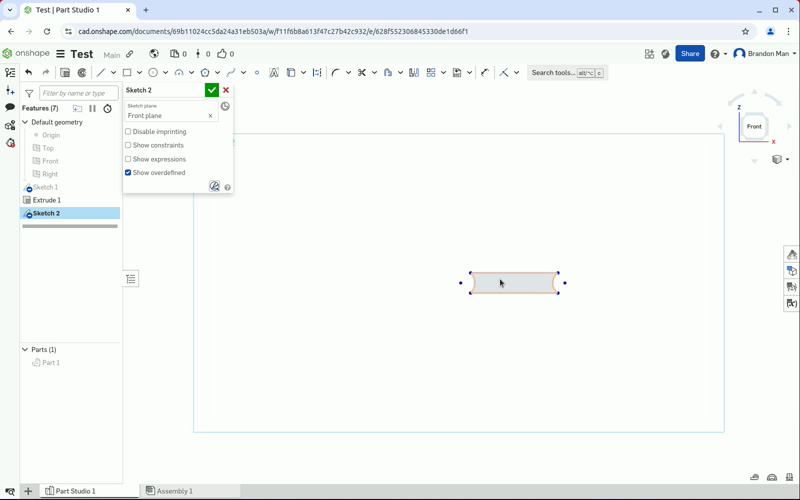
scroll(6)
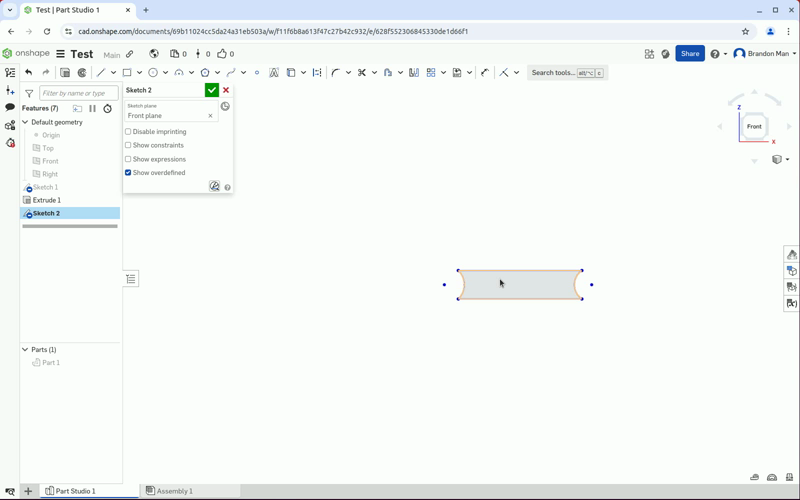
scroll(6)
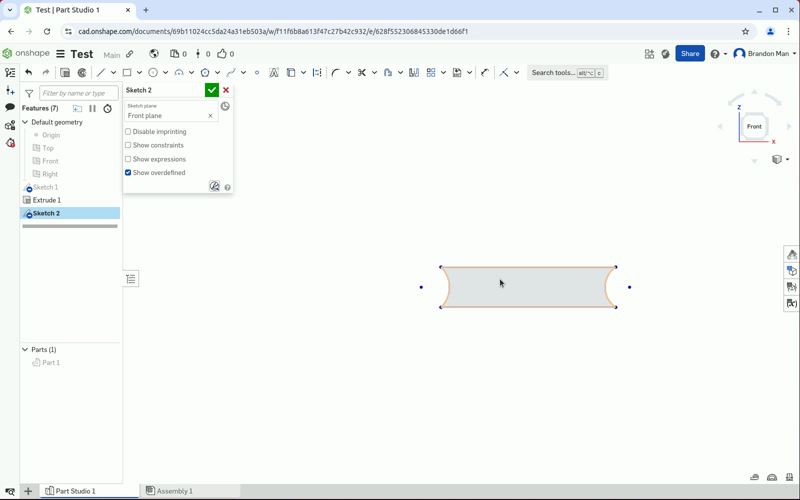
scroll(6)
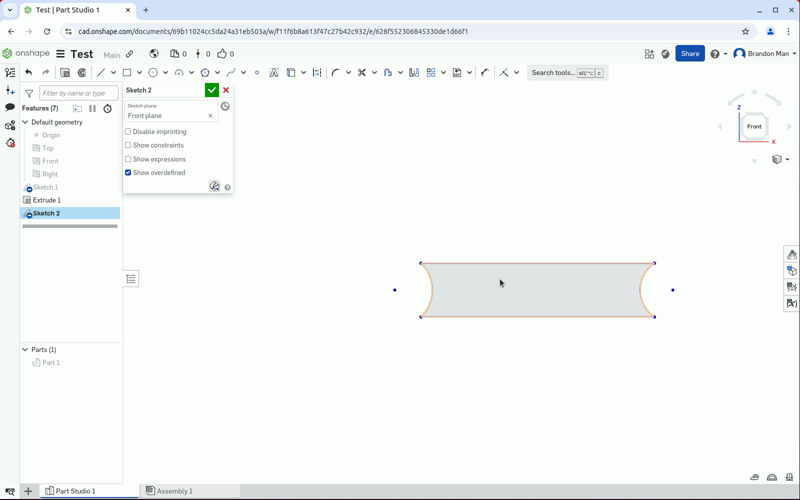
scroll(6)
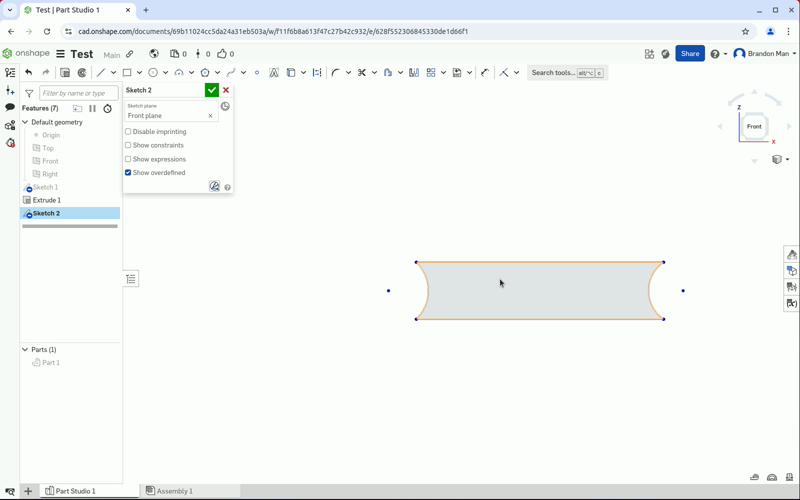
scroll(6)
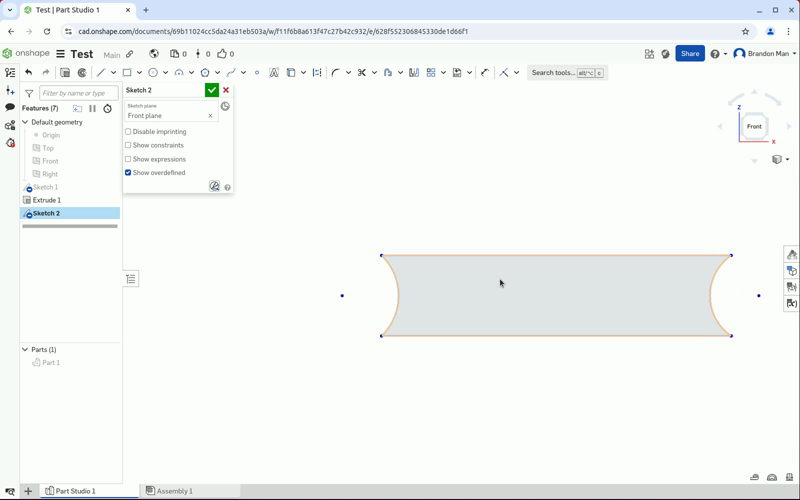
scroll(6)
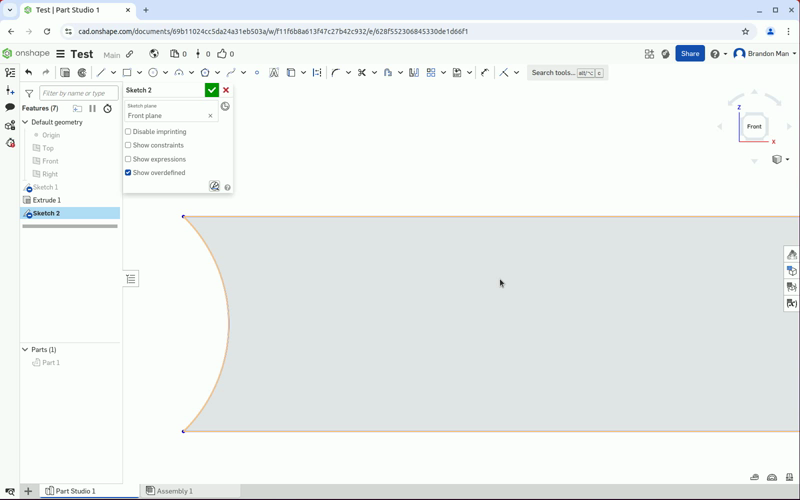
click(500, 278)
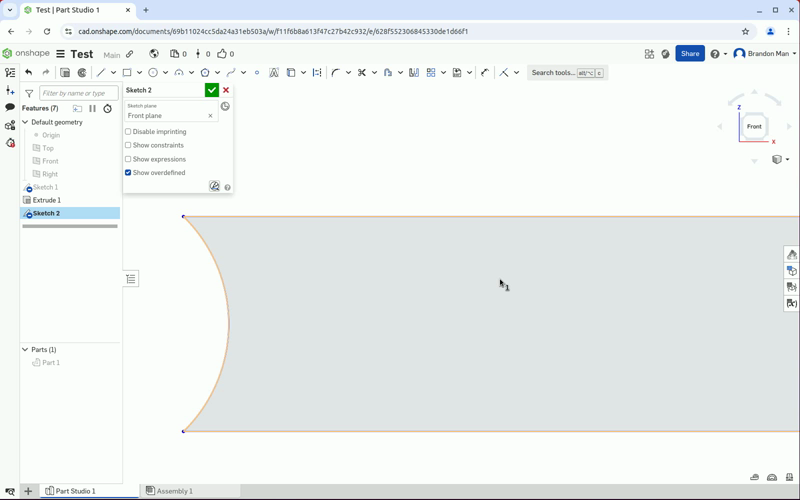
scroll(-6)
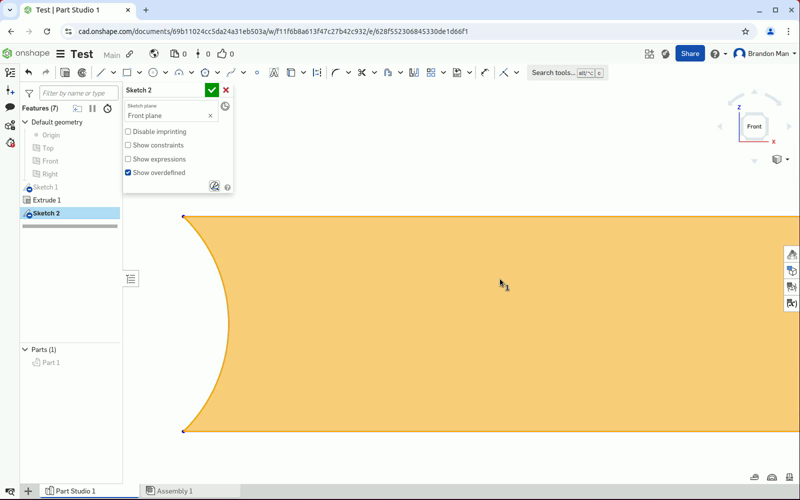
scroll(-6)
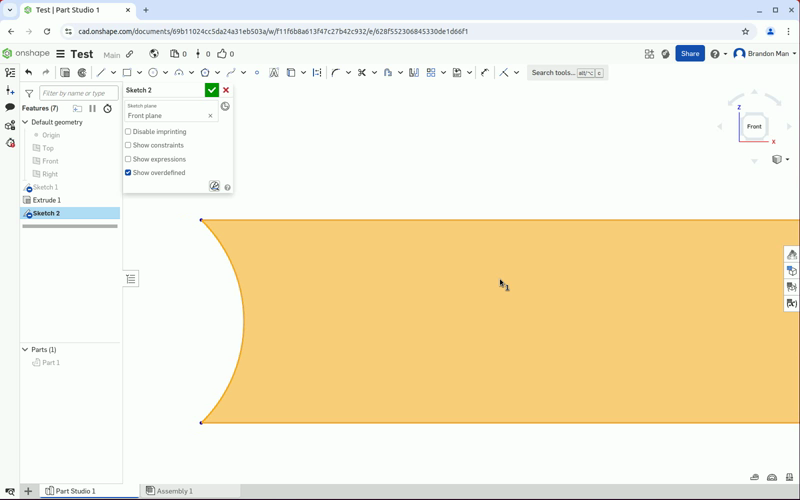
scroll(-6)
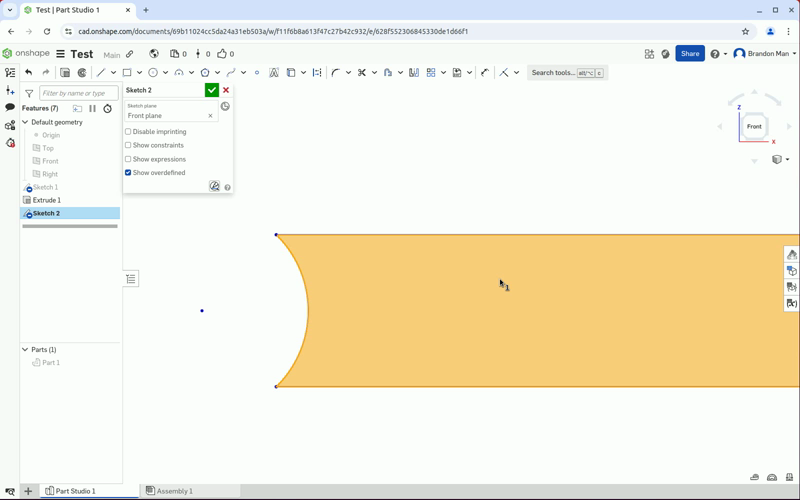
scroll(-6)
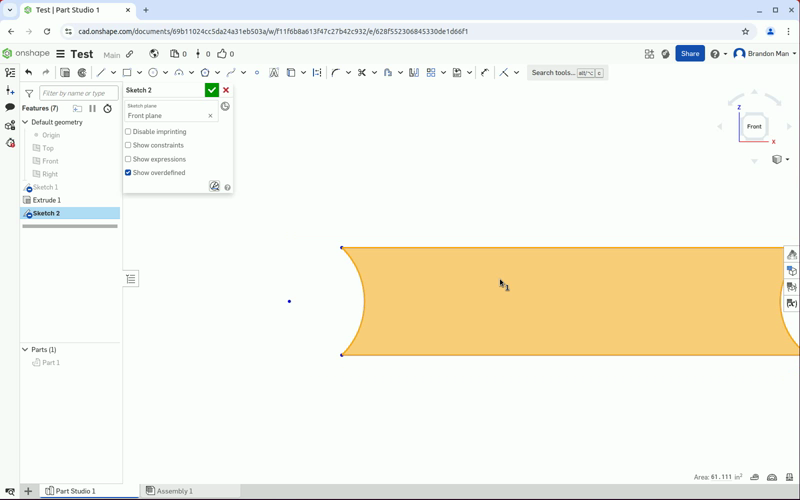
scroll(-6)
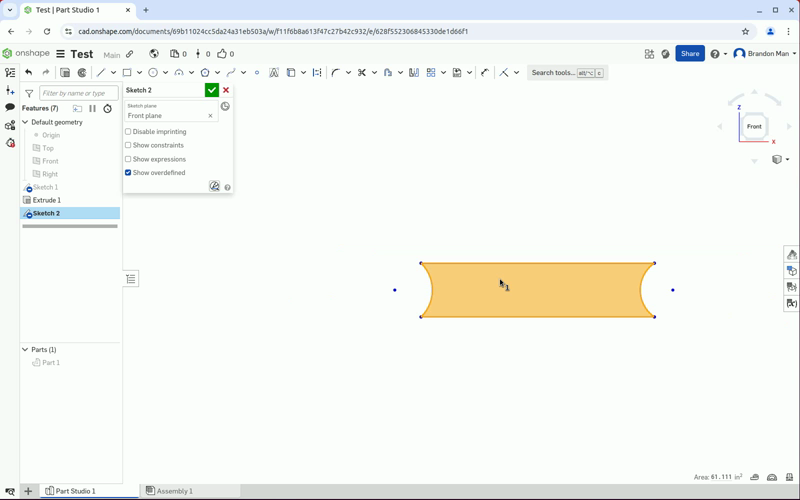
scroll(-6)
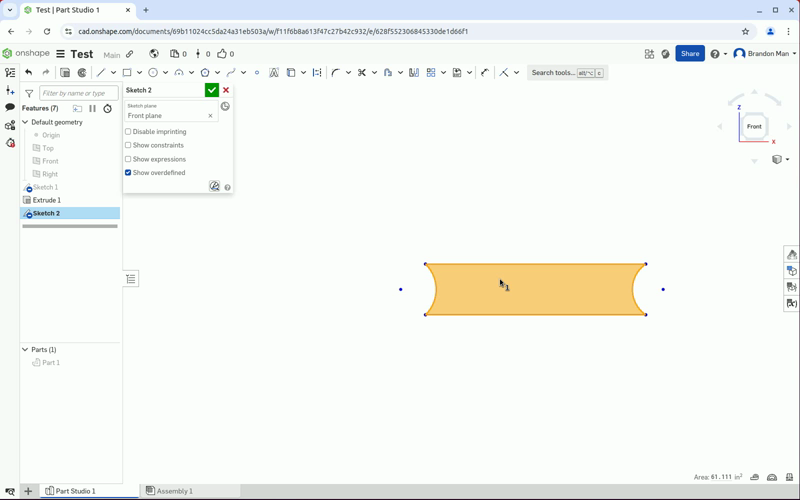
scroll(-6)
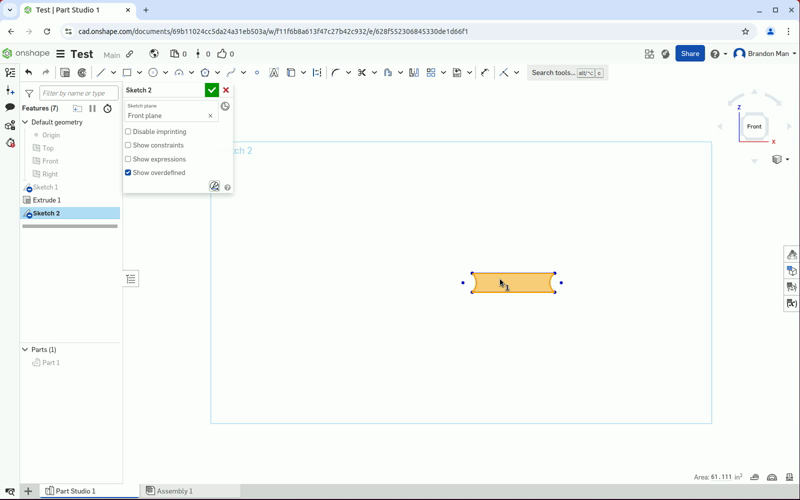
mouse_move(73, 352)
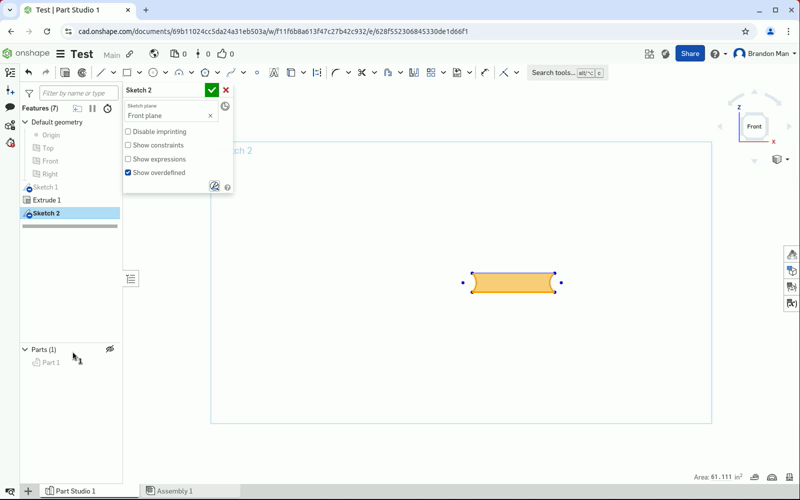
key(shift+y)
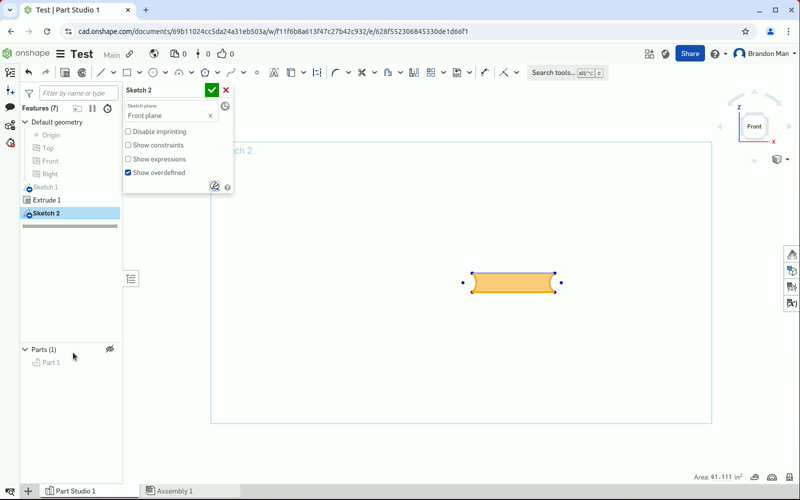
key(shift+e)
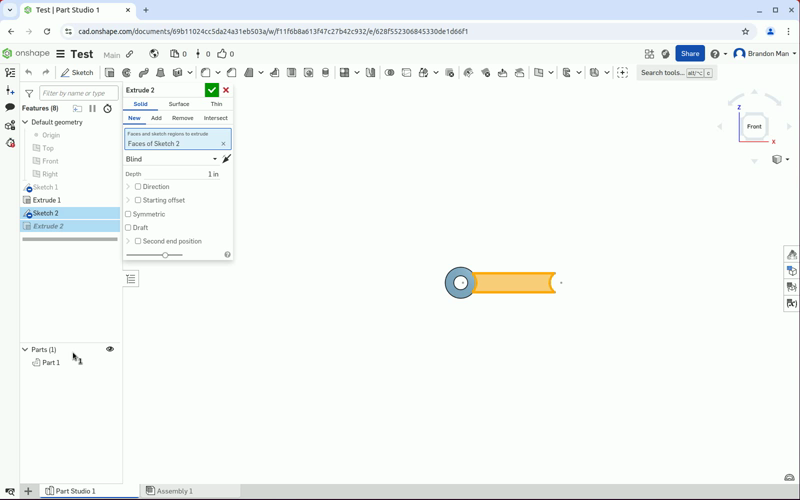
mouse_move(143, 106)
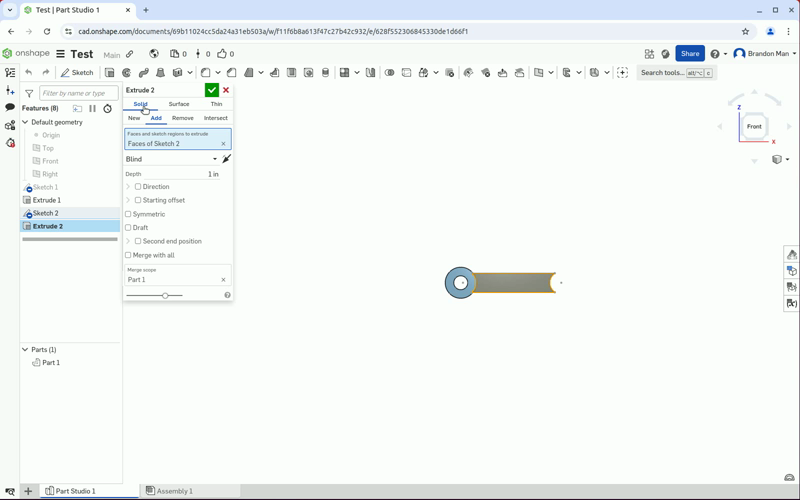
click(143, 106)
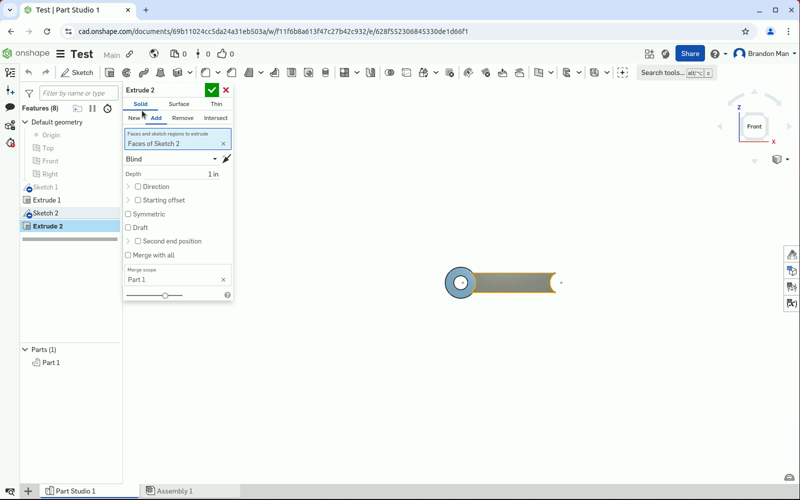
mouse_move(137, 120)
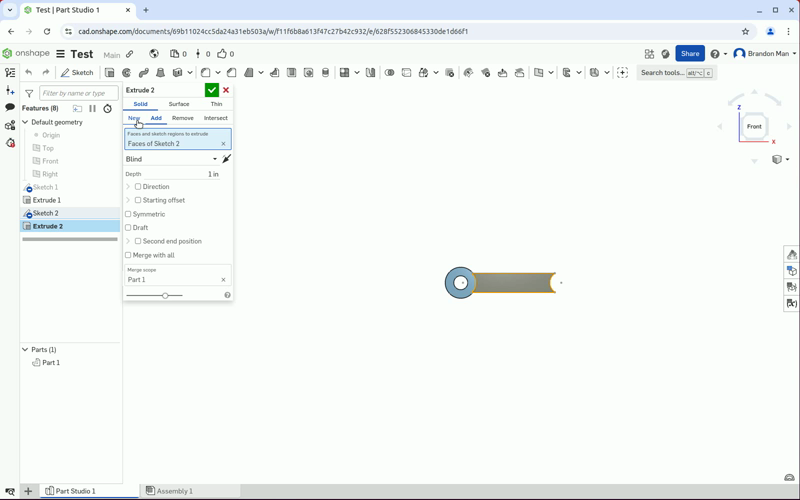
click(137, 120)
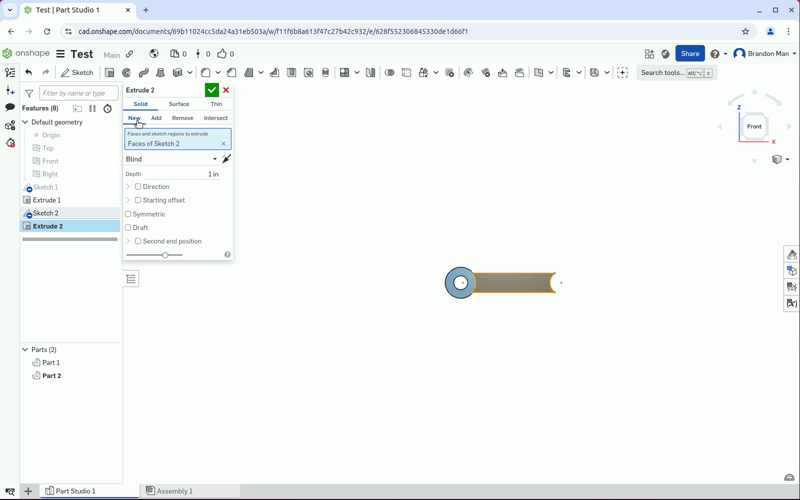
key(tab, 4)
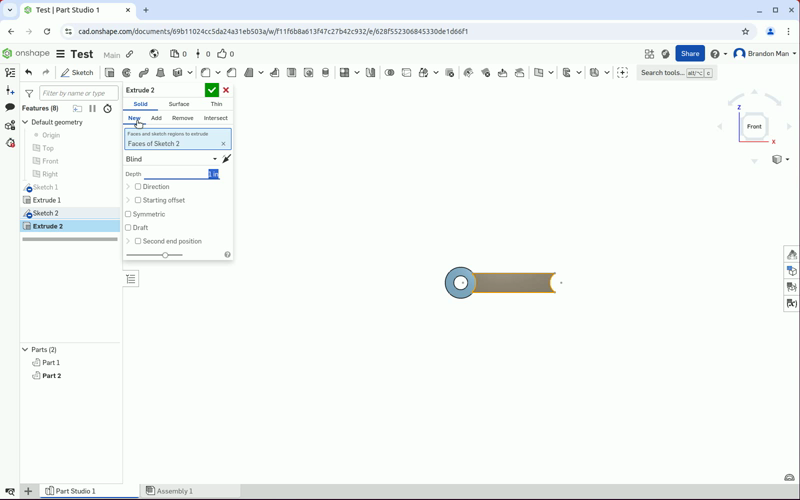
text(6.018)
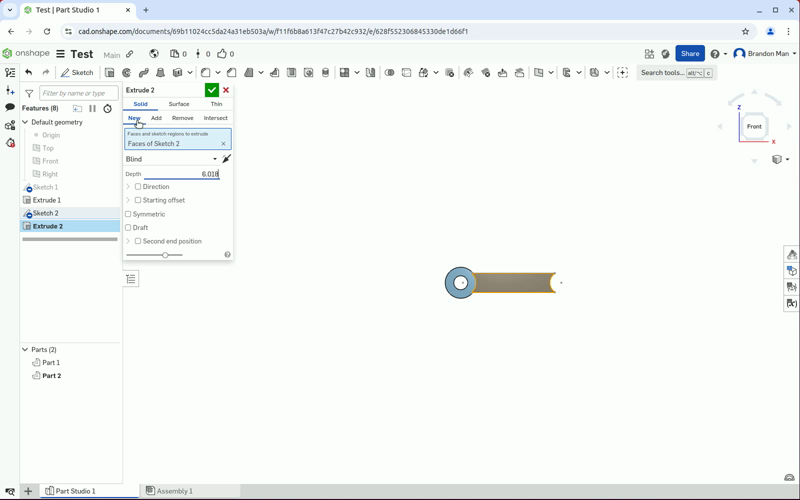
key(enter)
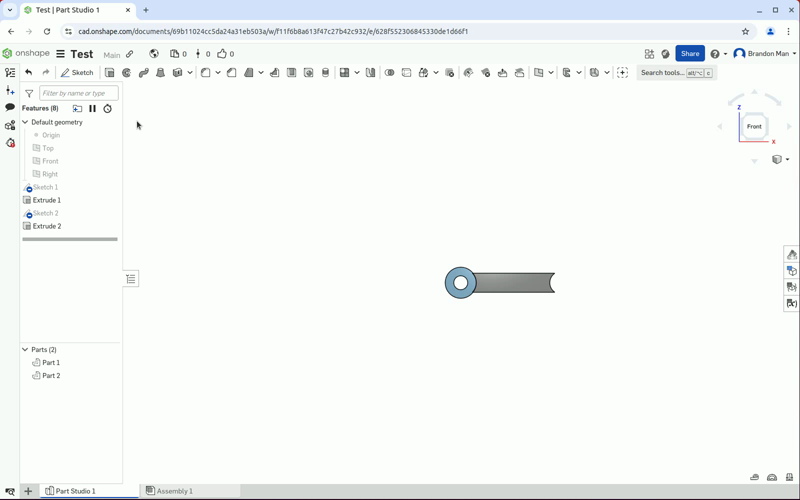
key(shift+h)
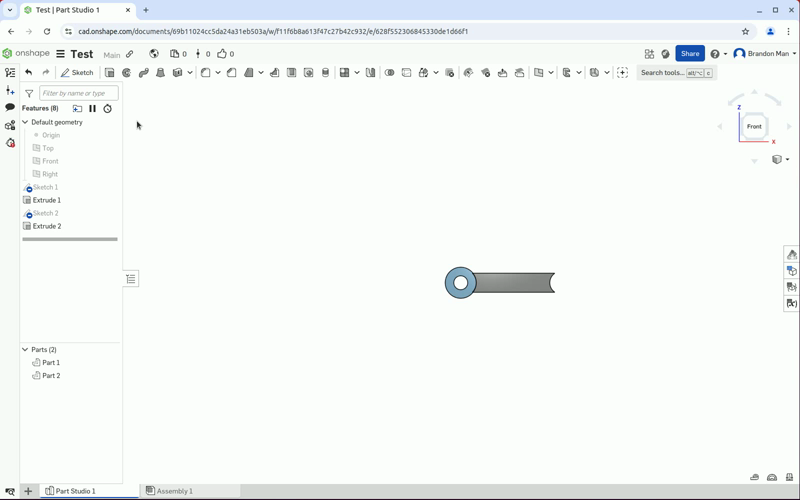
key(shift+h)
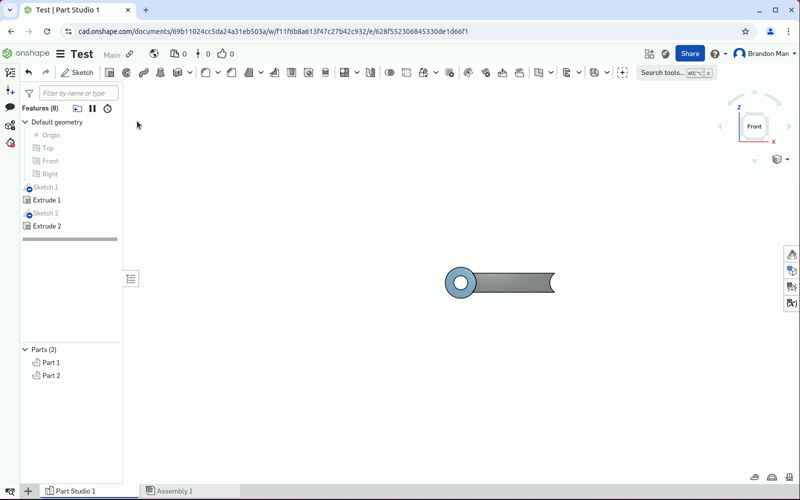
mouse_move(73, 189)
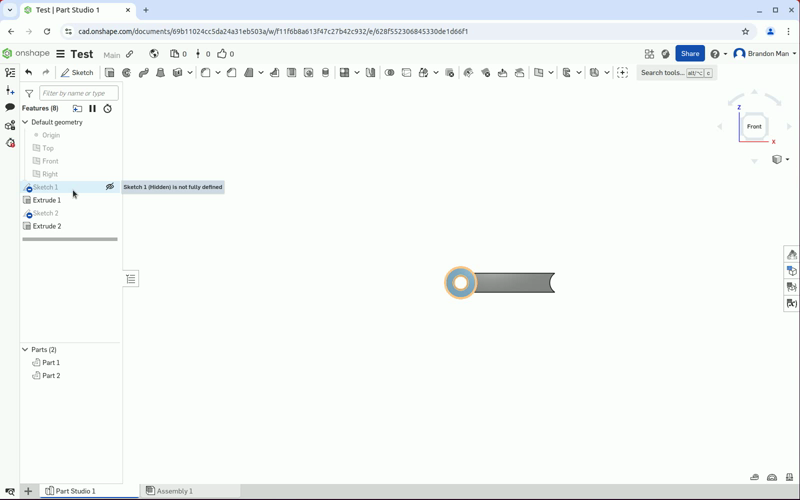
click(73, 189)
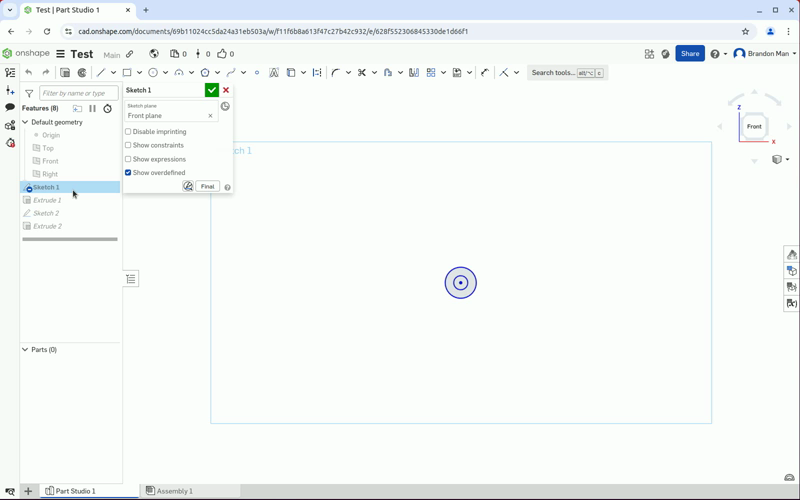
mouse_move(229, 92)
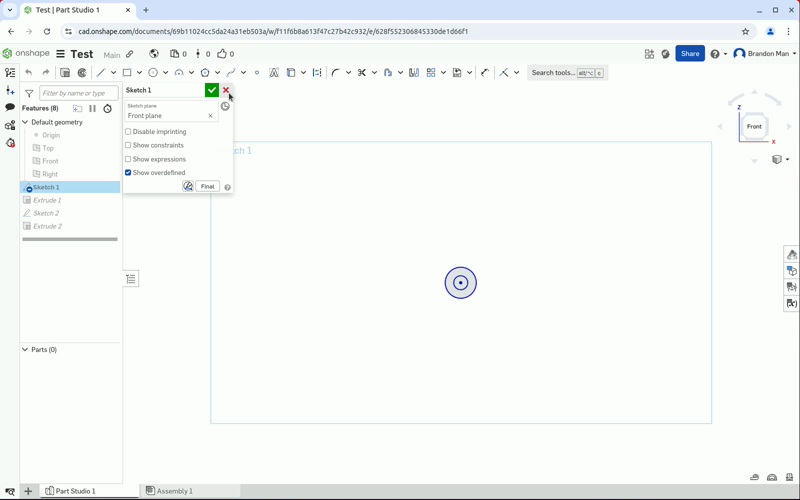
click(229, 92)
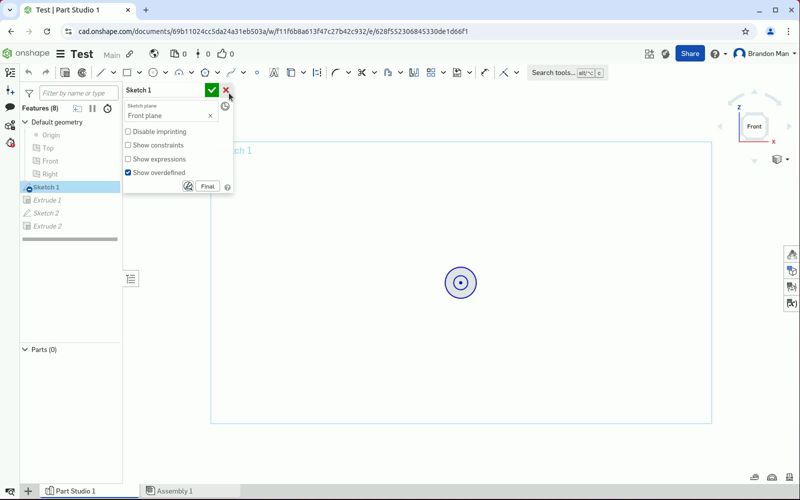
key(shift+s)
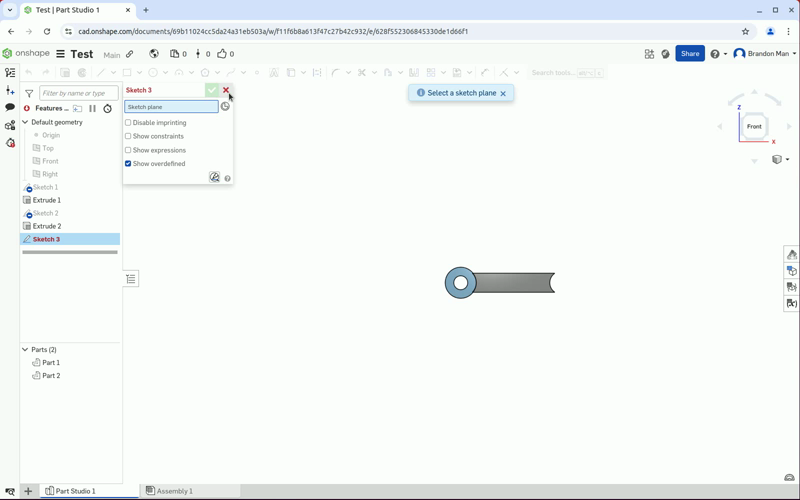
mouse_move(73, 163)
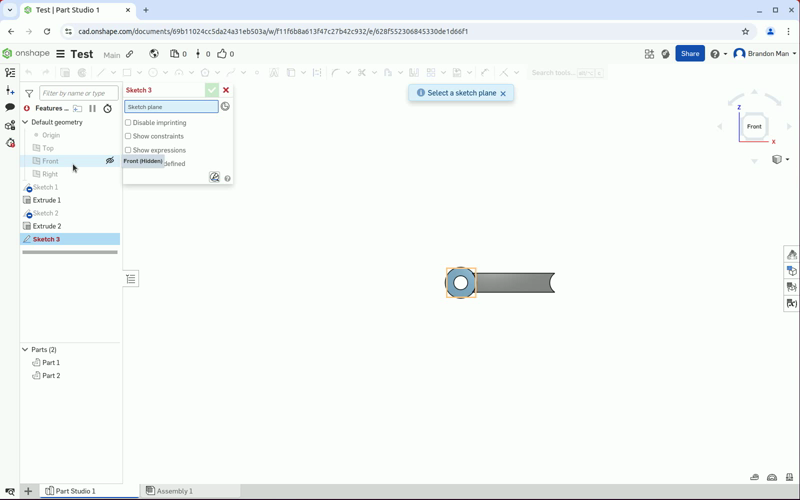
click(73, 163)
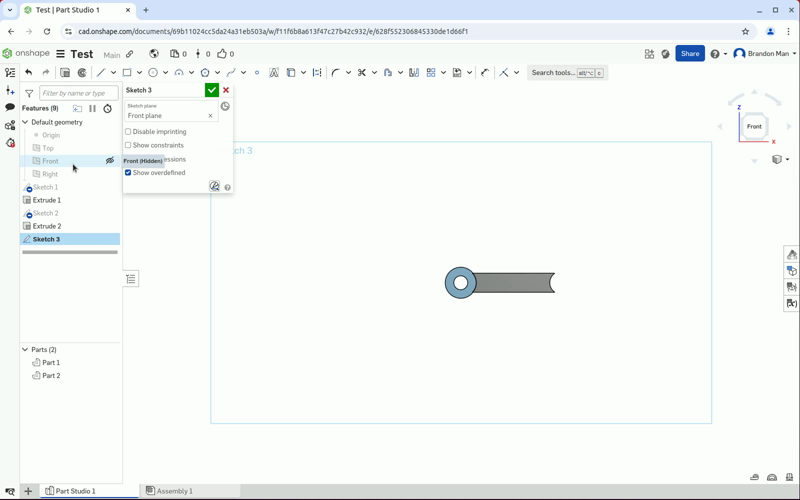
mouse_move(73, 352)
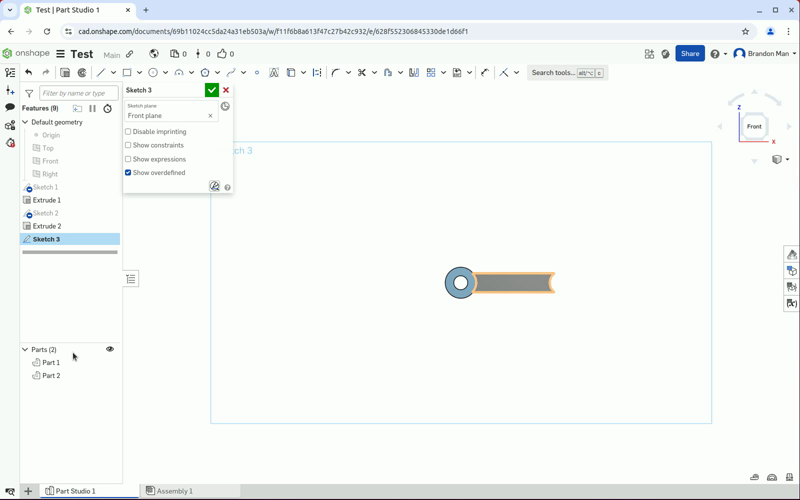
key(y)
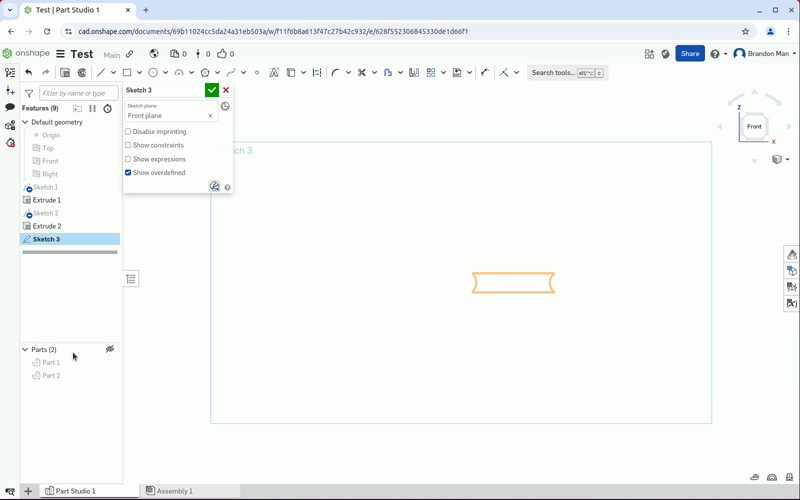
key(c)
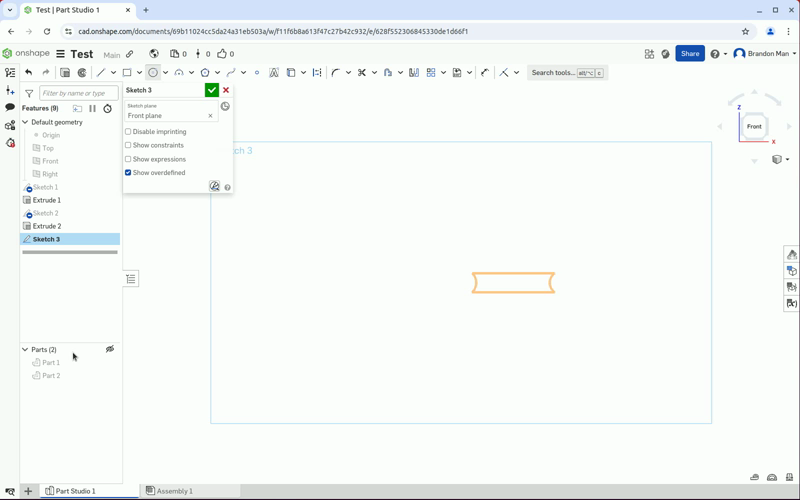
key_down(shift)
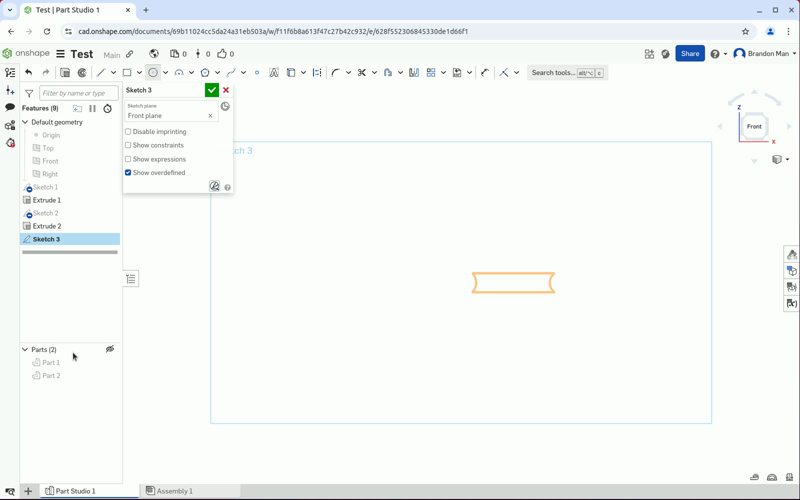
mouse_move(562, 282)
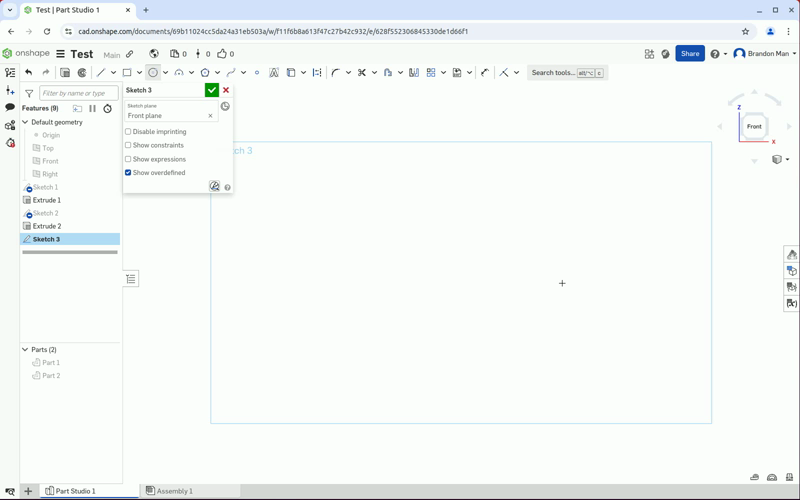
click(562, 282)
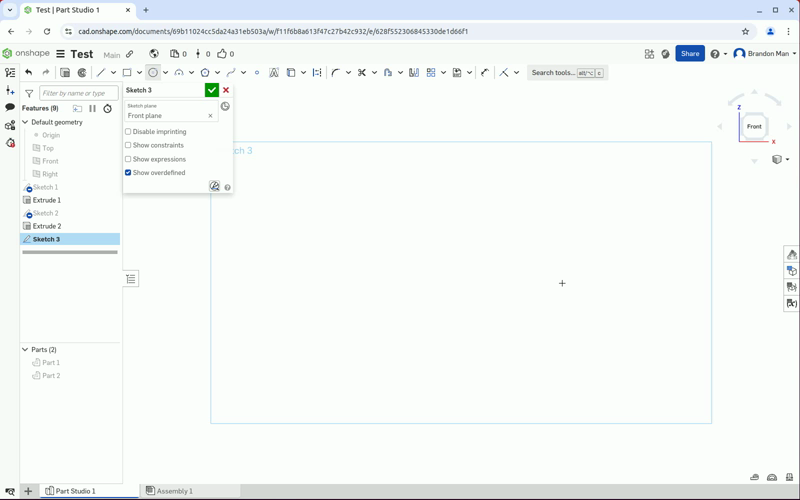
key_up(shift)
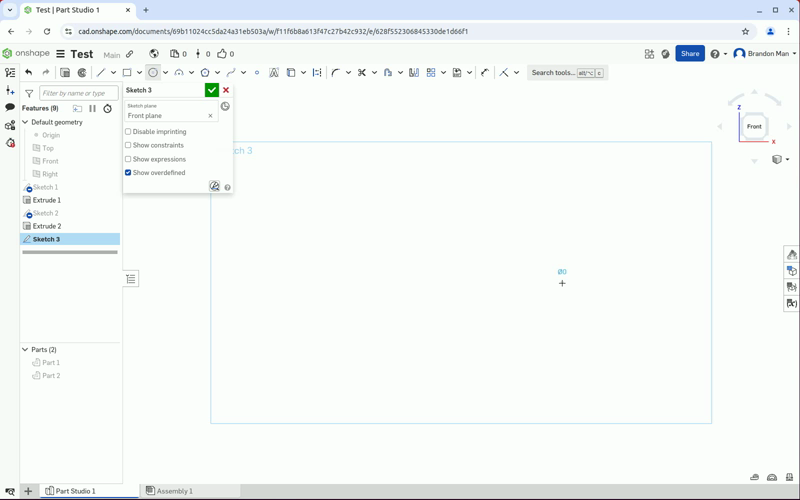
mouse_move(574, 282)
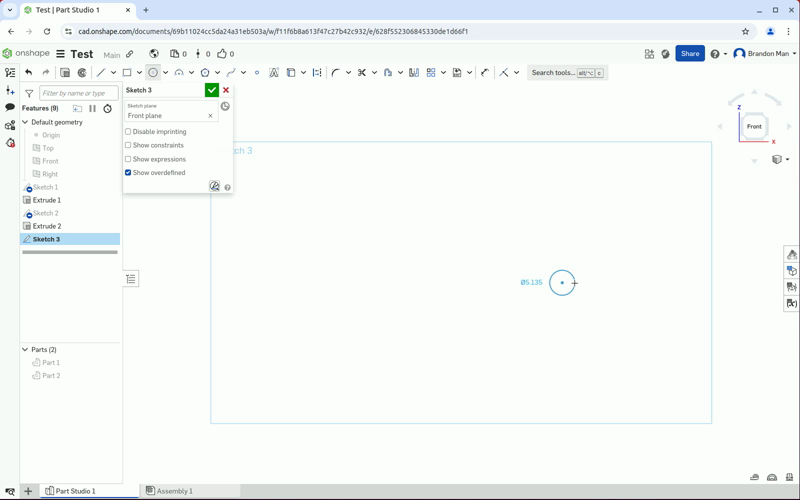
click(574, 282)
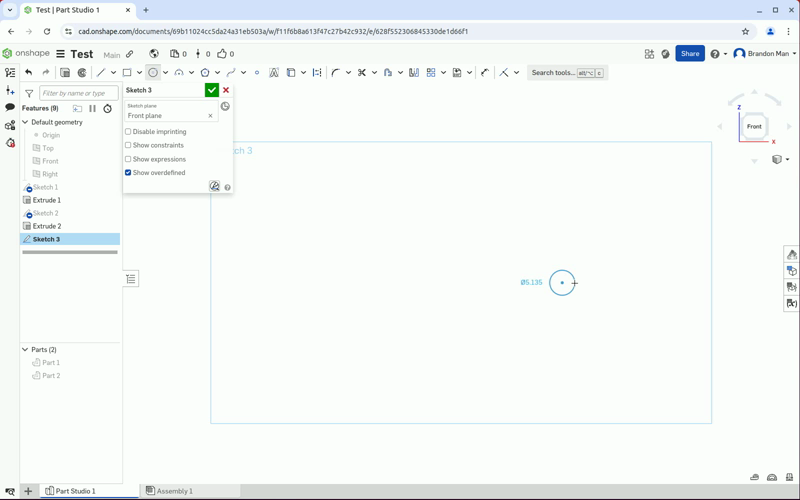
key(esc)
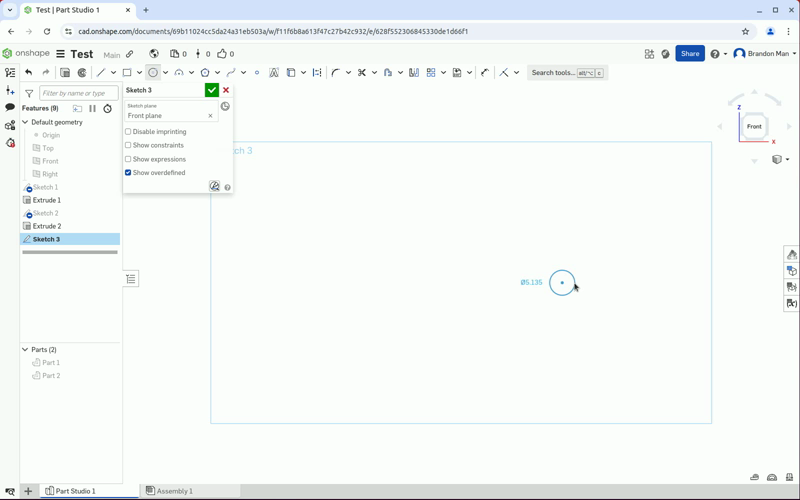
key(c)
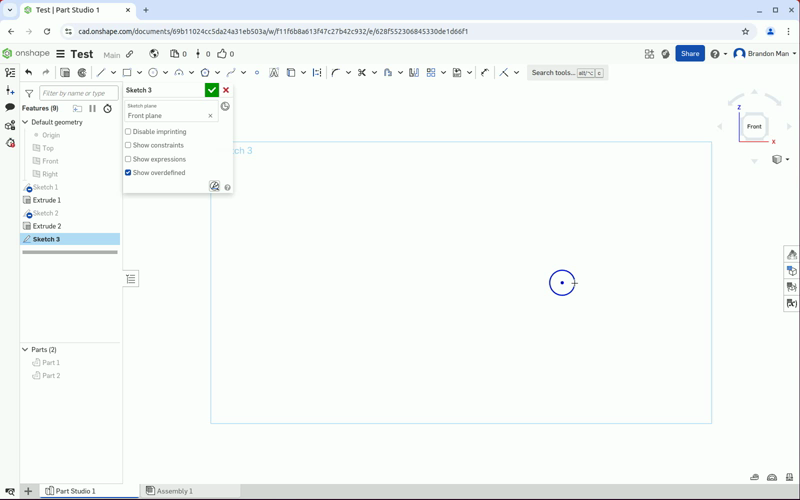
key_down(shift)
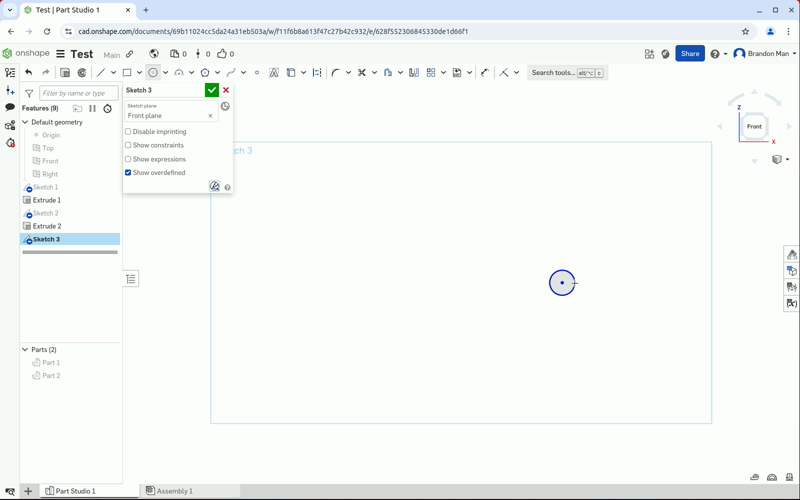
mouse_move(562, 282)
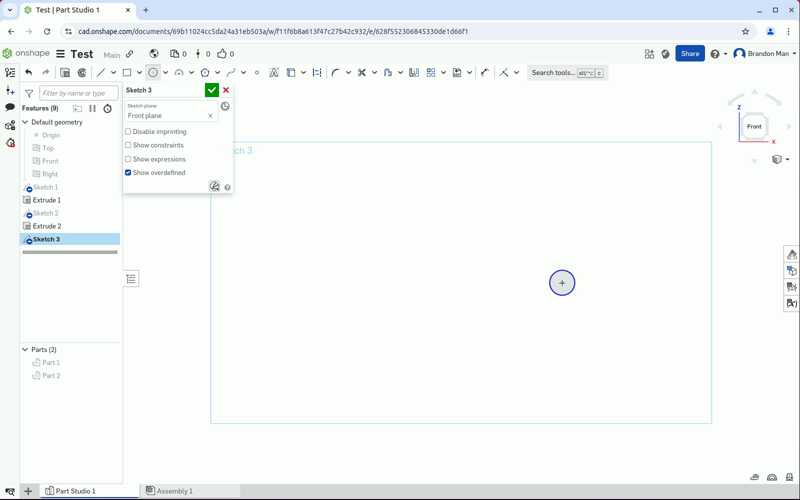
click(562, 282)
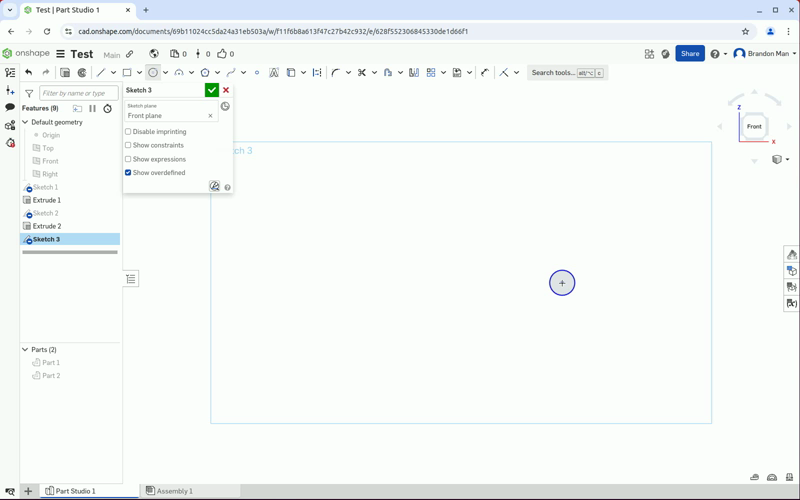
key_up(shift)
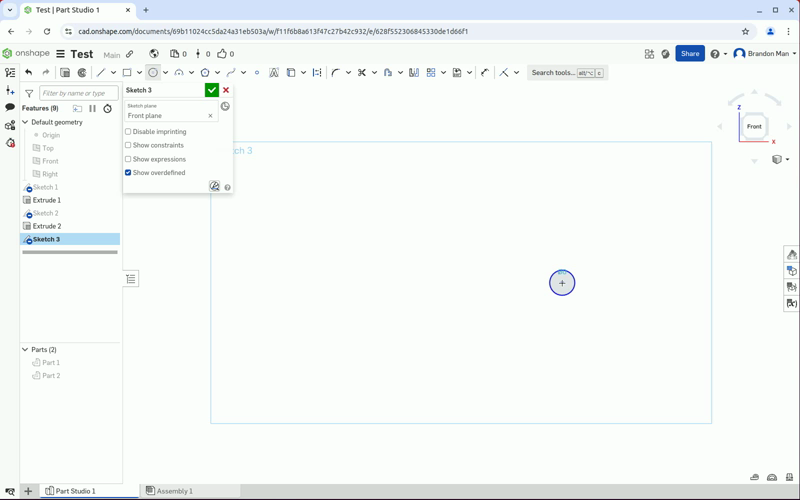
mouse_move(569, 282)
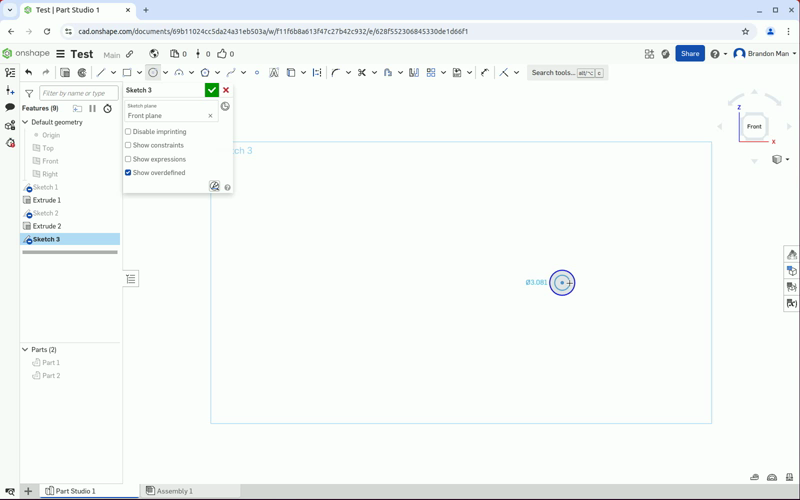
click(569, 282)
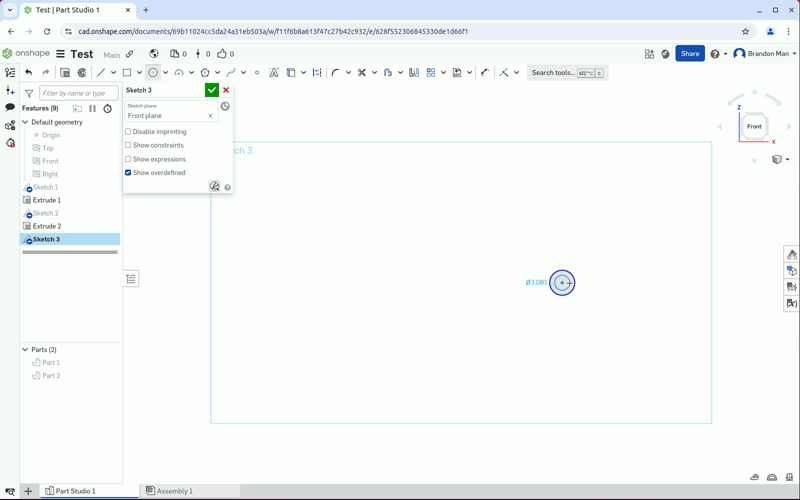
key(esc)
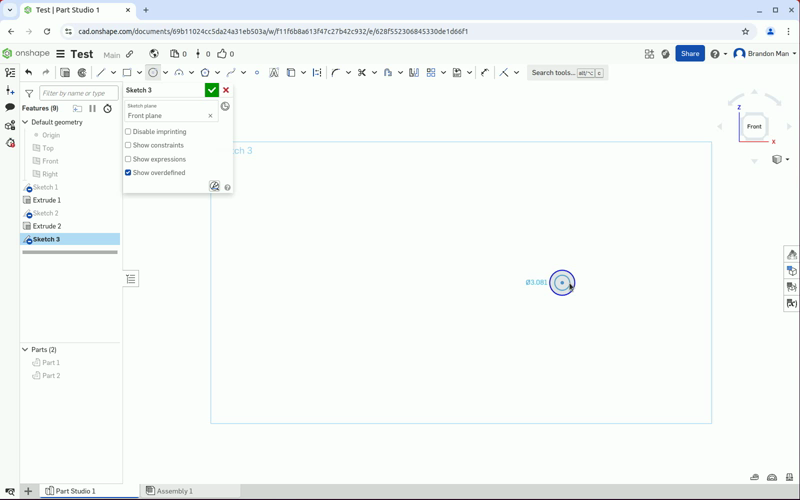
mouse_move(571, 279)
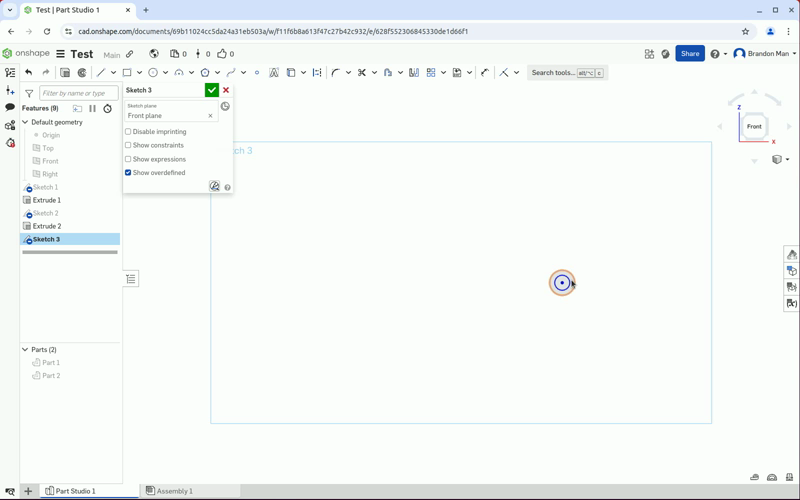
scroll(6)
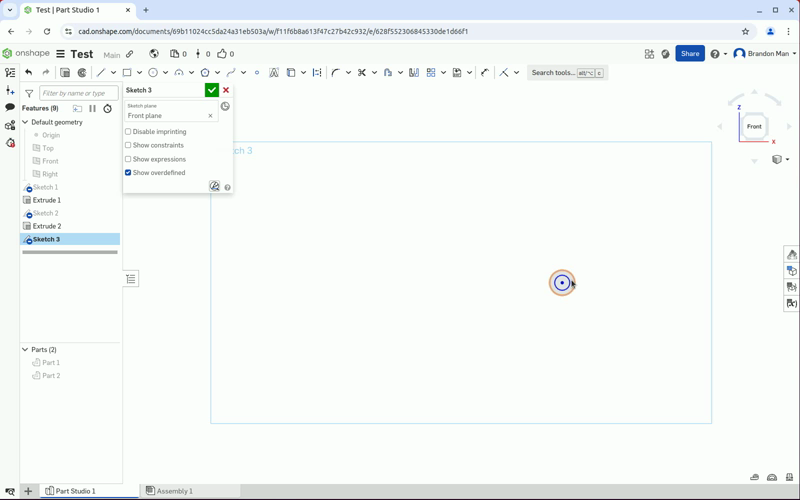
scroll(6)
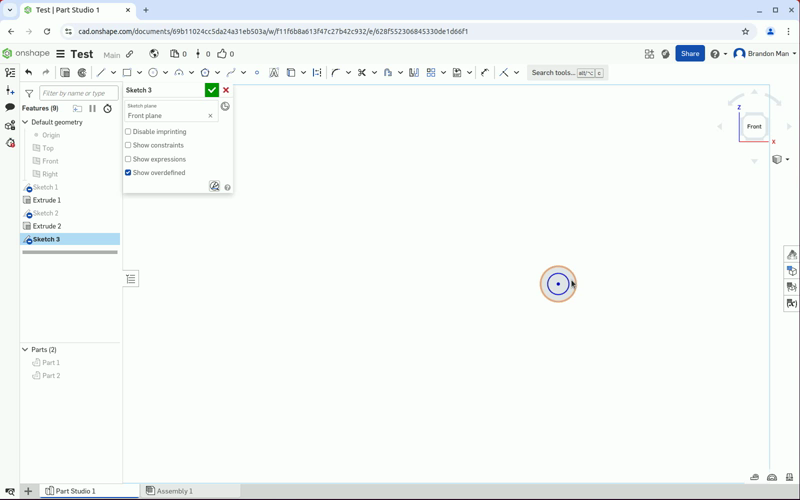
scroll(6)
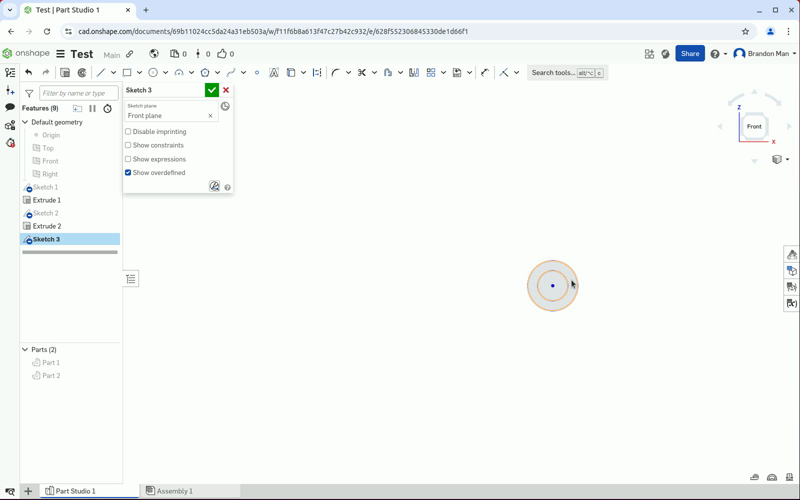
scroll(6)
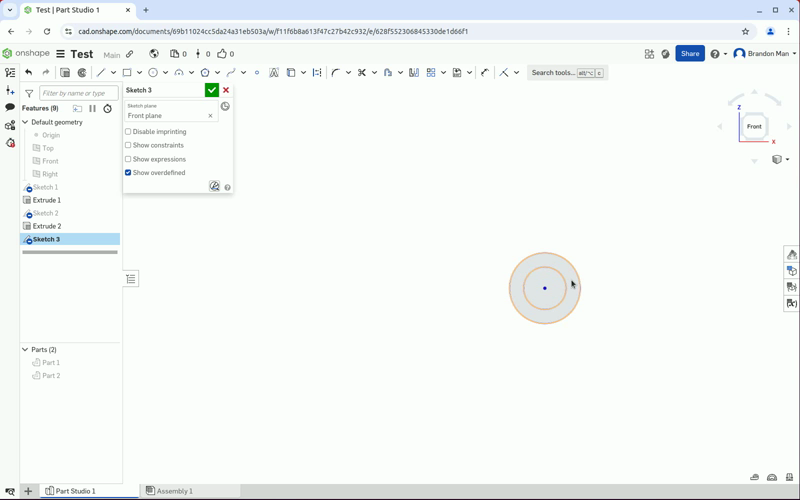
scroll(6)
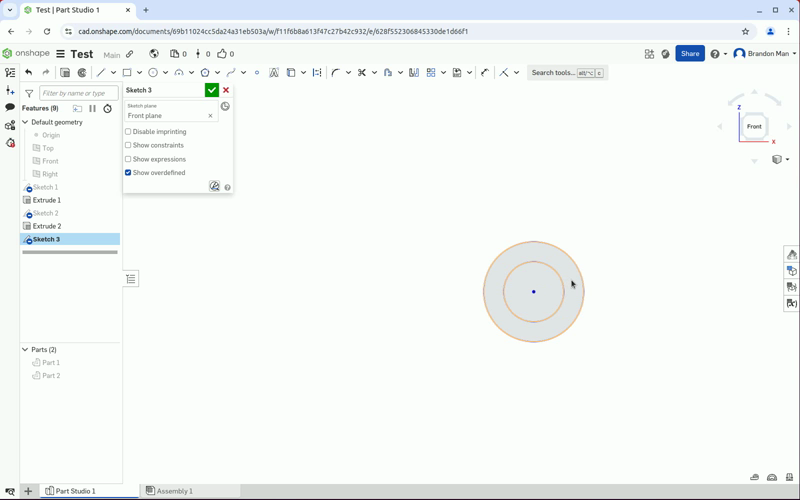
scroll(6)
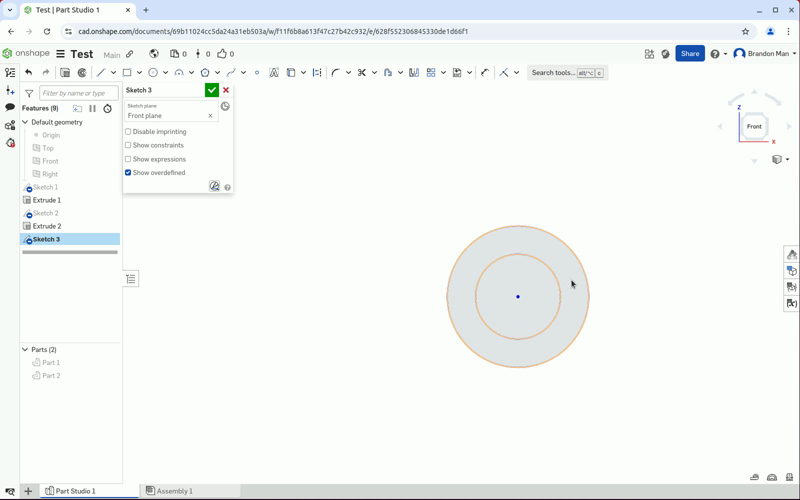
scroll(6)
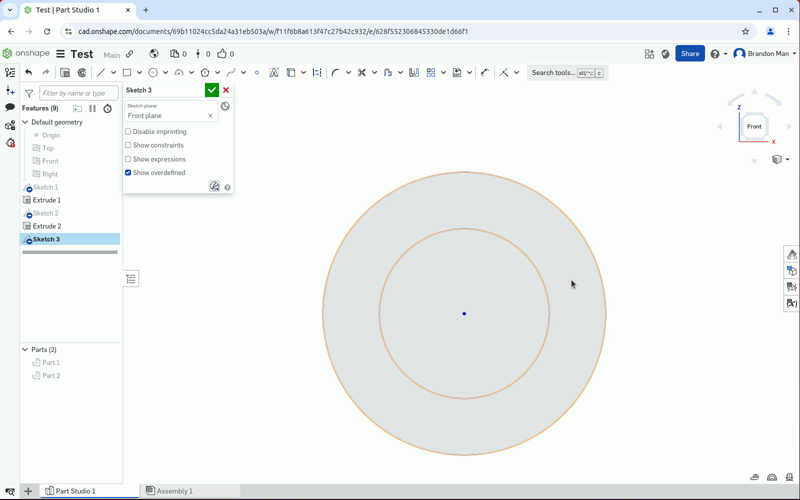
click(571, 279)
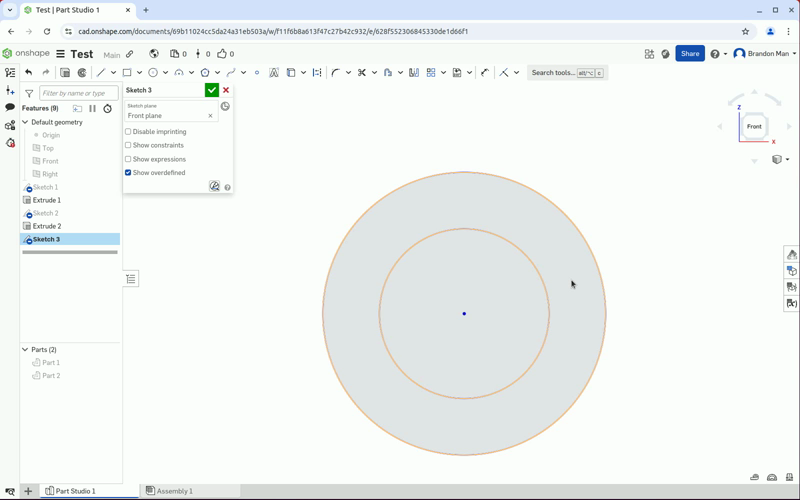
scroll(-6)
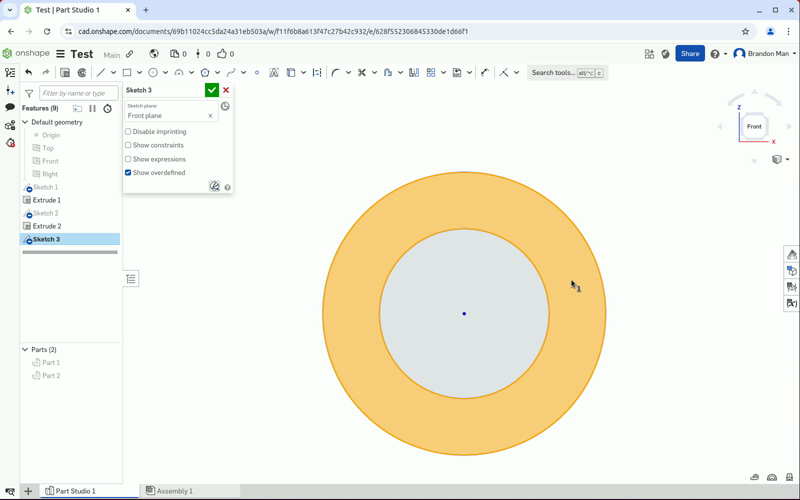
scroll(-6)
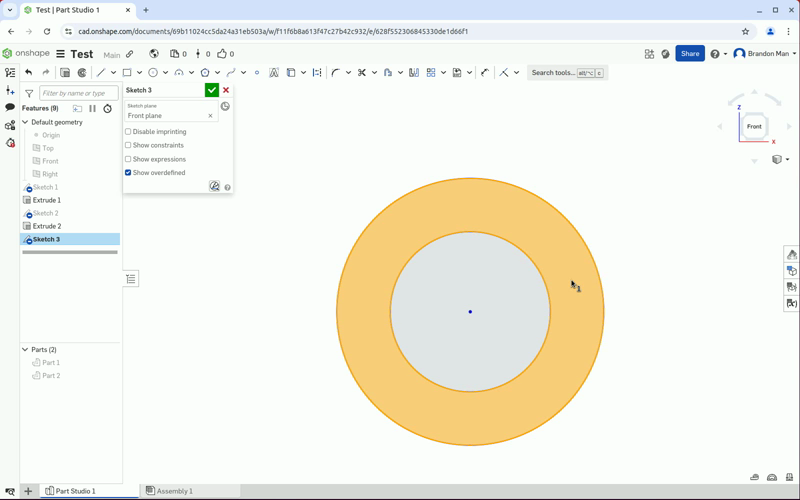
scroll(-6)
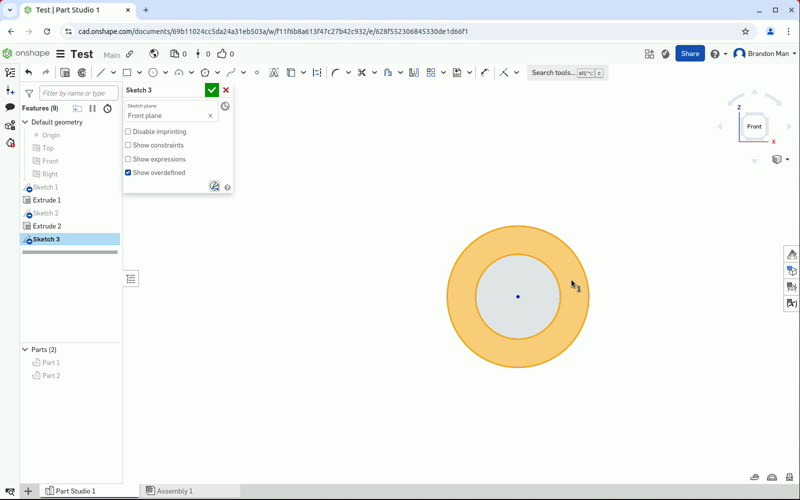
scroll(-6)
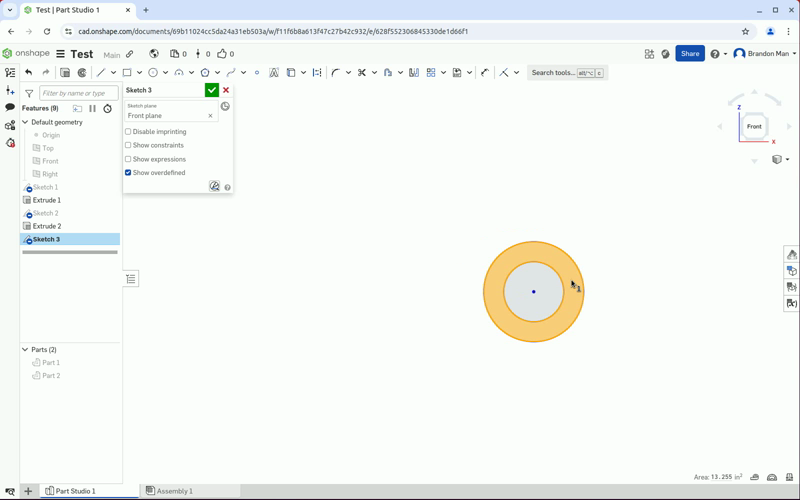
scroll(-6)
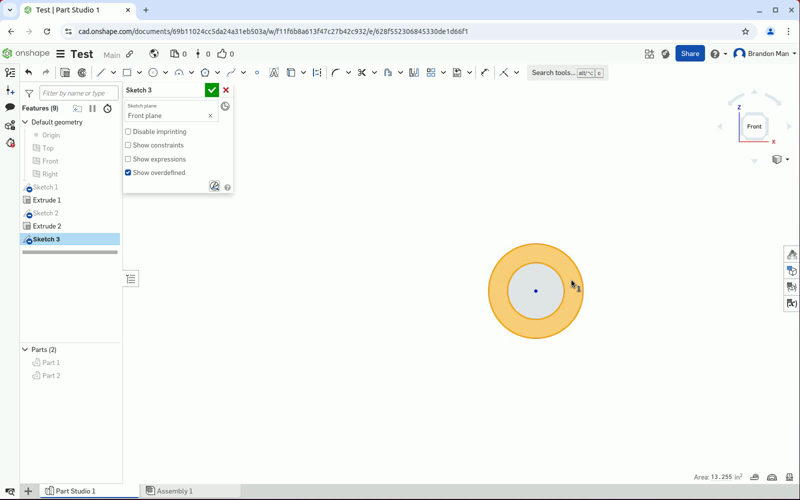
scroll(-6)
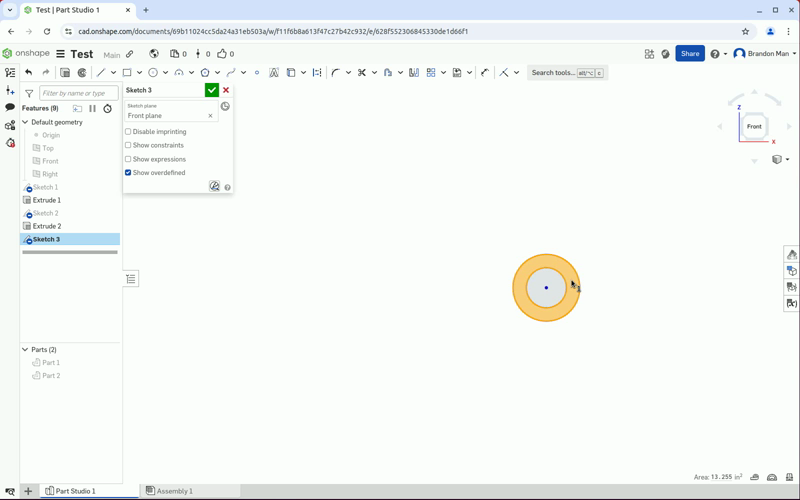
scroll(-6)
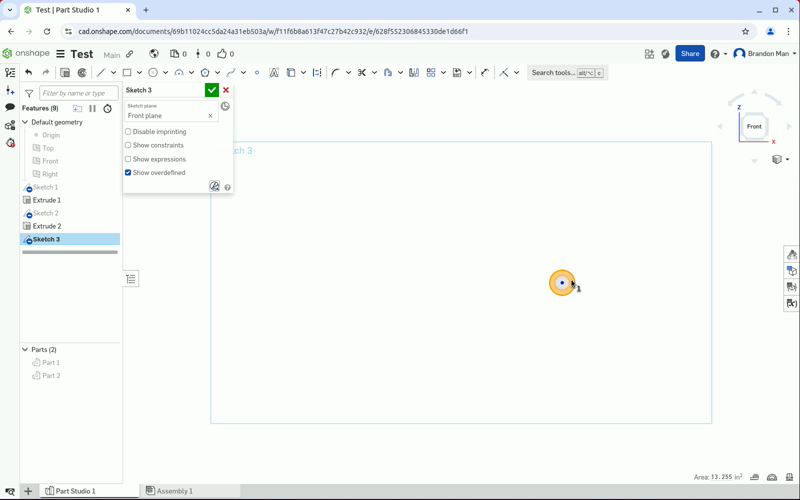
mouse_move(73, 352)
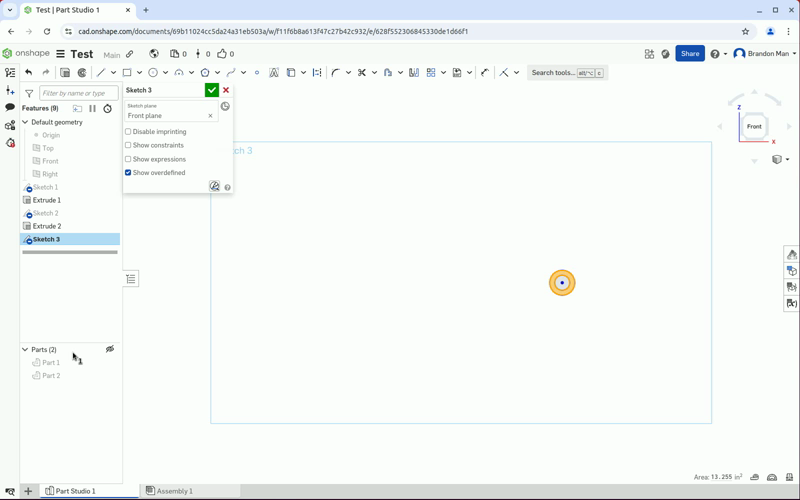
key(shift+y)
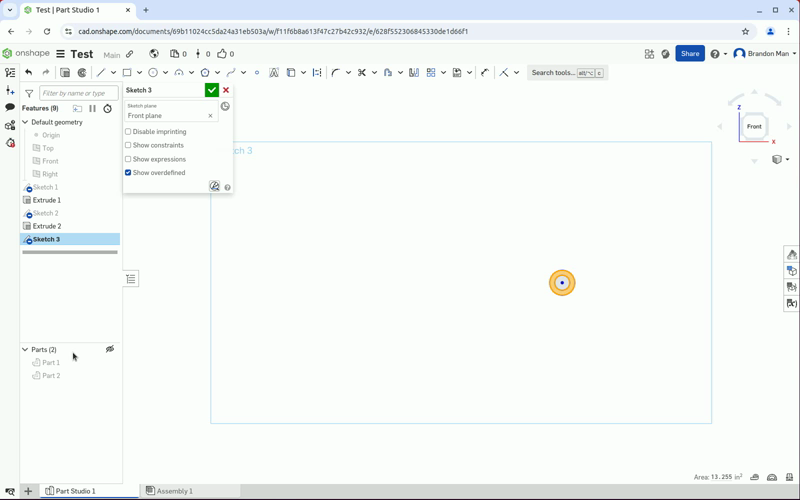
key(shift+e)
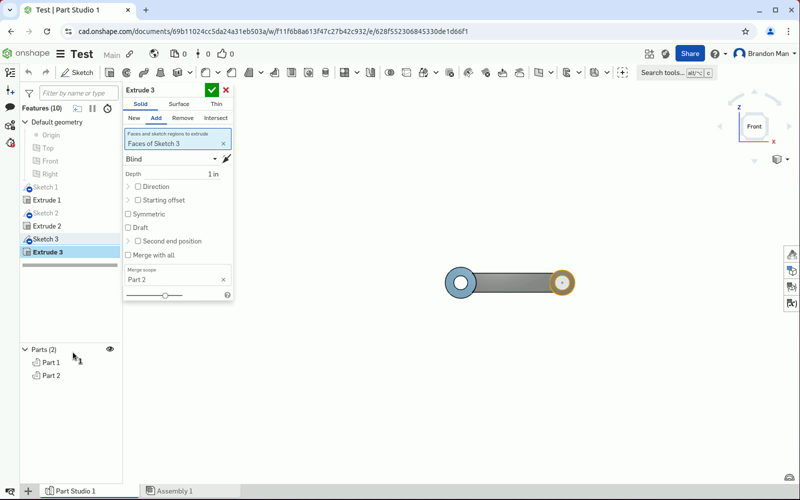
mouse_move(143, 106)
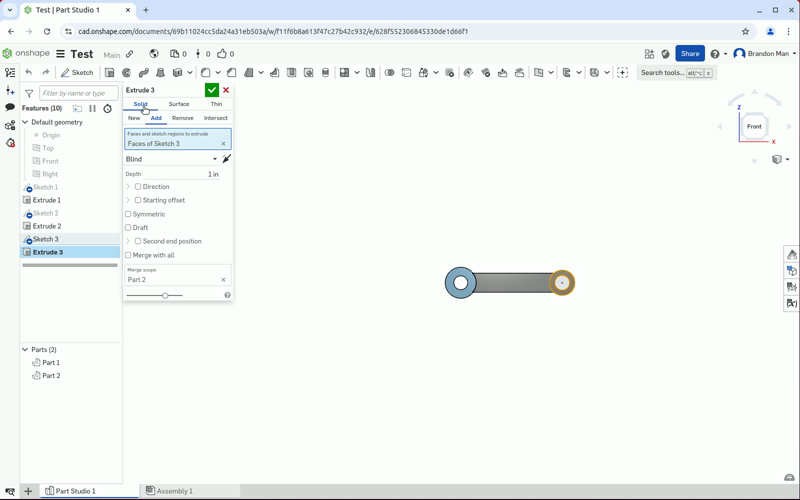
click(143, 106)
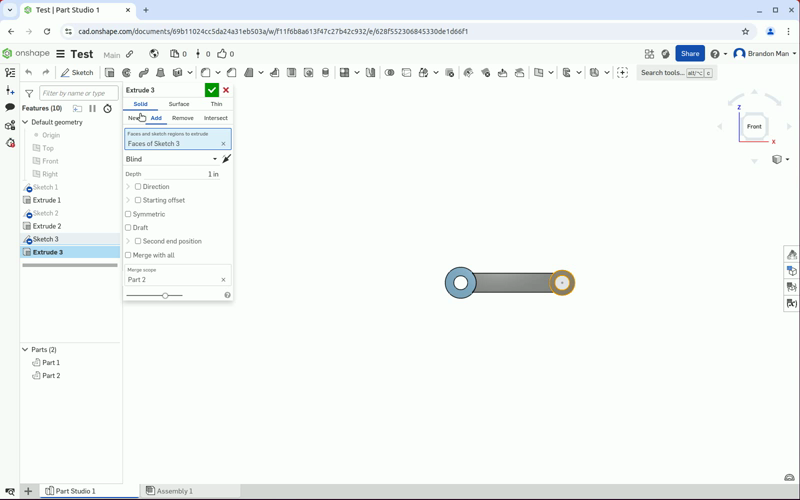
mouse_move(137, 120)
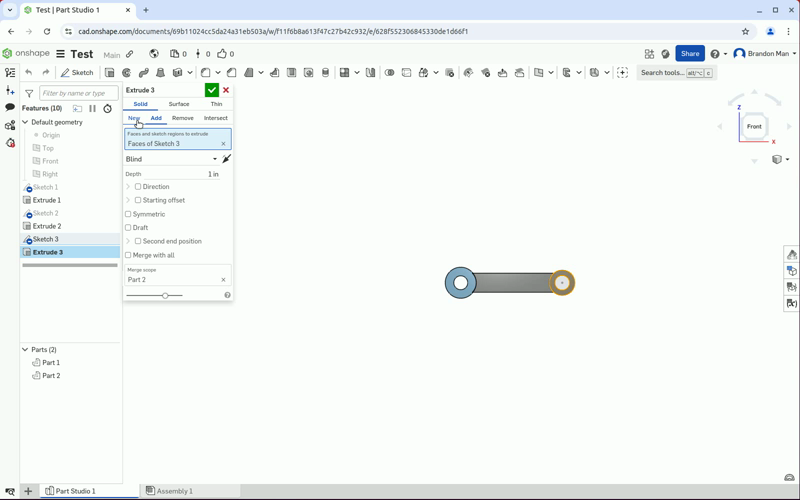
click(137, 120)
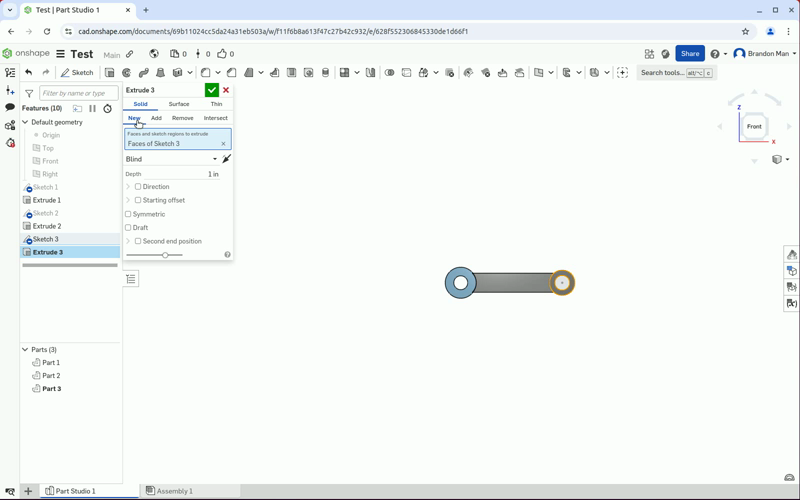
key(tab, 4)
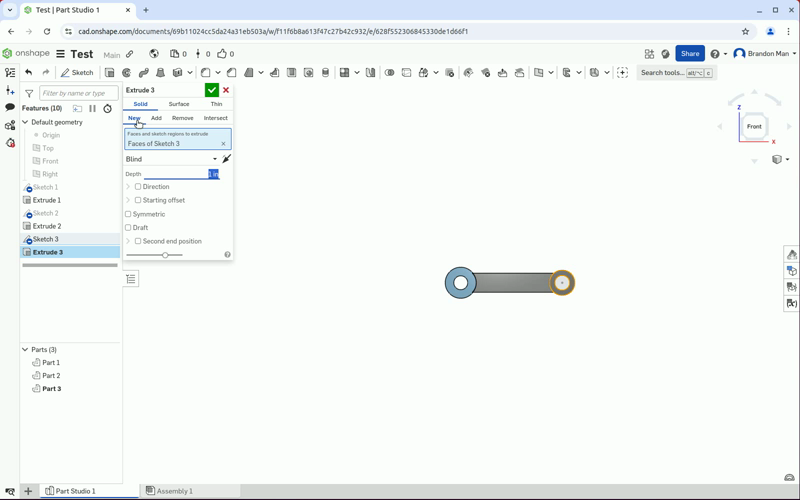
text(6.018)
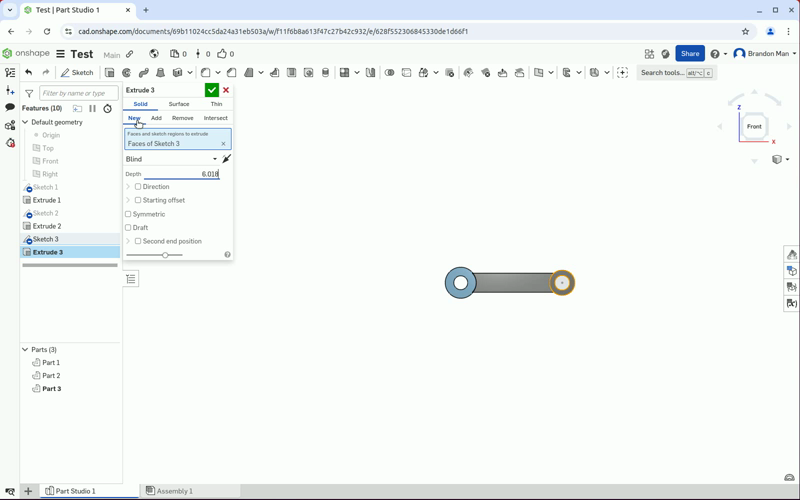
key(enter)
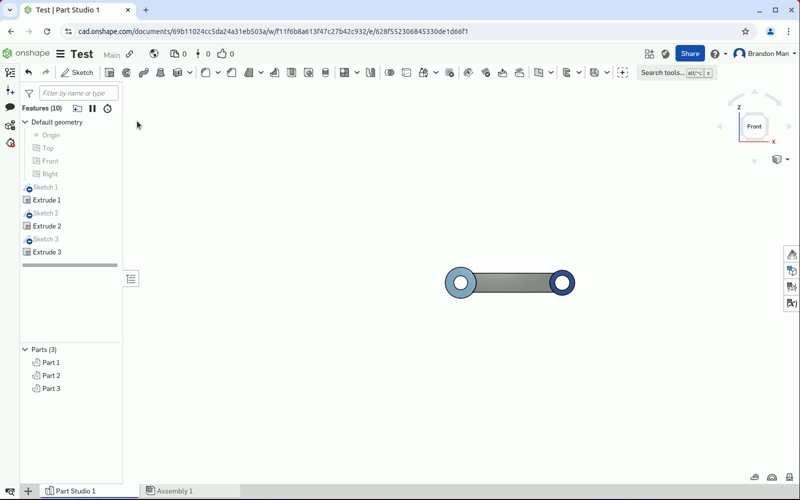
key(shift+h)
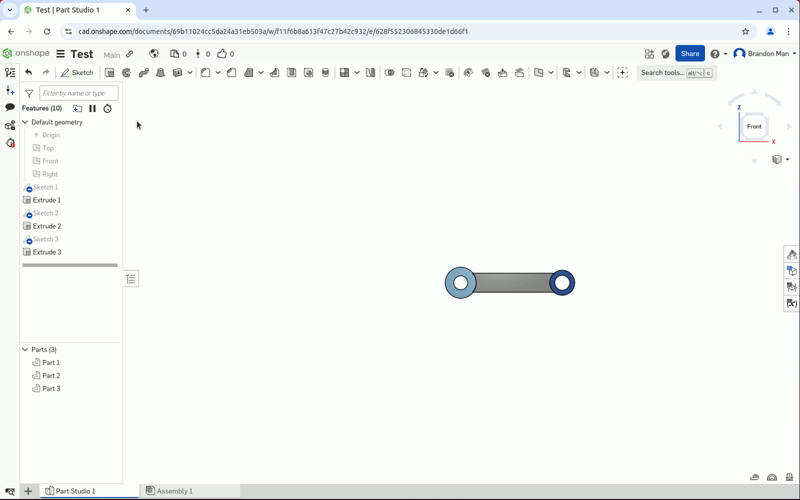
key(shift+h)
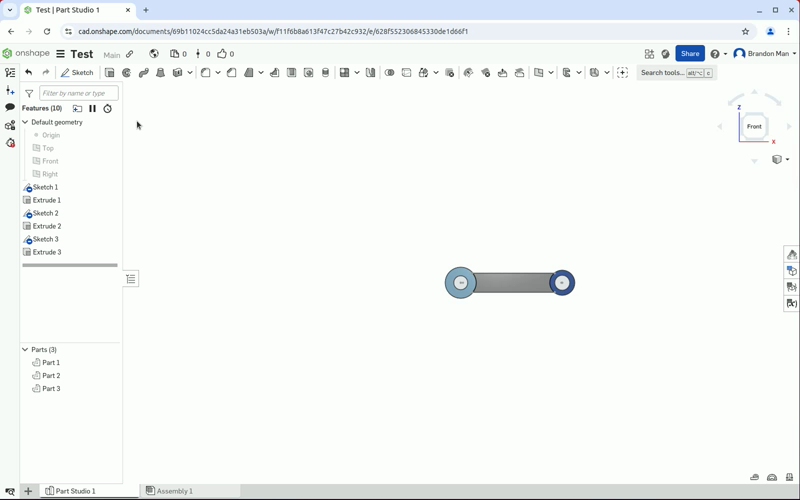
key(shift+7)
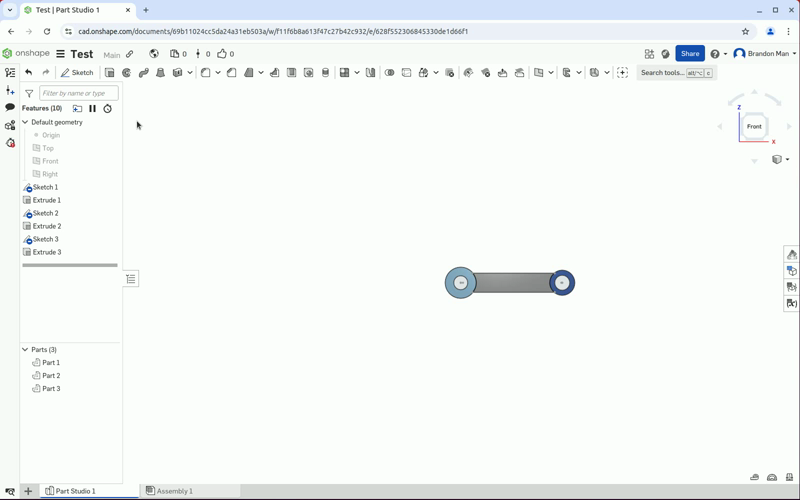
key(left, 2)
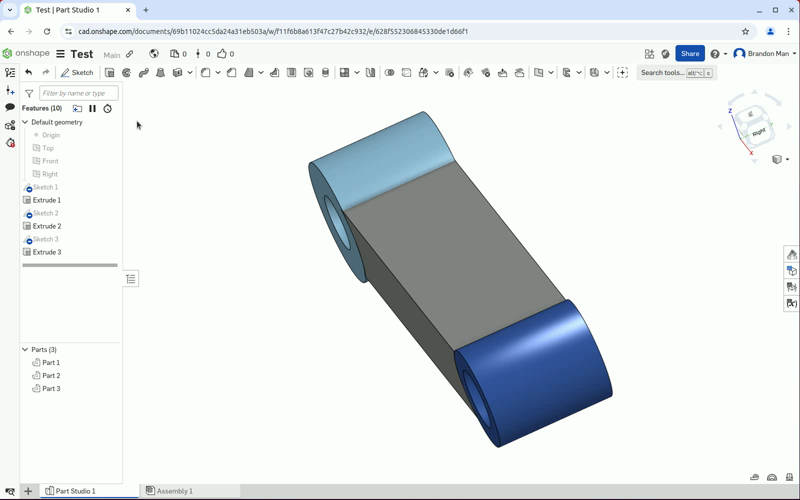
key(down, 2)
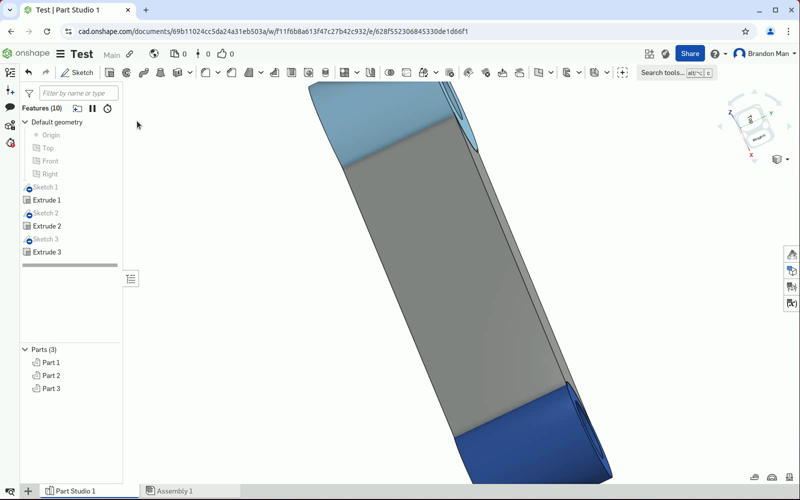
key(up, 2)
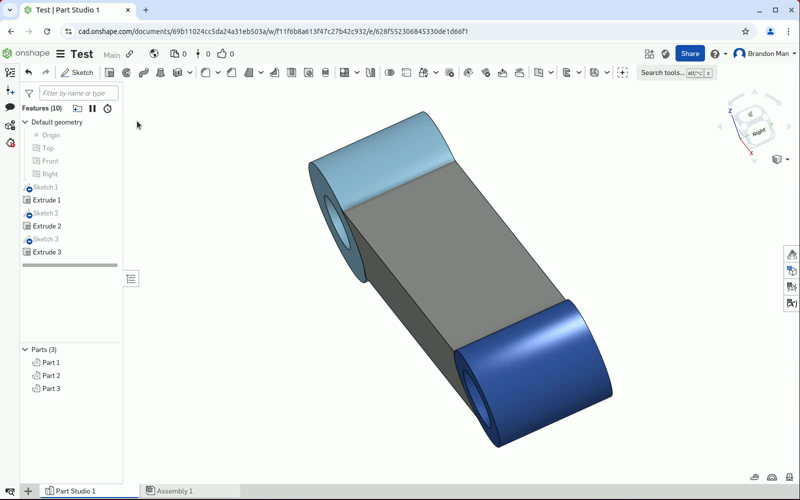
key(right, 2)
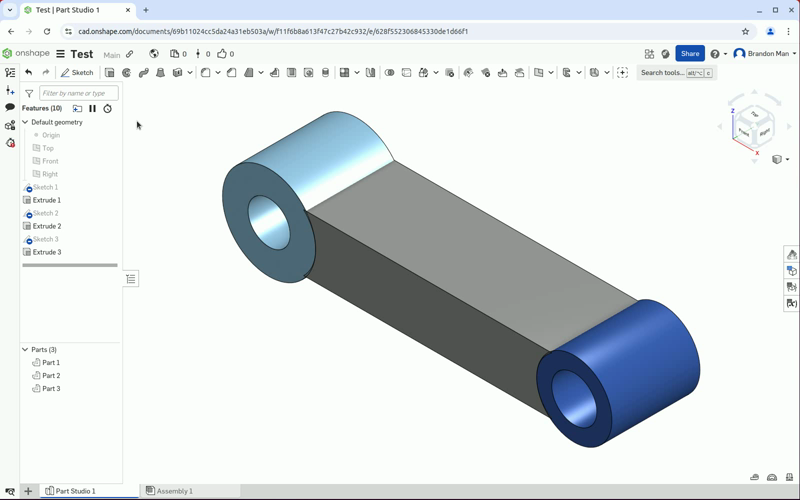
mouse_move(73, 189)
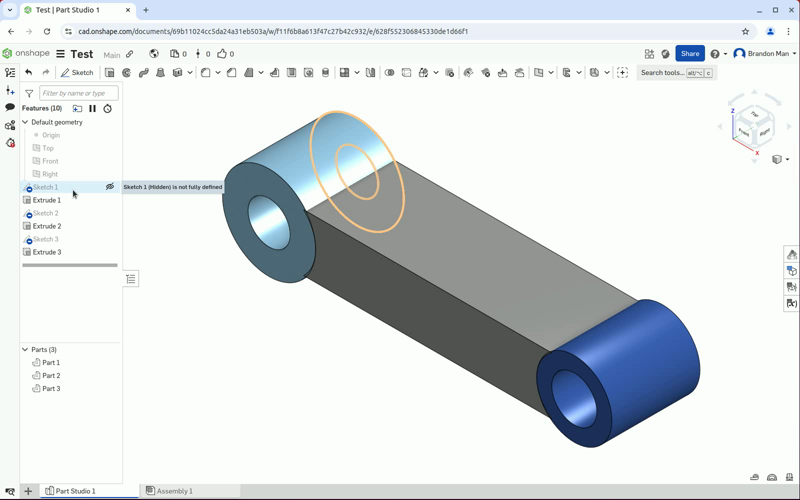
click(73, 189)